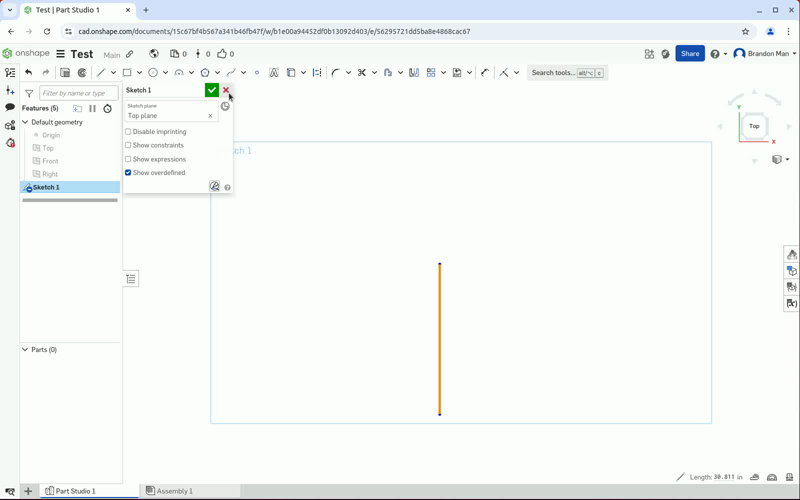
key(shift+h)
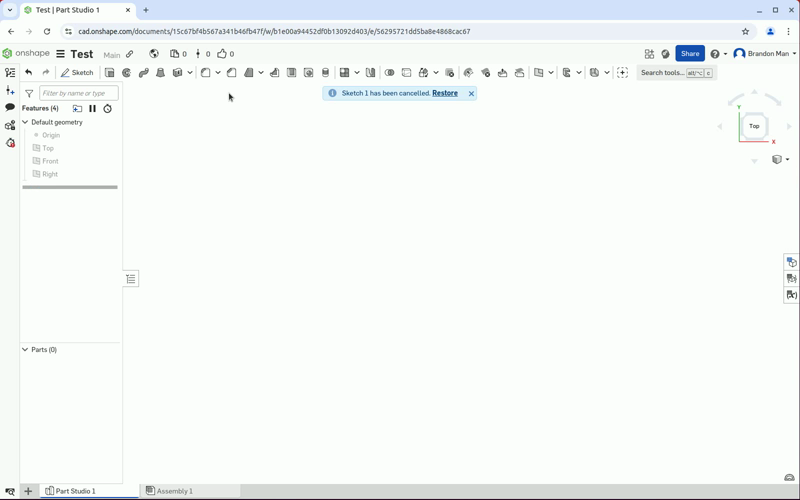
mouse_move(73, 352)
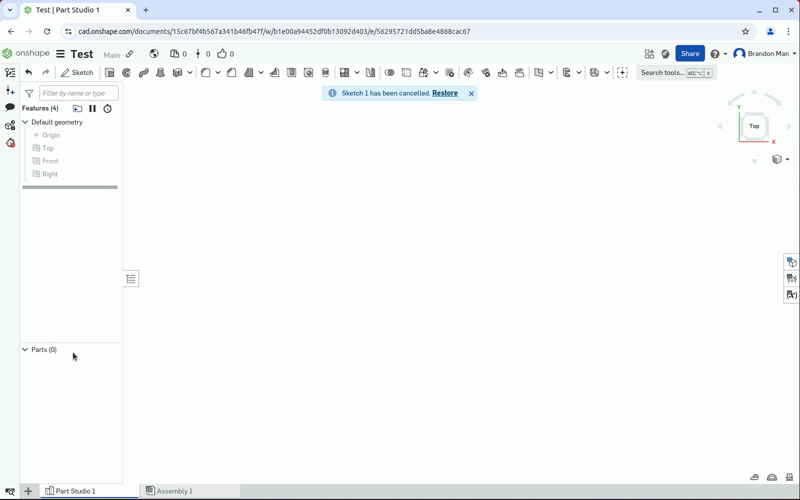
key(y)
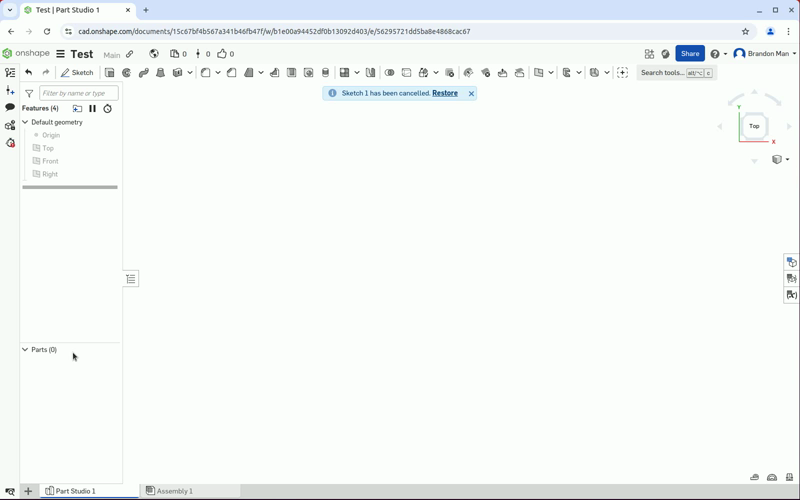
key(shift+p)
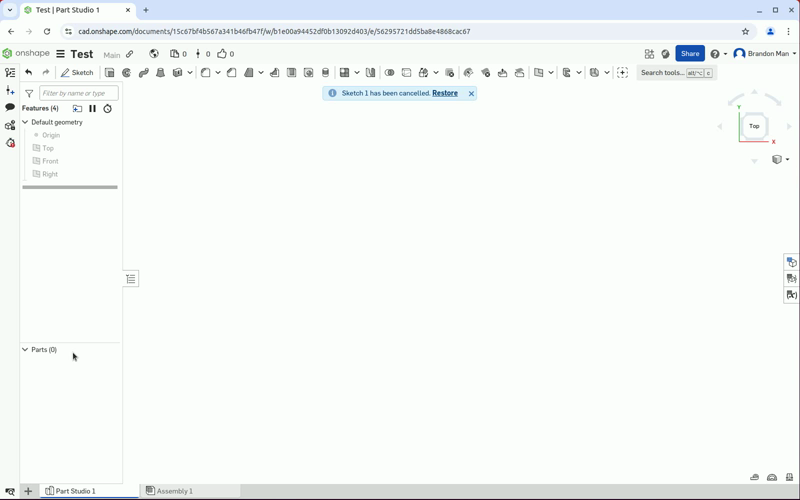
key(space)
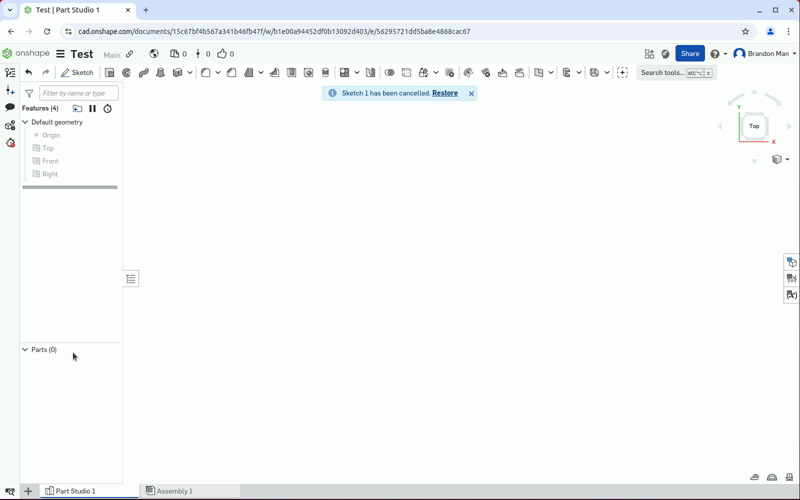
key_down(shift)
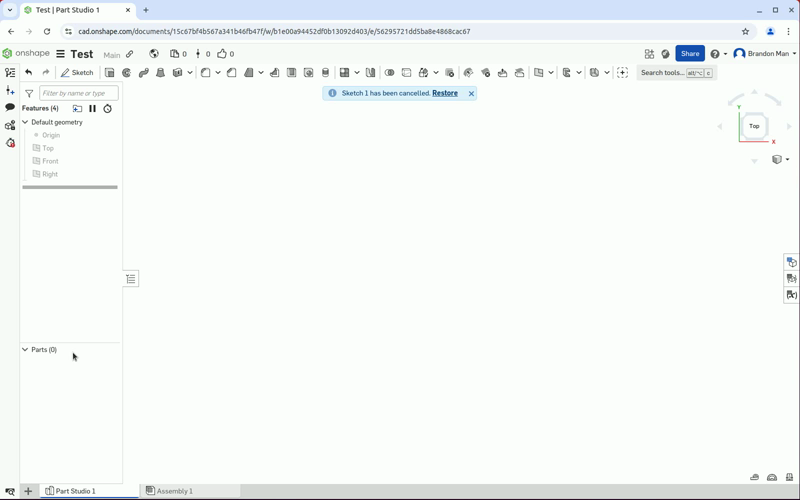
key(up)
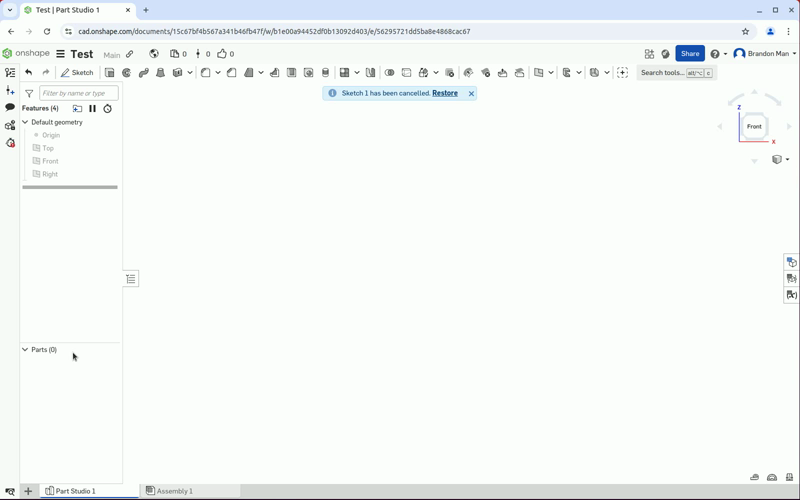
key_up(shift)
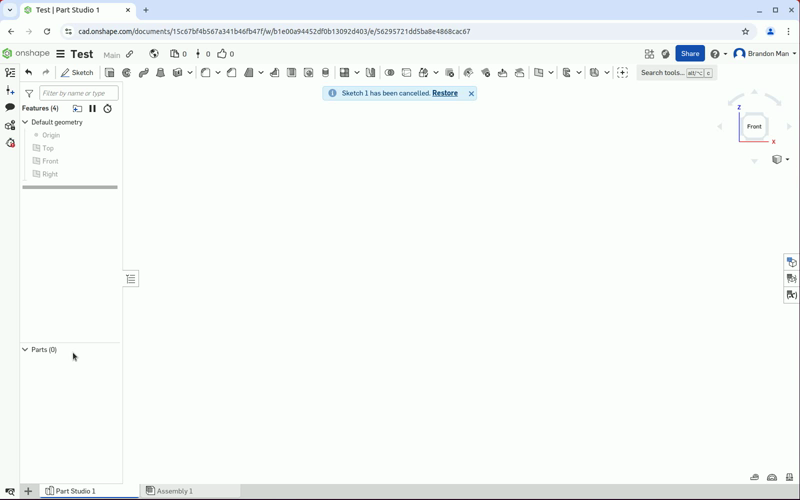
mouse_move(73, 352)
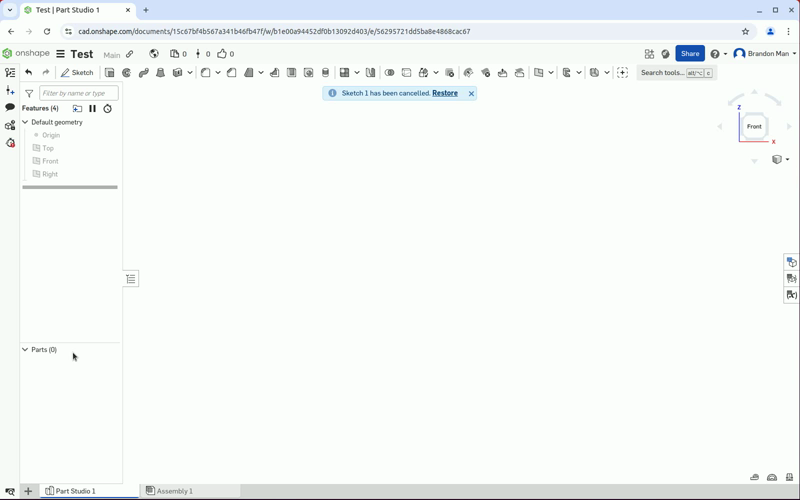
key(shift+y)
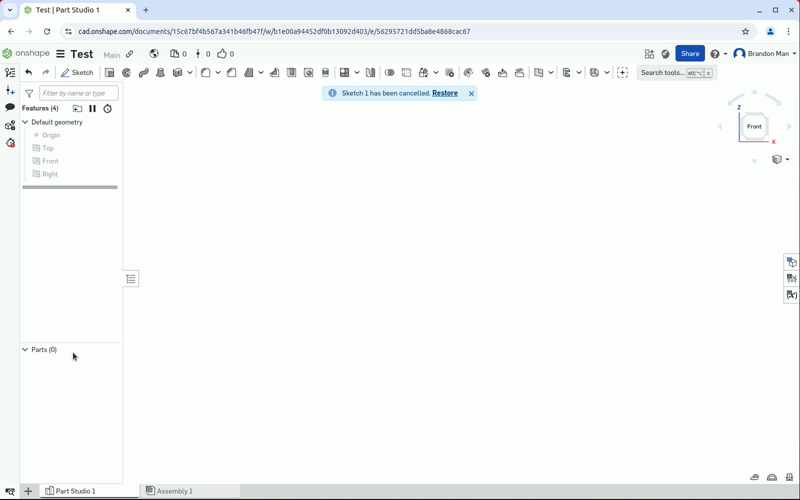
key(shift+s)
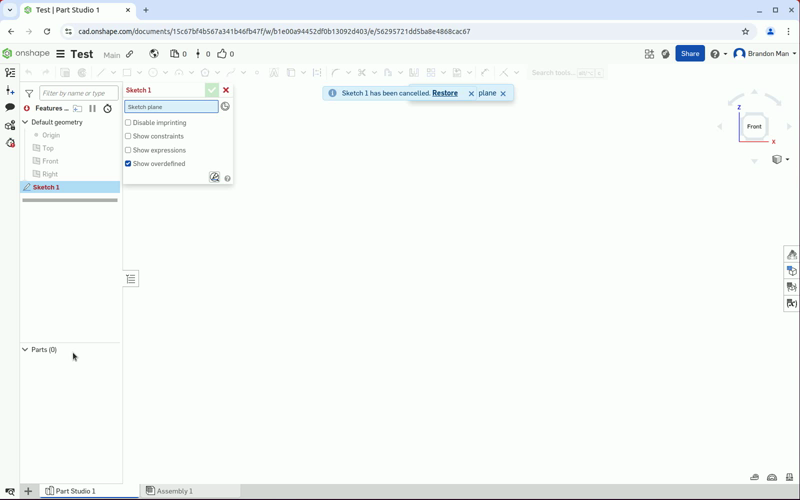
mouse_move(73, 163)
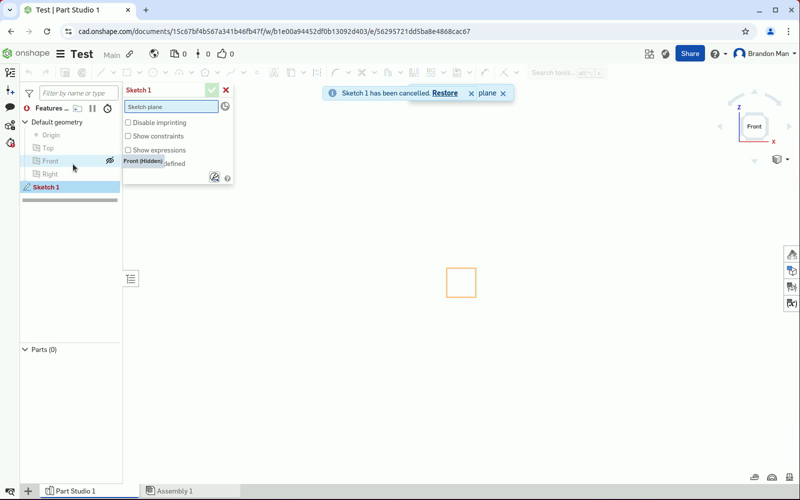
click(73, 163)
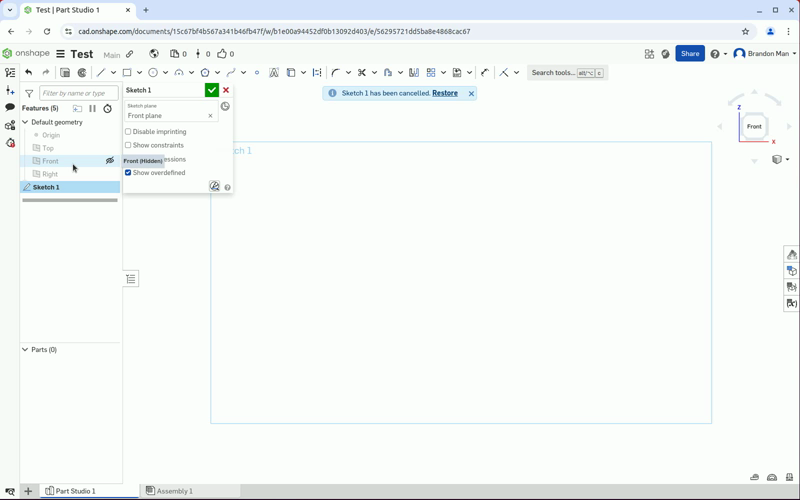
mouse_move(73, 352)
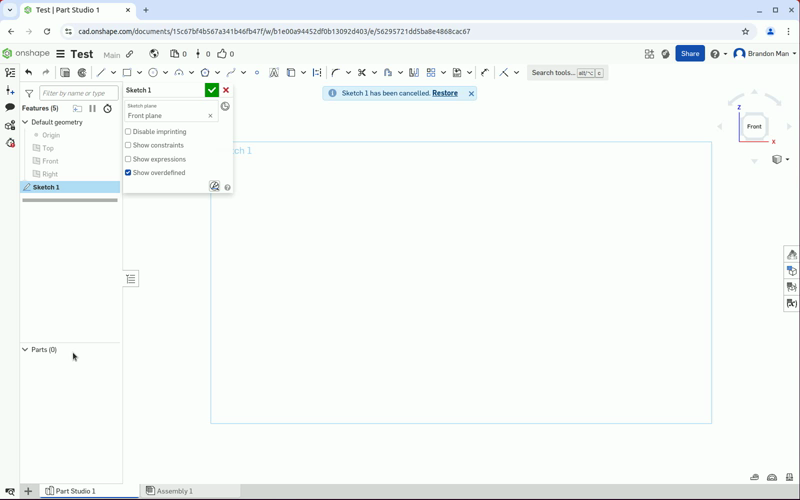
key(y)
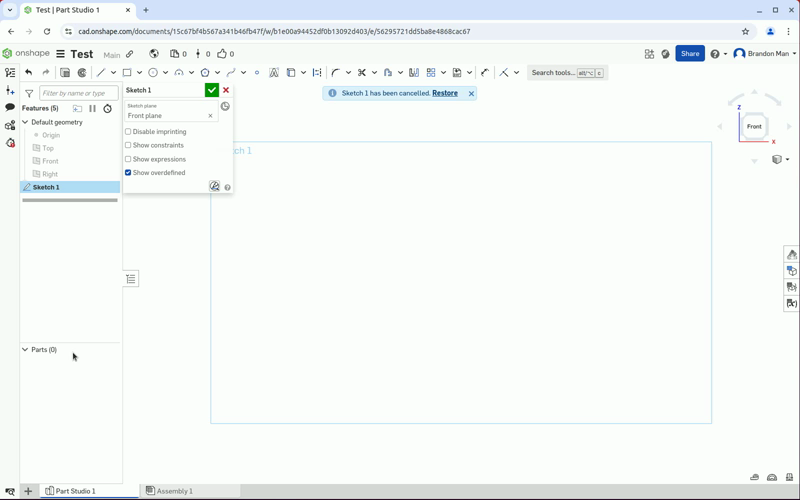
key(l)
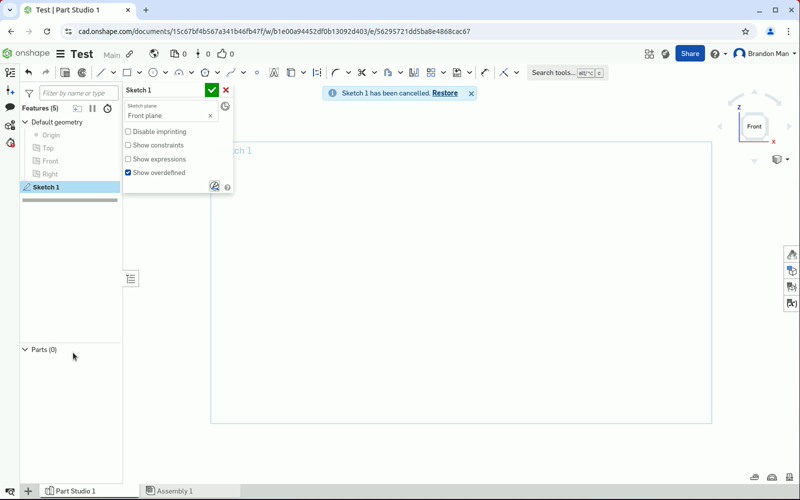
key_down(shift)
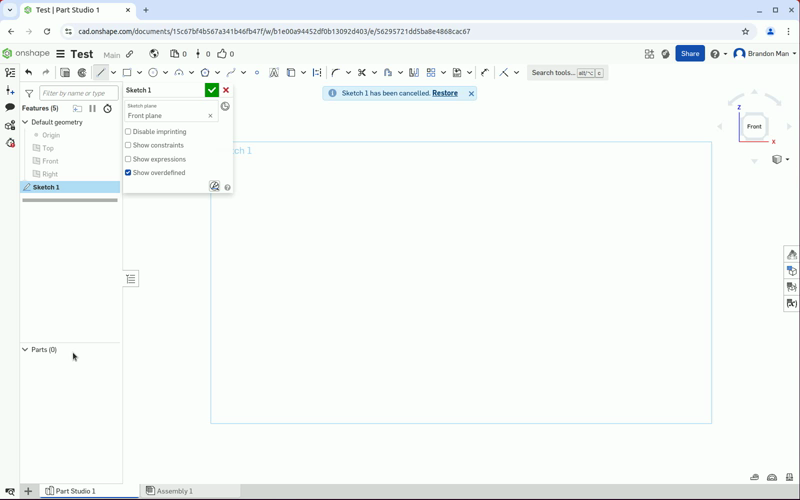
mouse_move(353, 288)
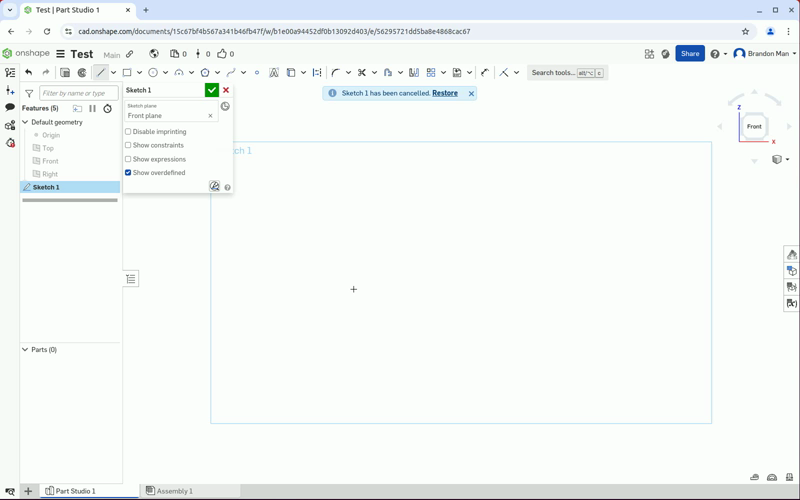
click(353, 288)
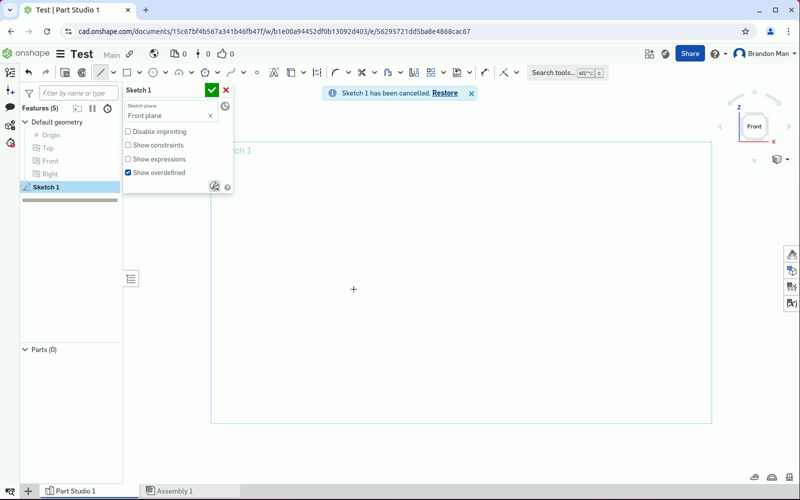
key_up(shift)
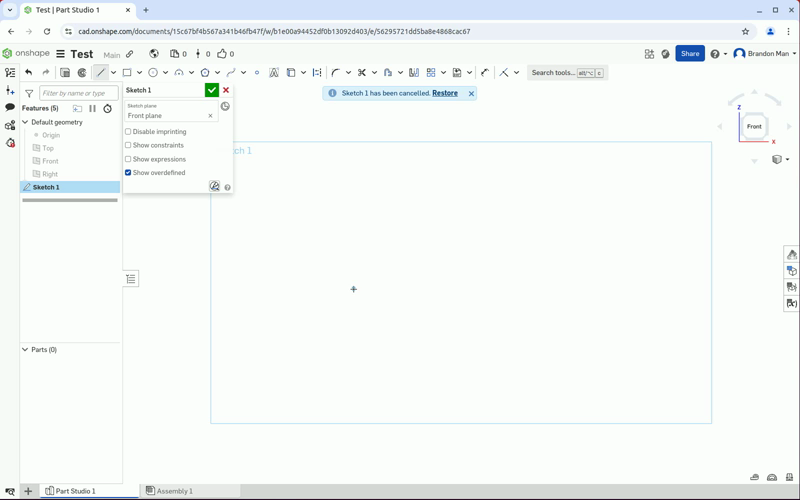
key_down(shift)
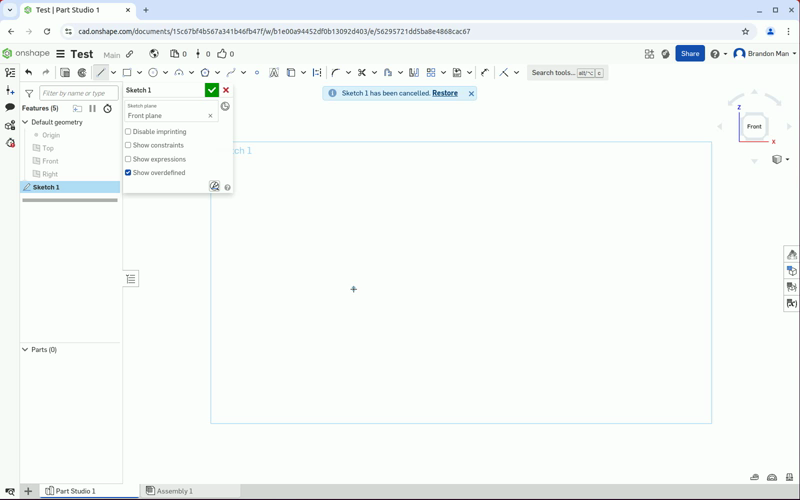
mouse_move(383, 288)
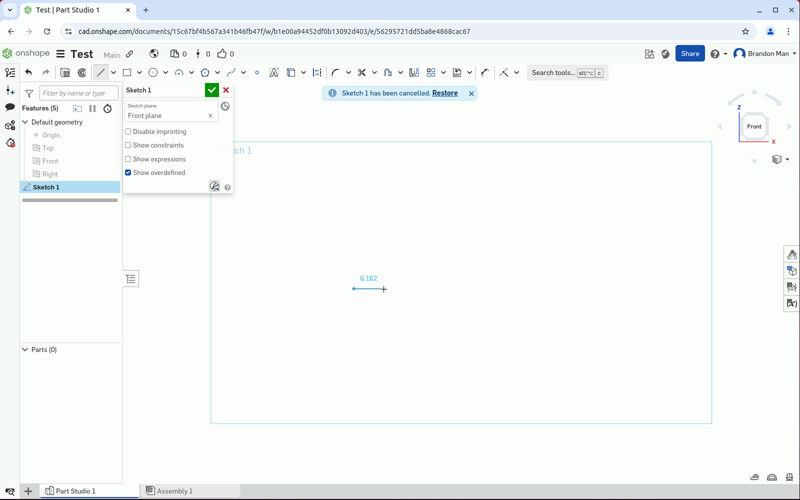
mouse_move(410, 288)
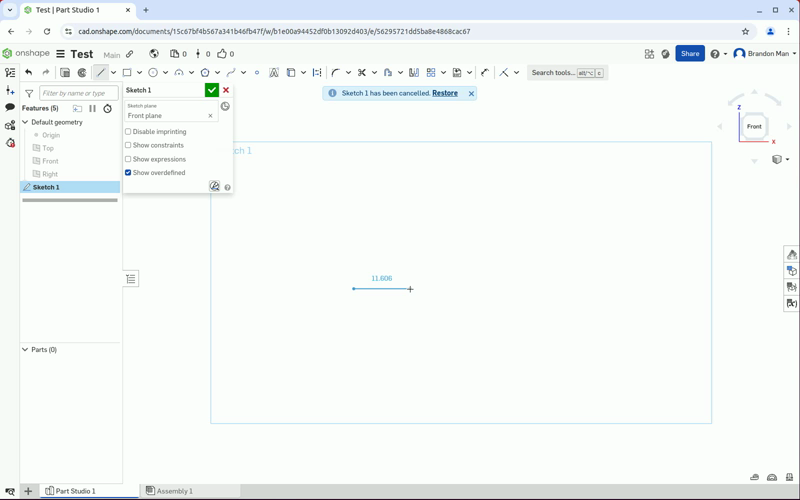
click(410, 288)
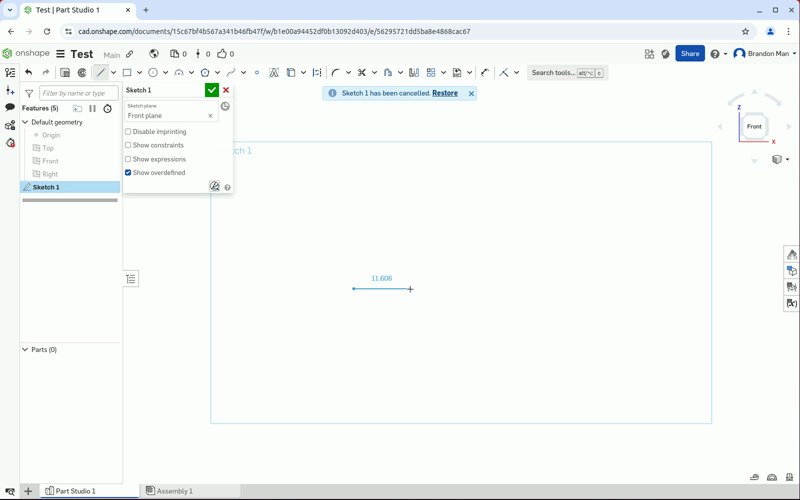
key_up(shift)
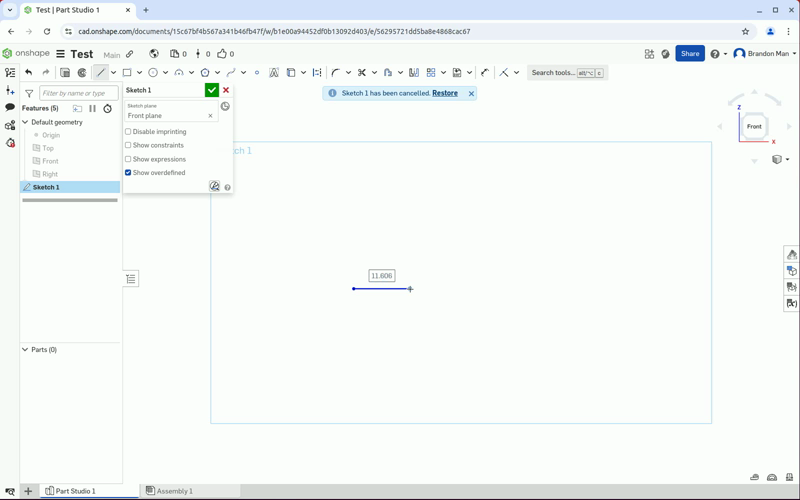
key(esc)
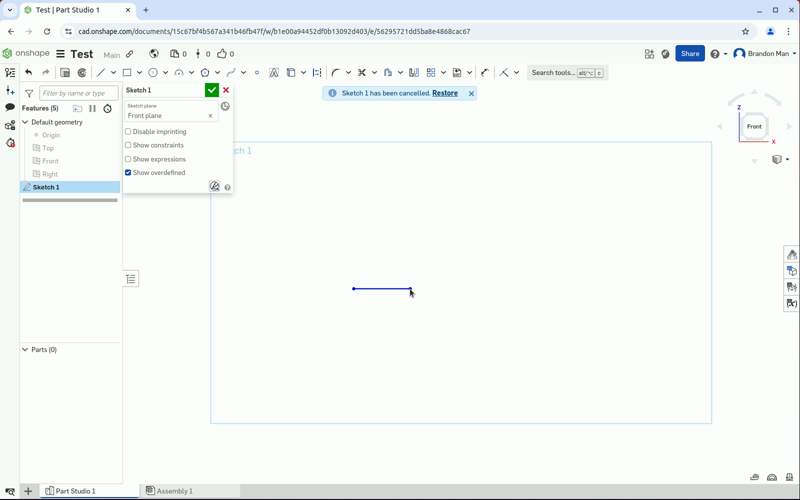
key(a)
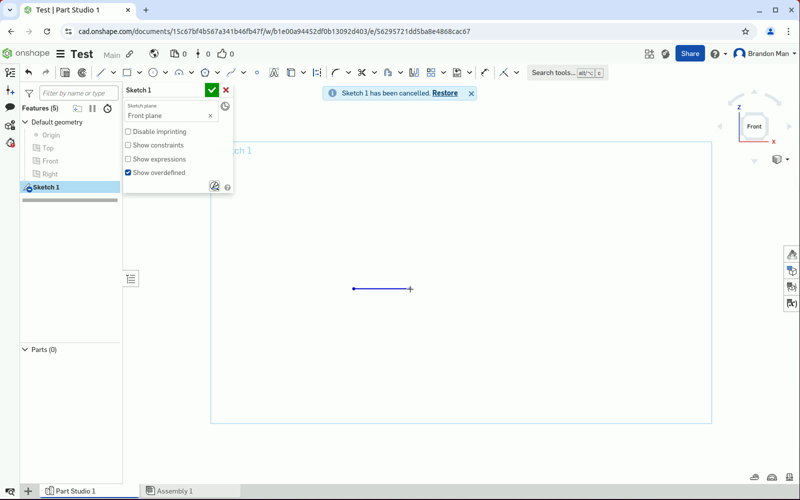
mouse_move(410, 288)
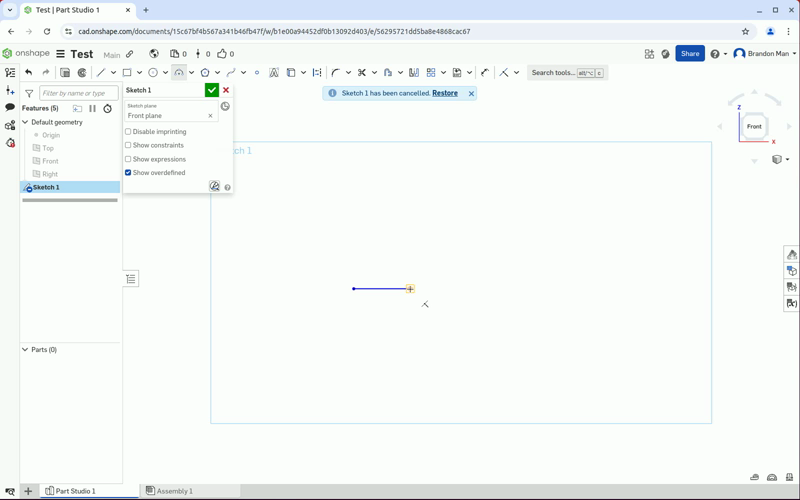
click(410, 288)
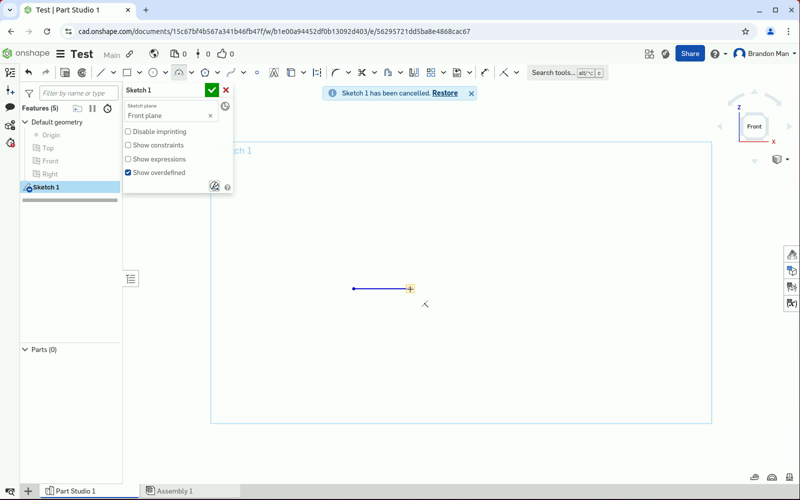
key_down(shift)
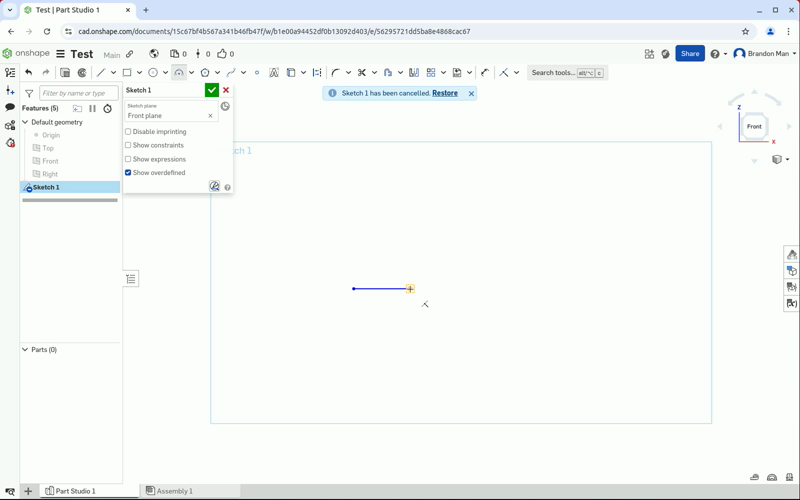
mouse_move(410, 275)
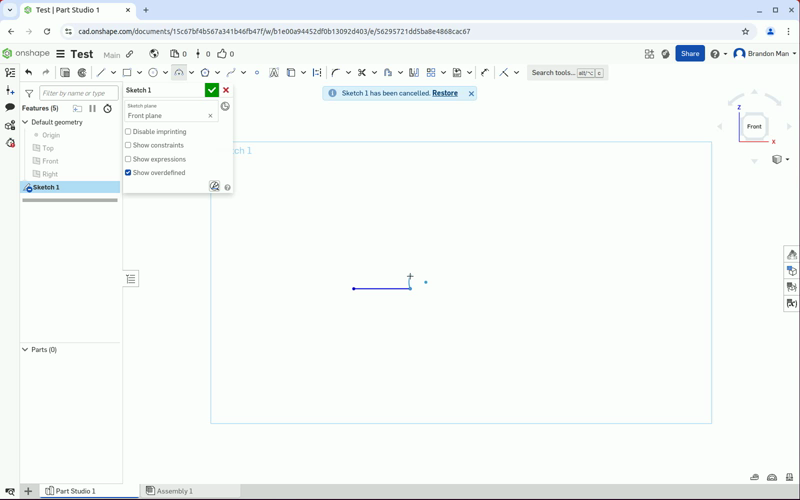
click(410, 275)
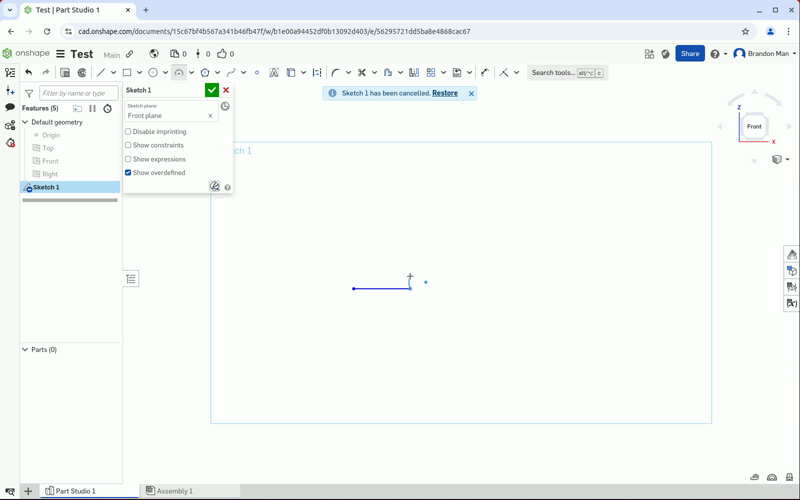
mouse_move(416, 282)
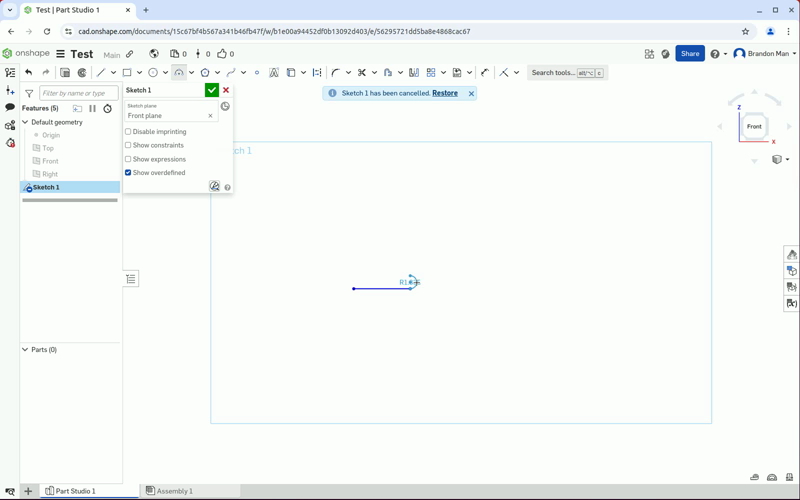
click(416, 282)
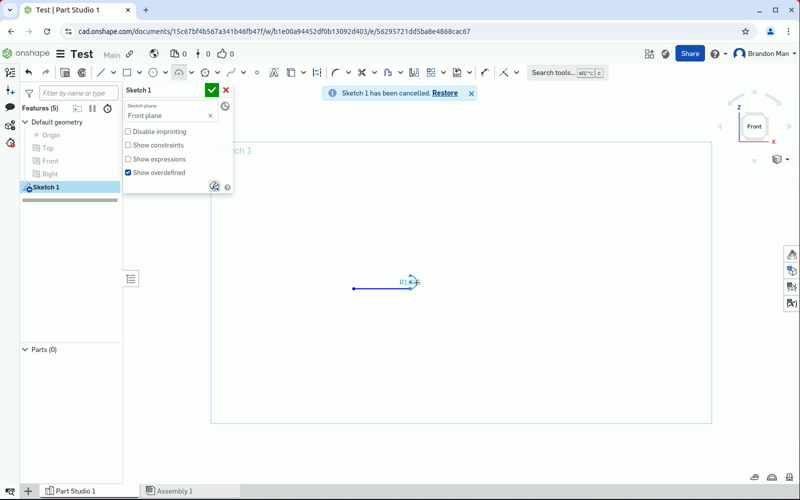
key_up(shift)
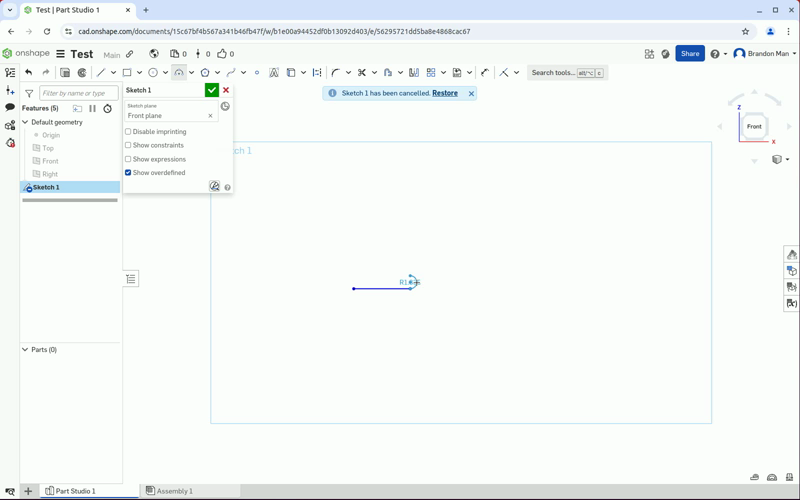
key(esc)
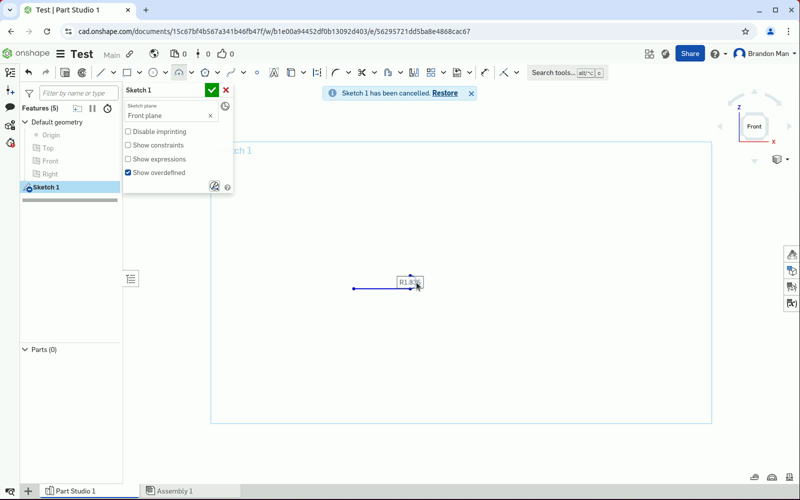
key(l)
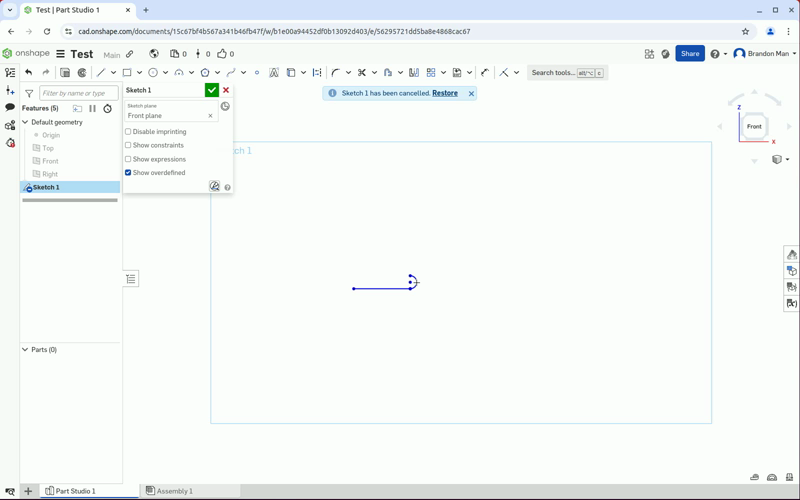
mouse_move(410, 275)
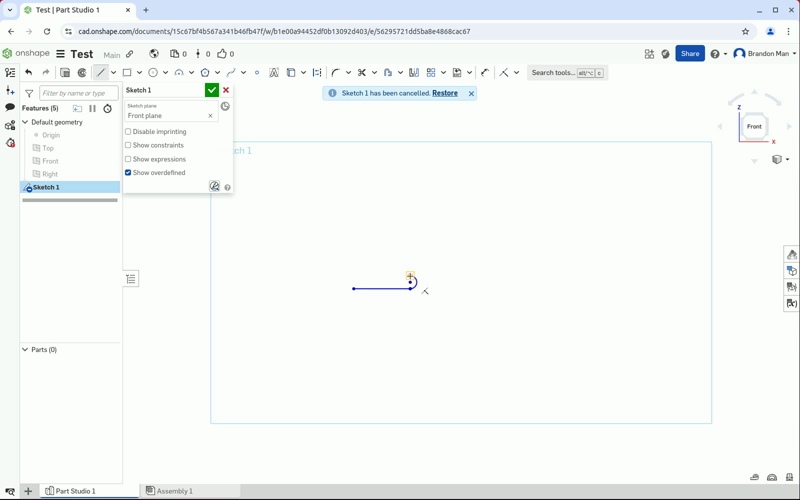
click(410, 275)
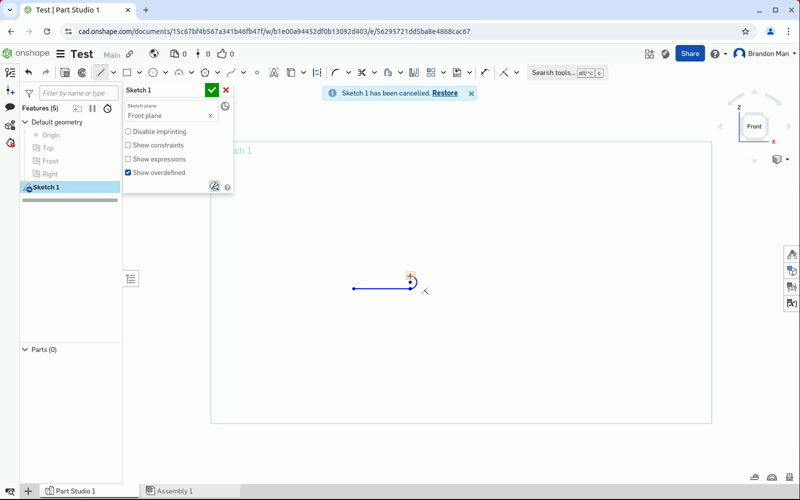
key_down(shift)
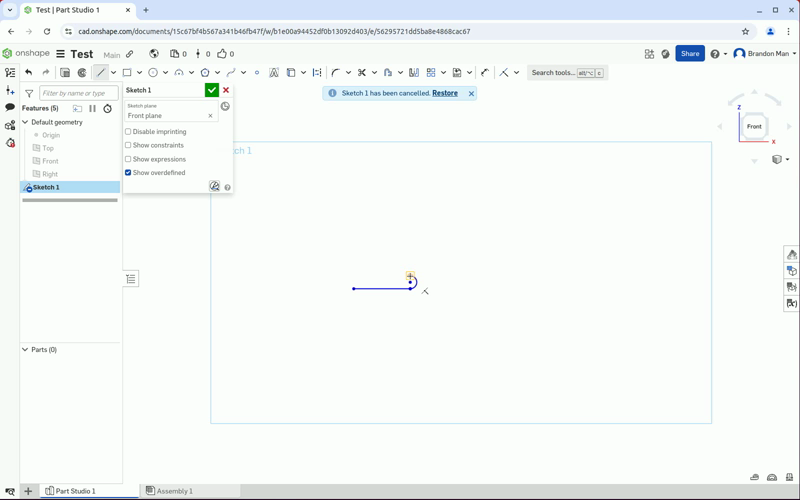
mouse_move(440, 275)
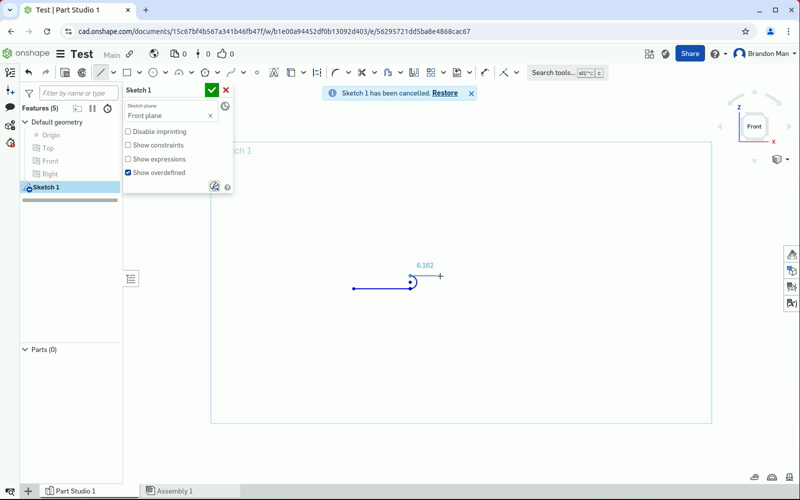
mouse_move(354, 275)
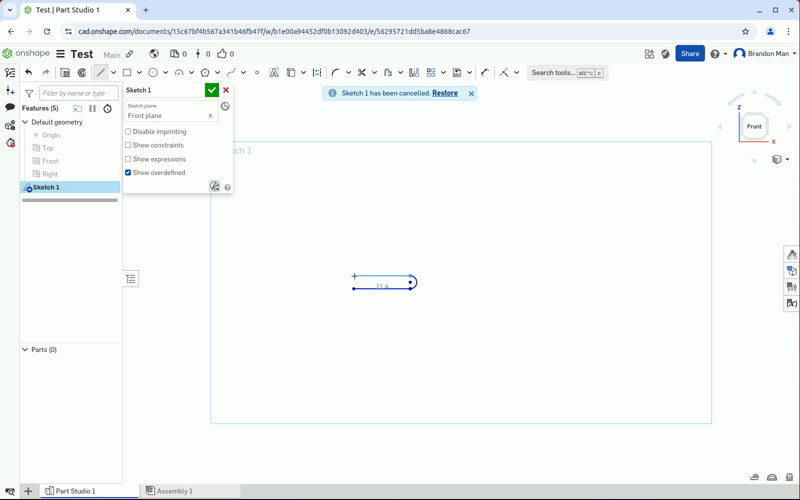
click(354, 275)
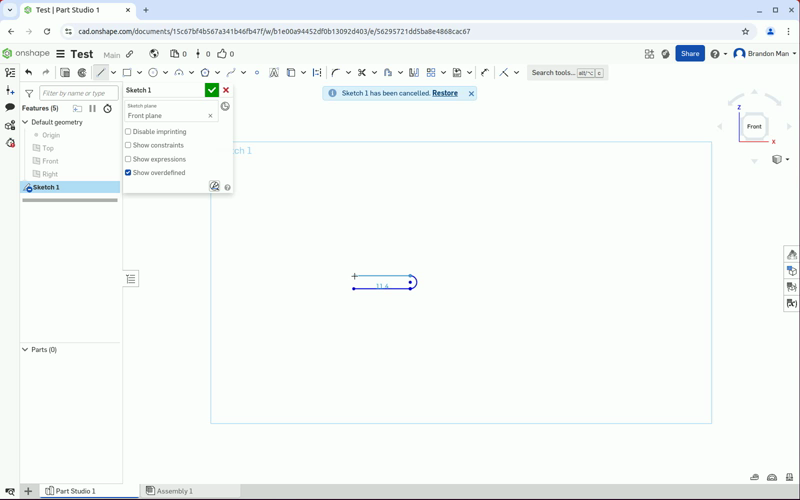
key_up(shift)
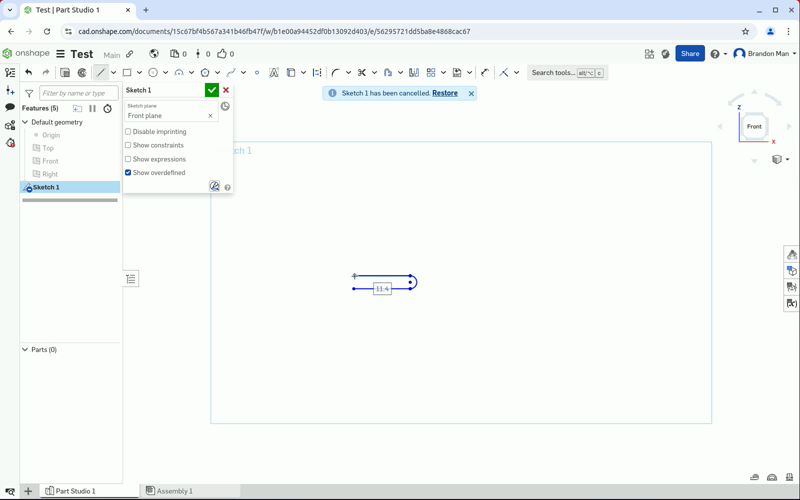
key(esc)
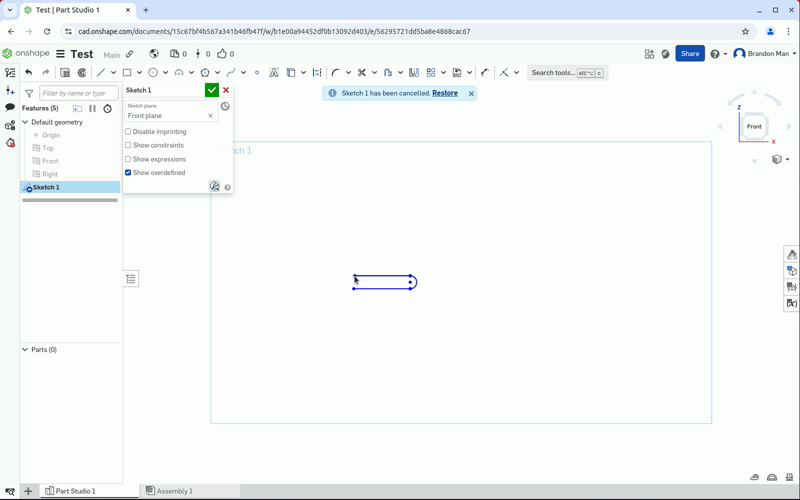
key(a)
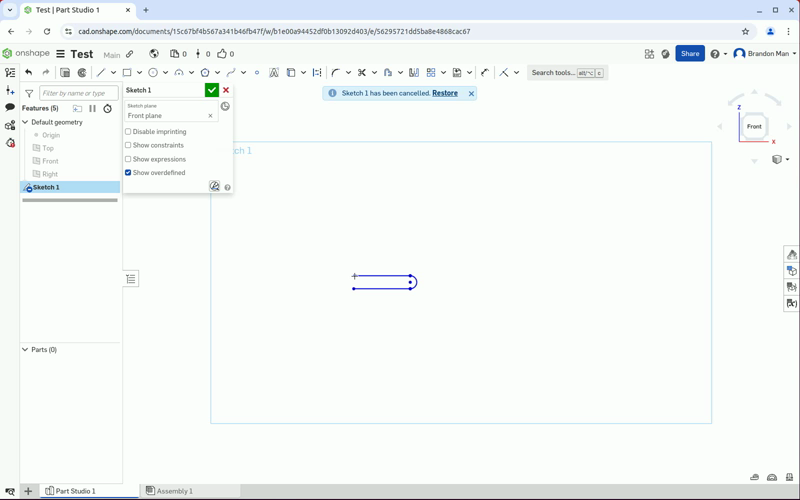
mouse_move(354, 275)
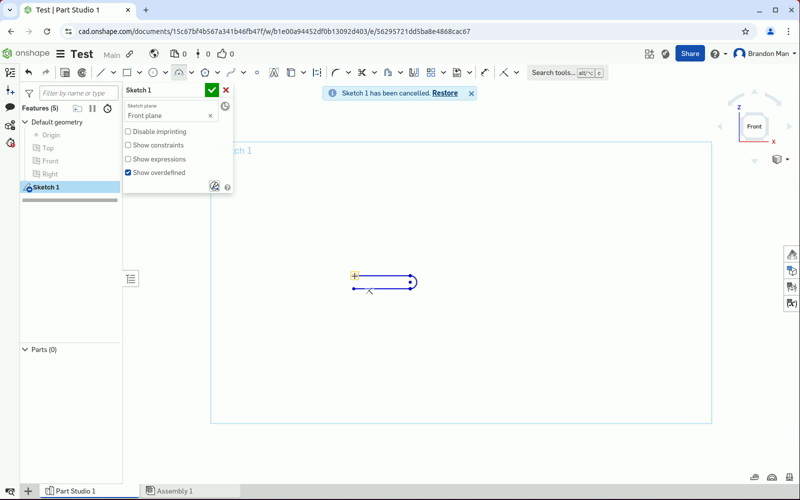
click(354, 275)
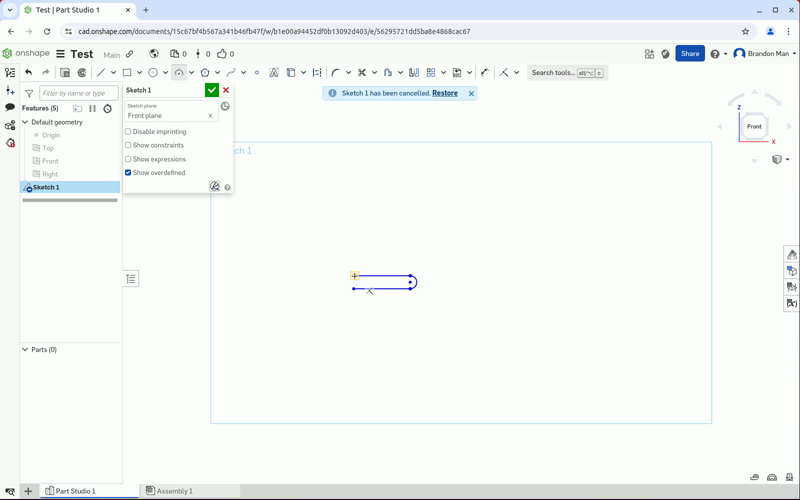
mouse_move(353, 288)
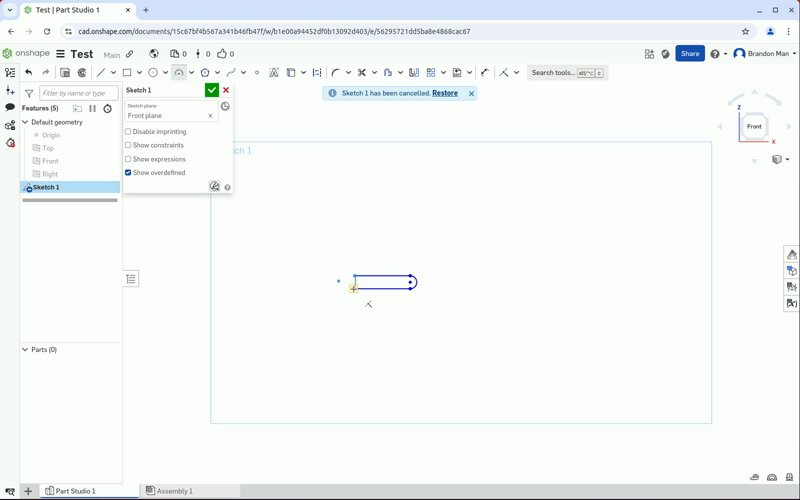
click(353, 288)
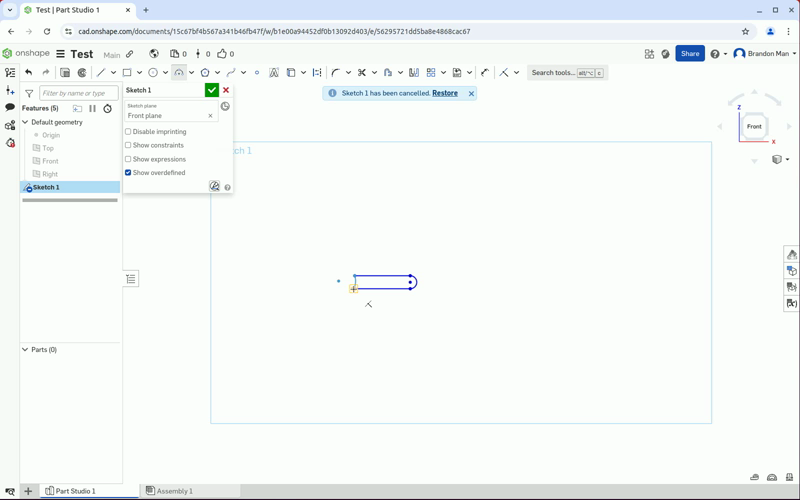
key_down(shift)
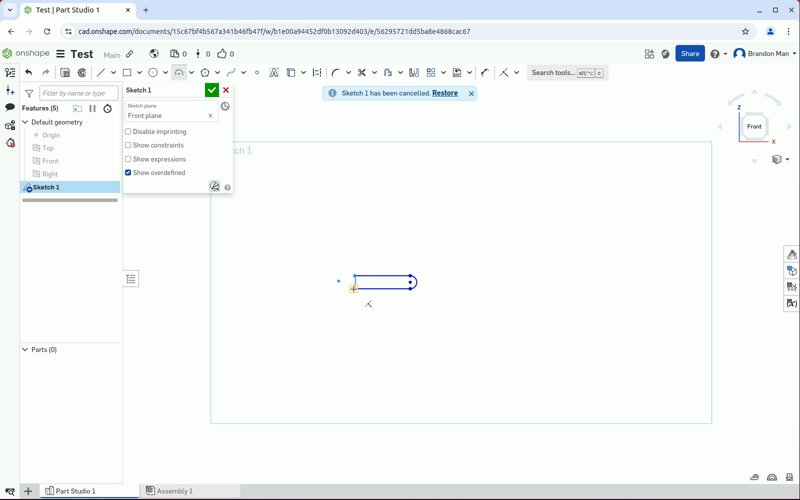
mouse_move(347, 281)
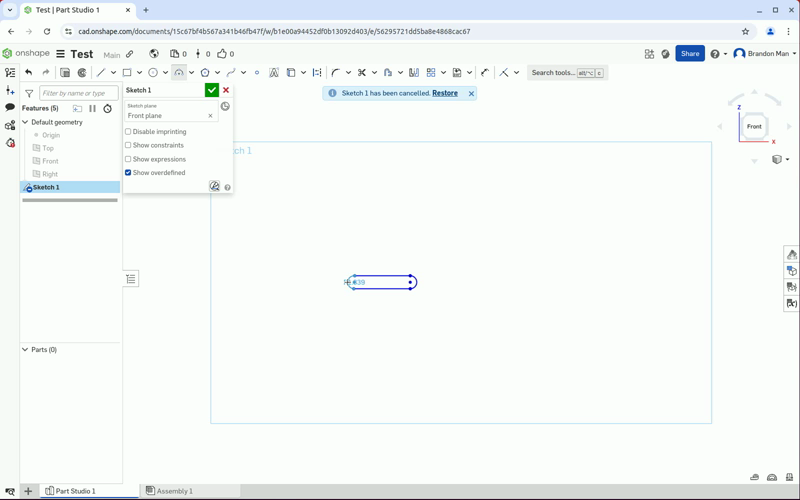
click(347, 281)
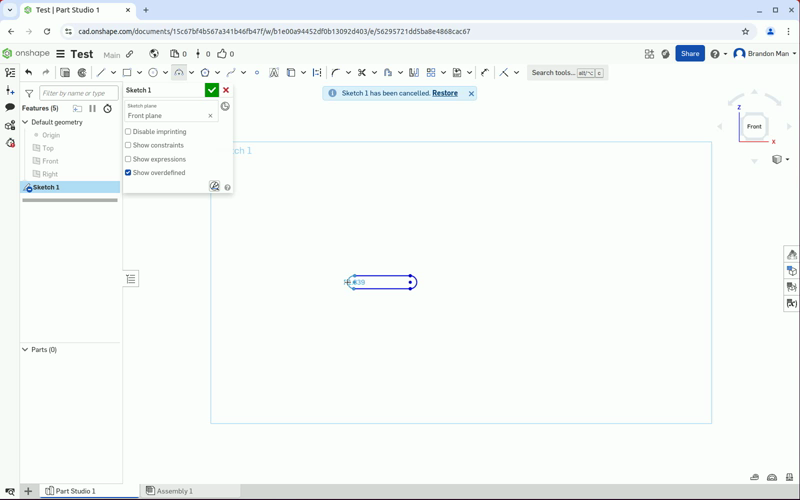
key_up(shift)
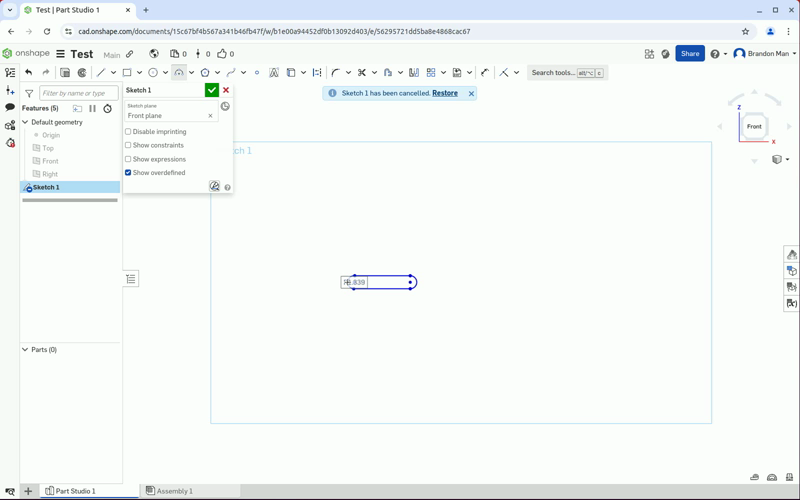
key(esc)
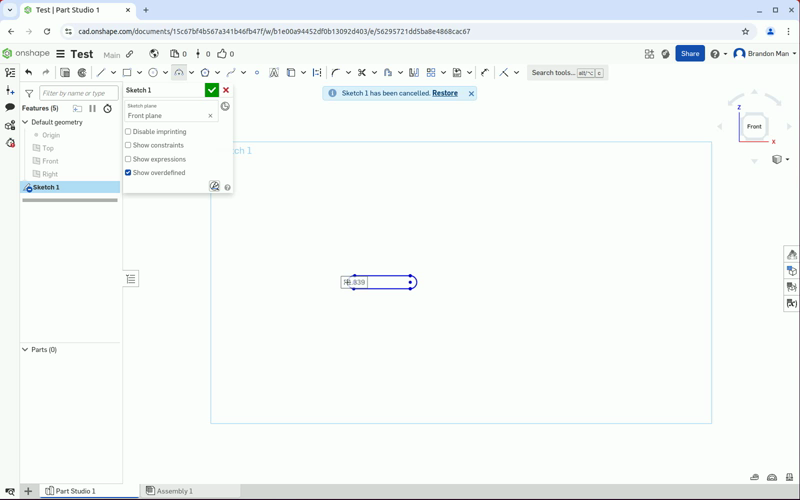
mouse_move(352, 277)
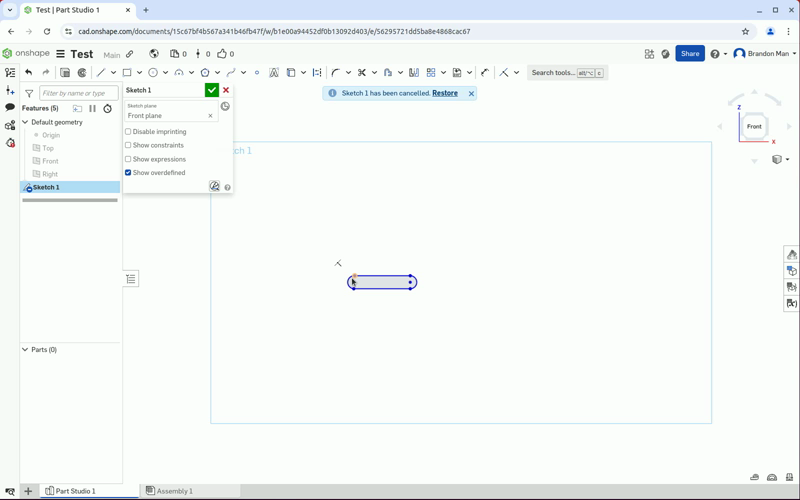
scroll(6)
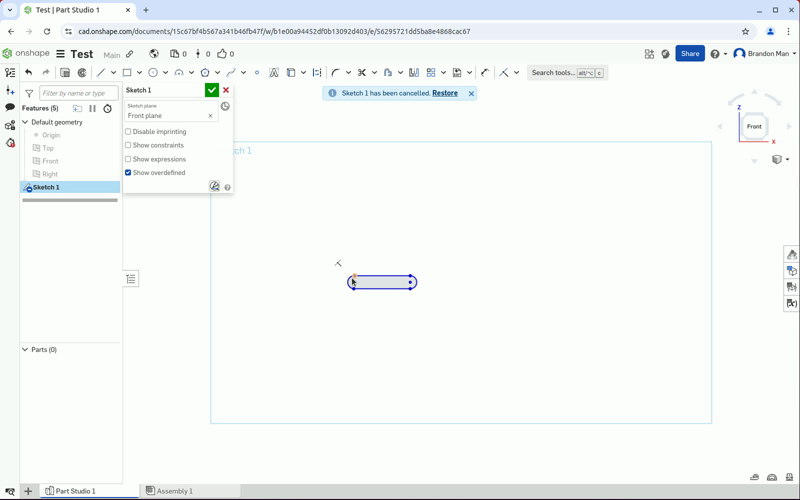
scroll(6)
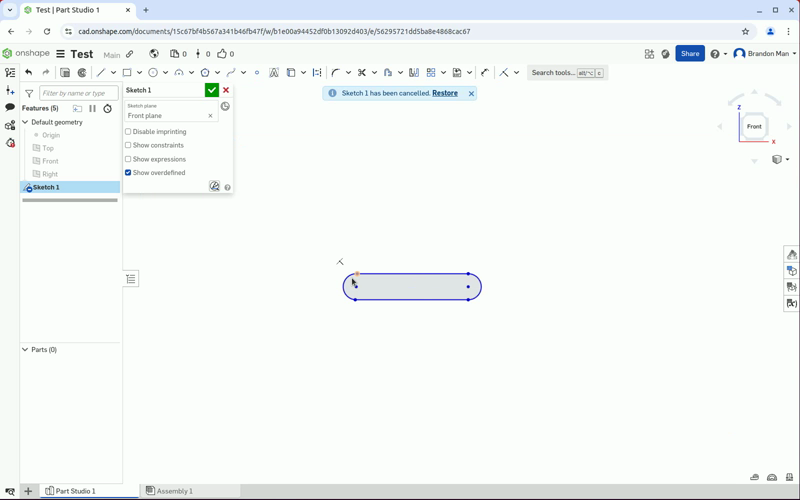
scroll(6)
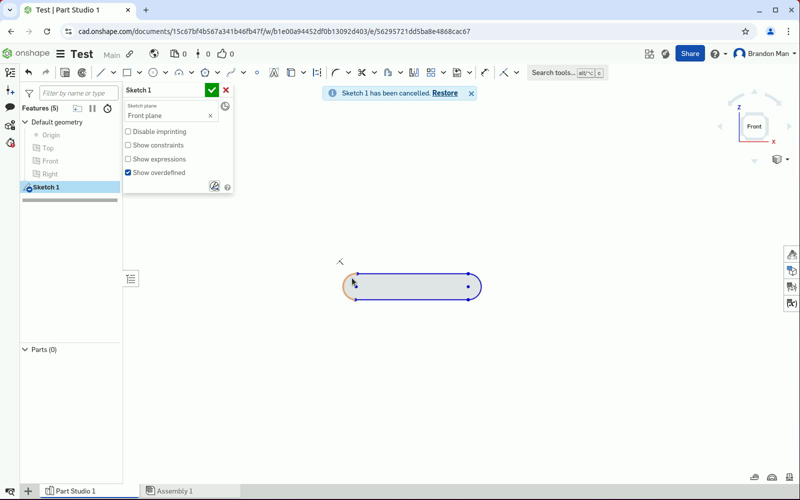
scroll(6)
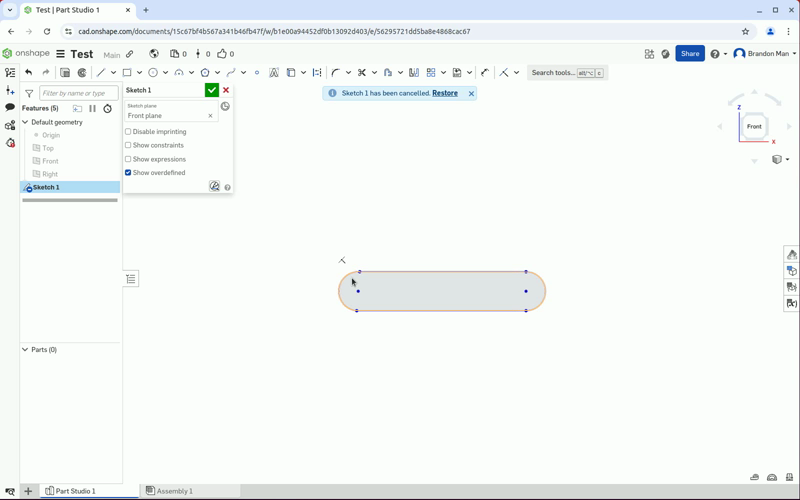
scroll(6)
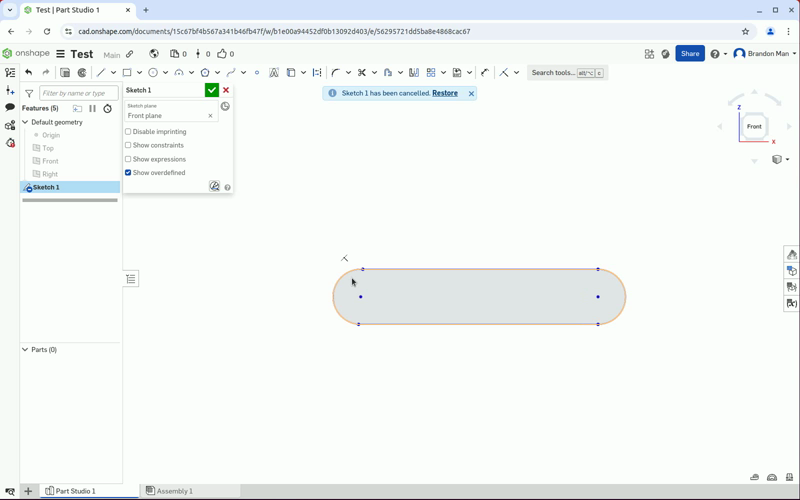
scroll(6)
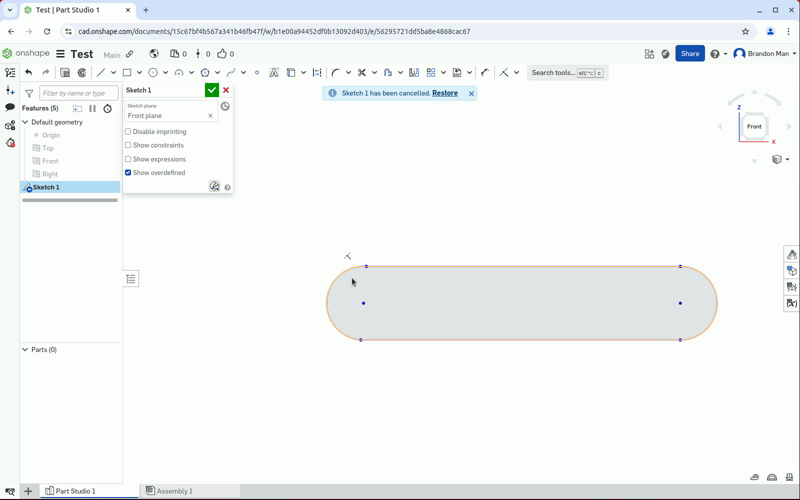
scroll(6)
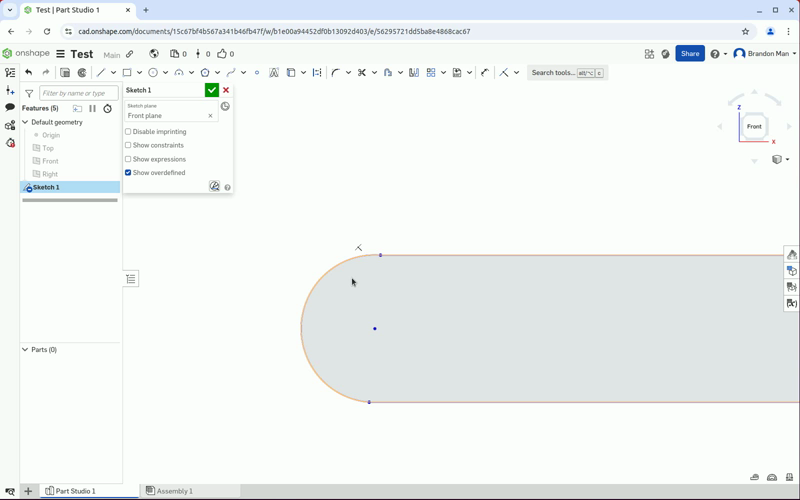
click(352, 277)
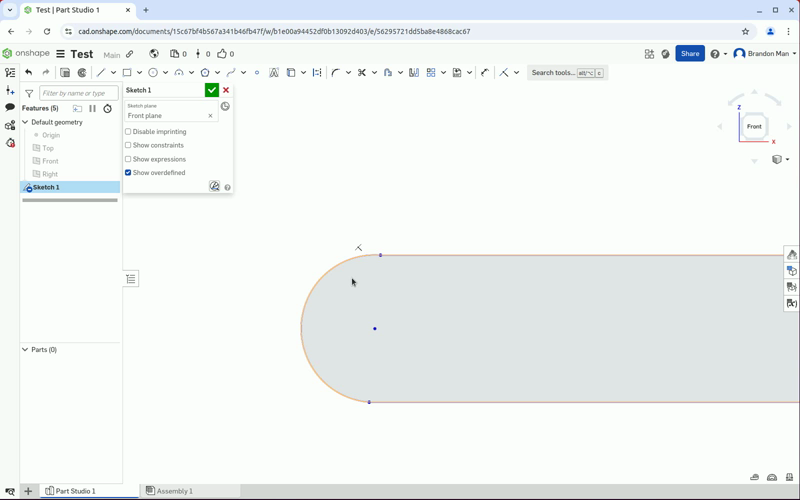
scroll(-6)
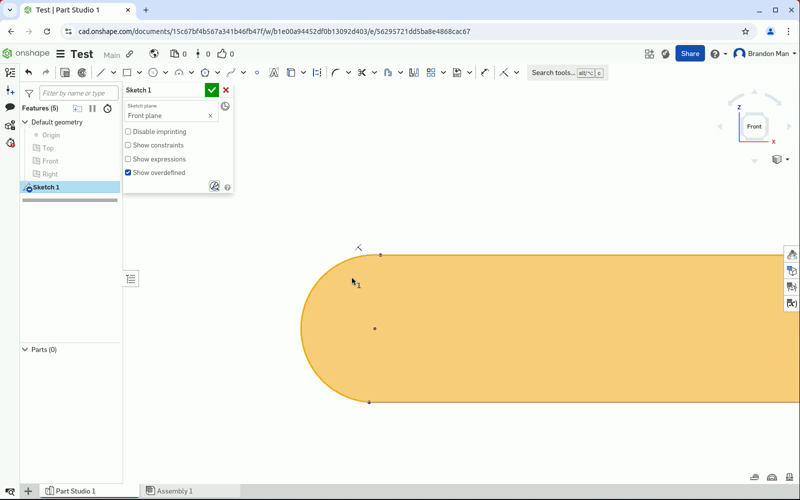
scroll(-6)
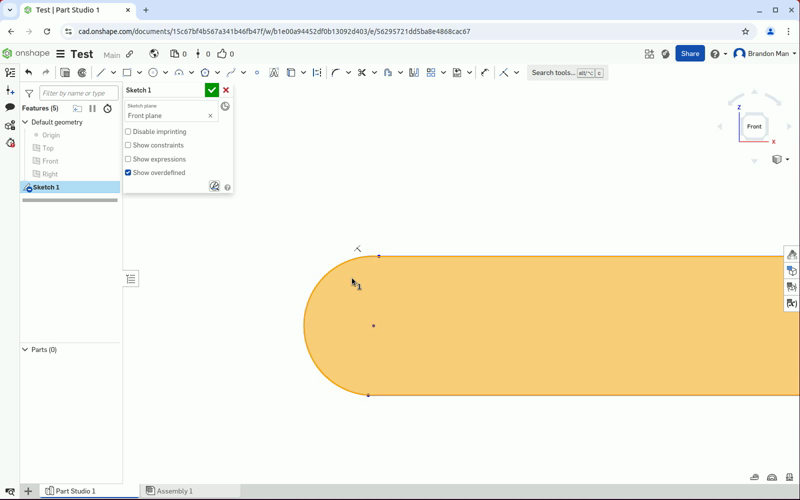
scroll(-6)
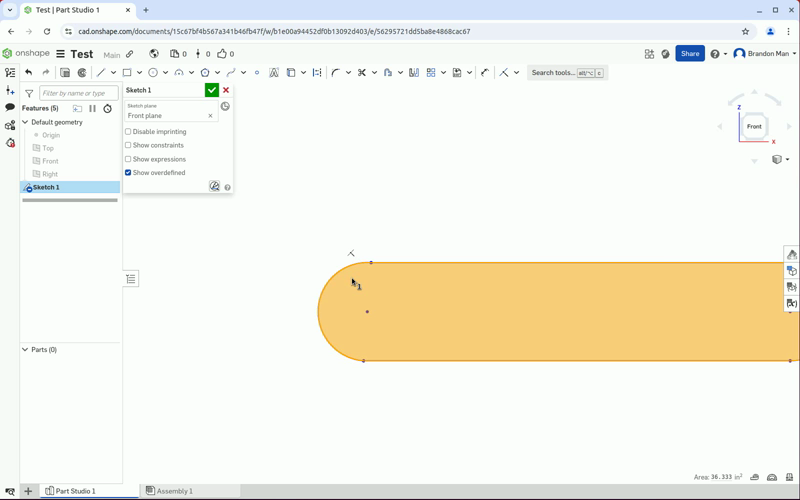
scroll(-6)
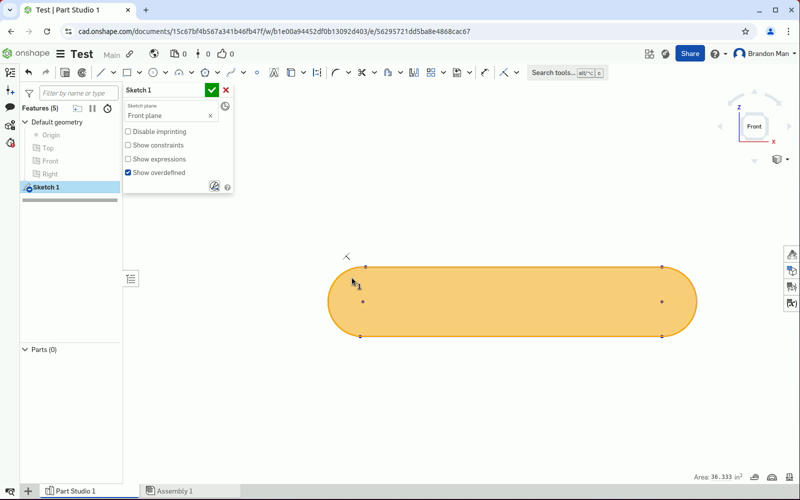
scroll(-6)
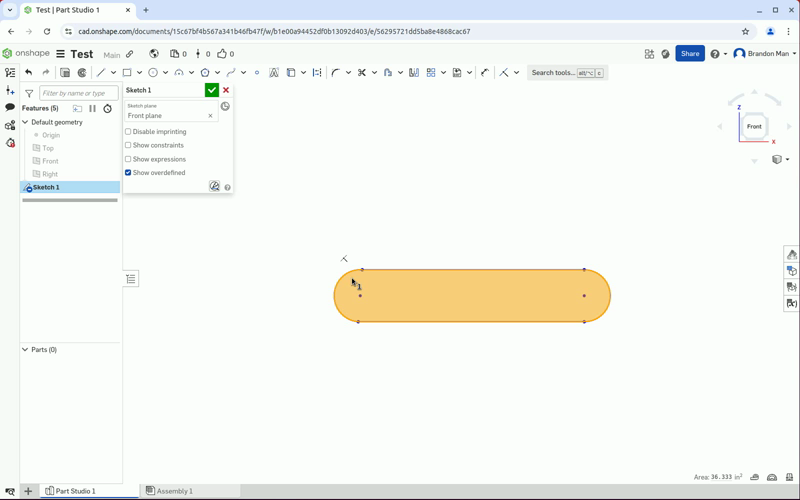
scroll(-6)
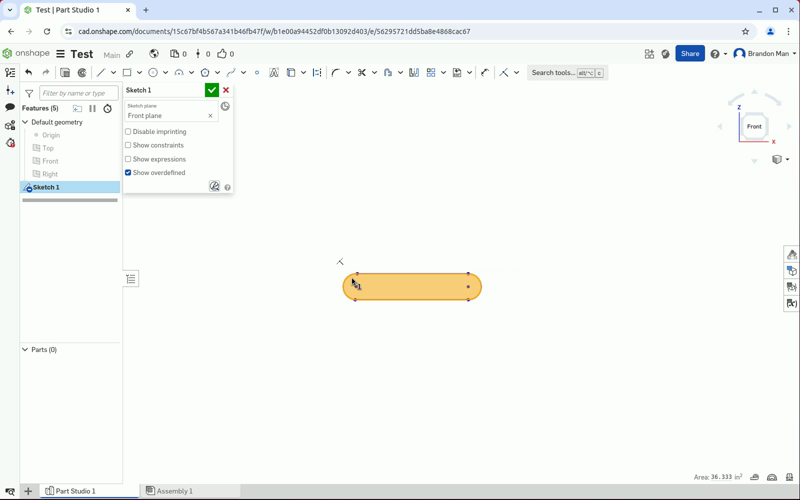
scroll(-6)
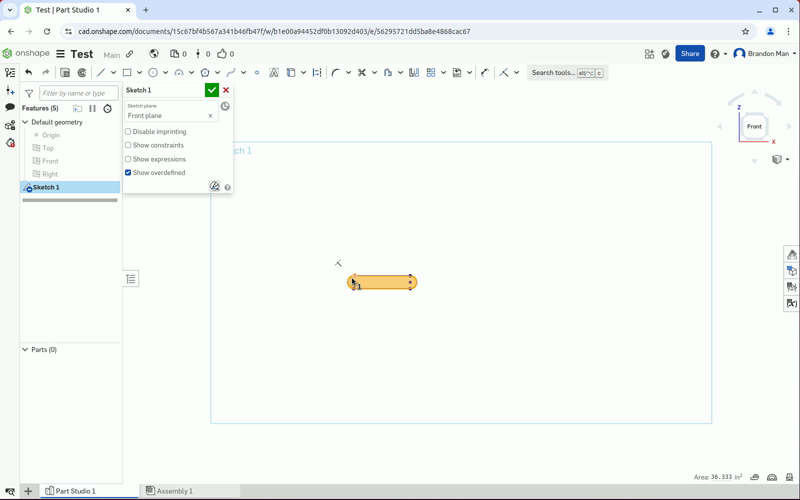
mouse_move(73, 352)
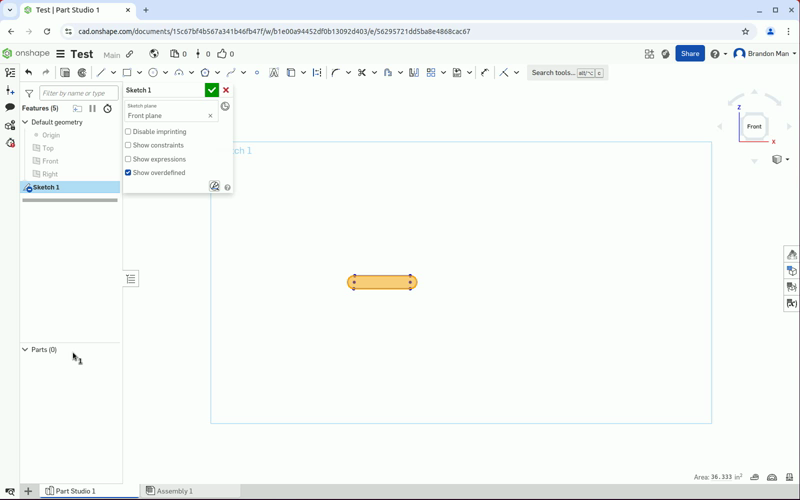
key(shift+y)
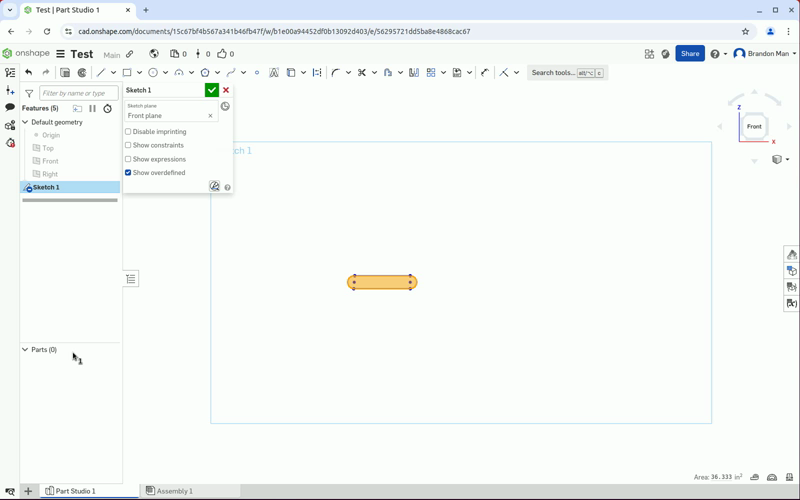
key(shift+e)
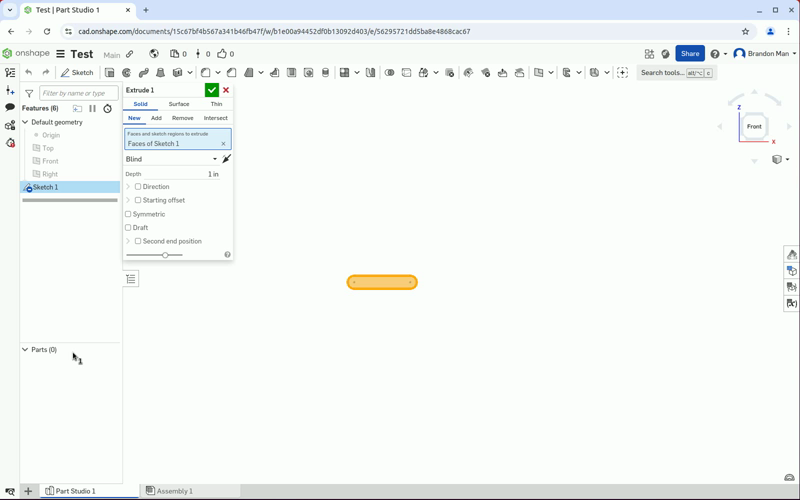
mouse_move(143, 106)
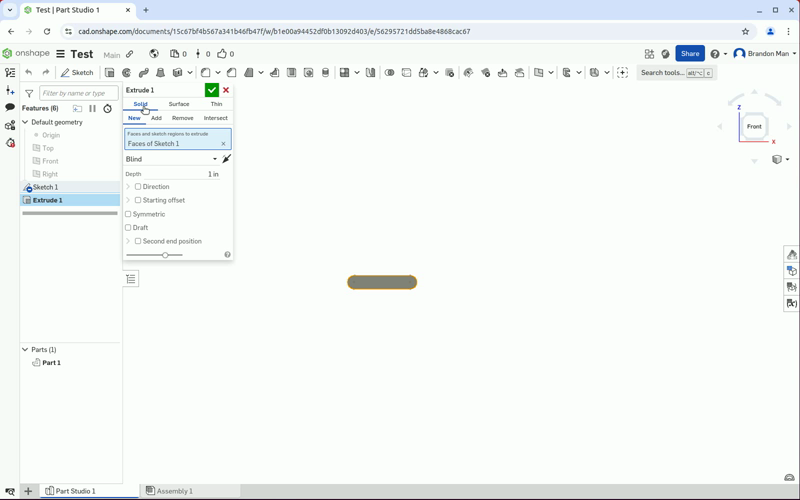
click(143, 106)
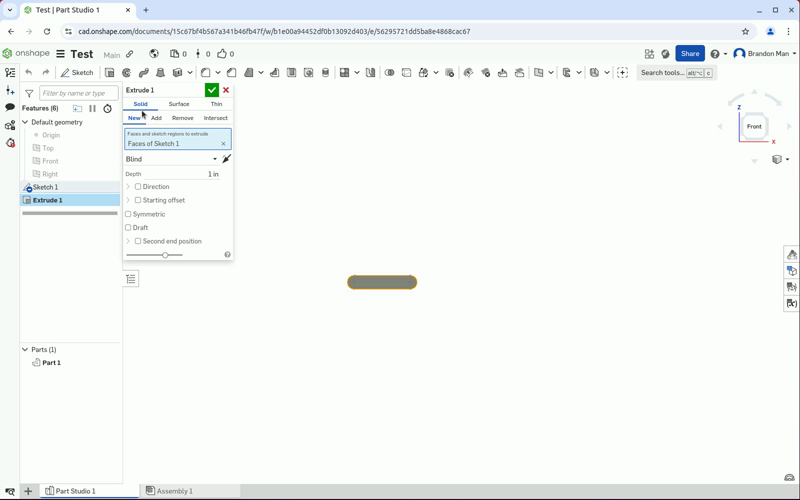
mouse_move(137, 120)
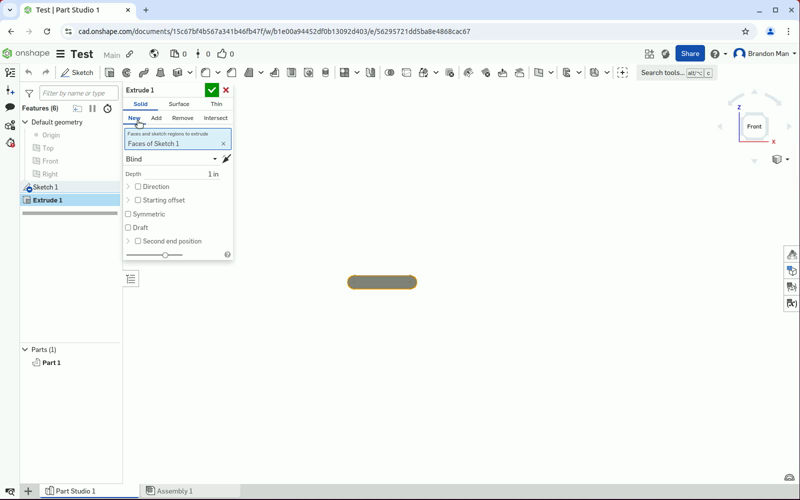
click(137, 120)
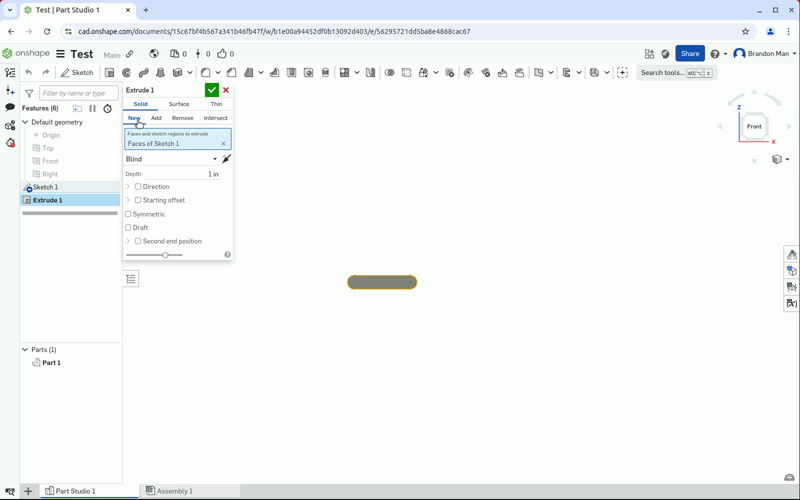
key(tab, 4)
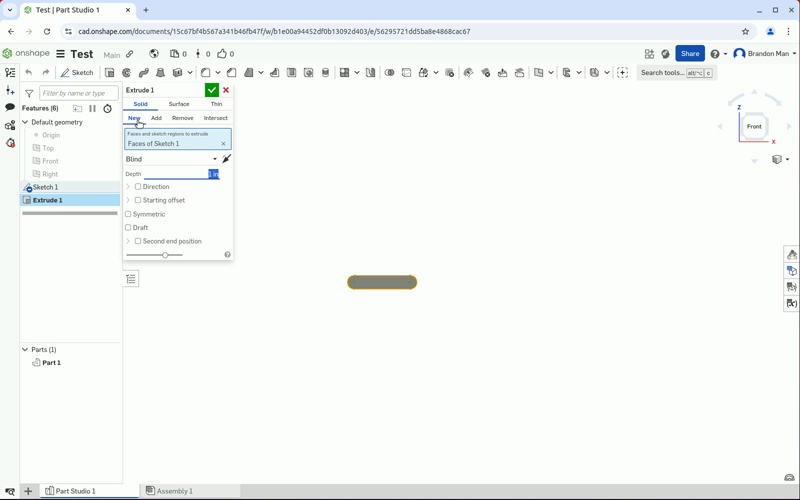
text(2.407)
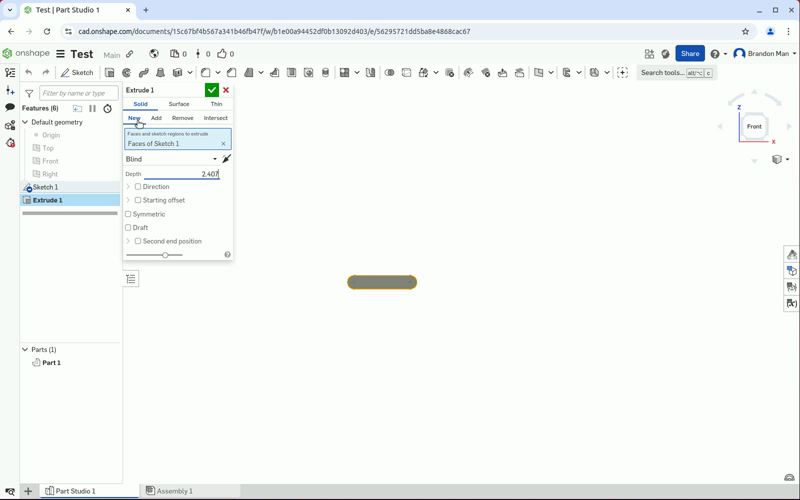
key(enter)
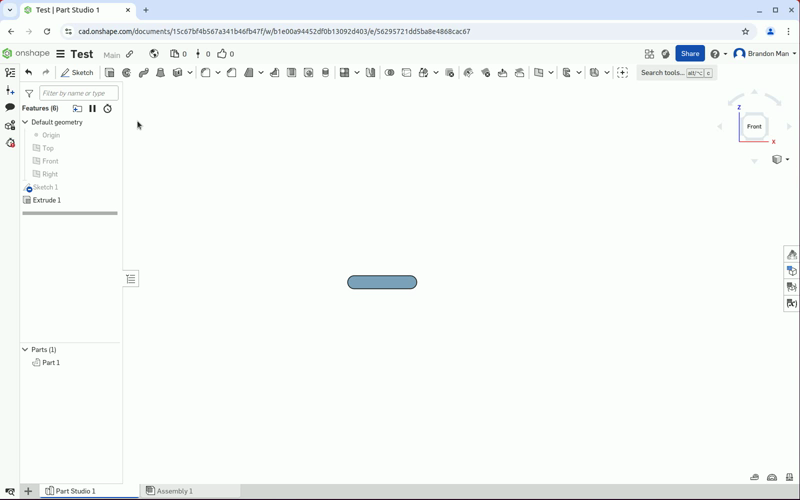
key(shift+h)
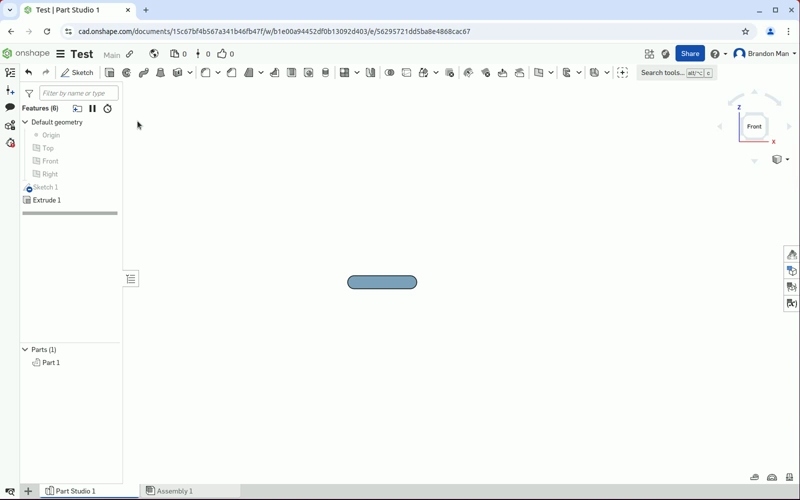
key(shift+h)
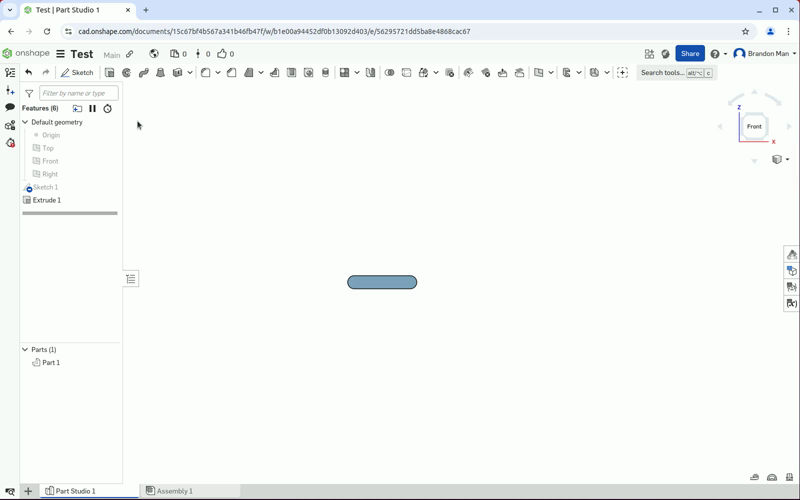
mouse_move(73, 189)
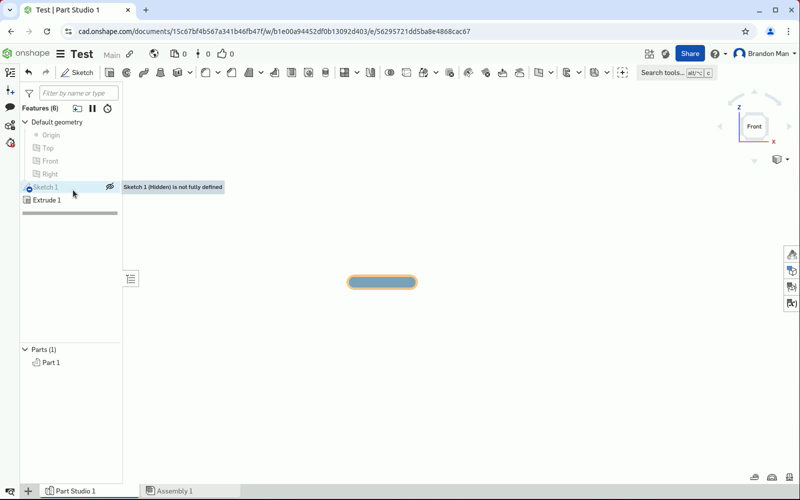
click(73, 189)
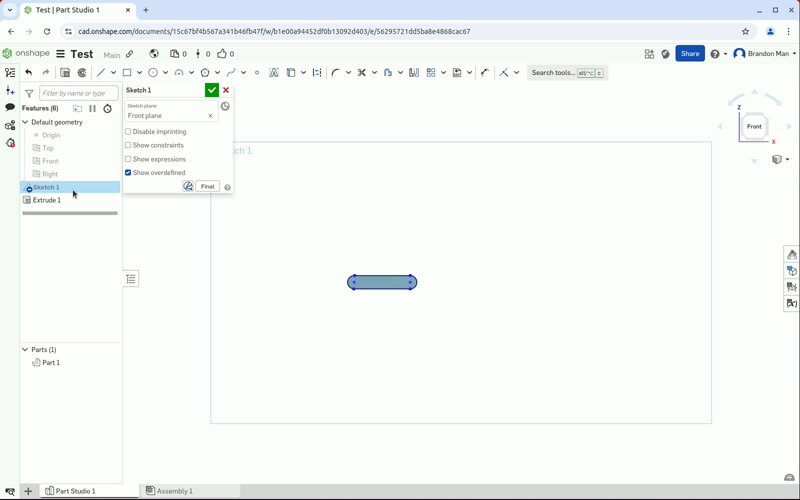
mouse_move(229, 92)
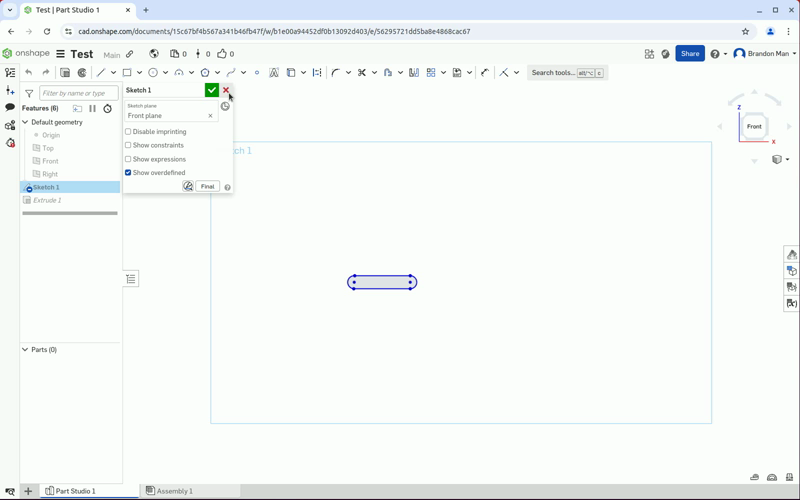
click(229, 92)
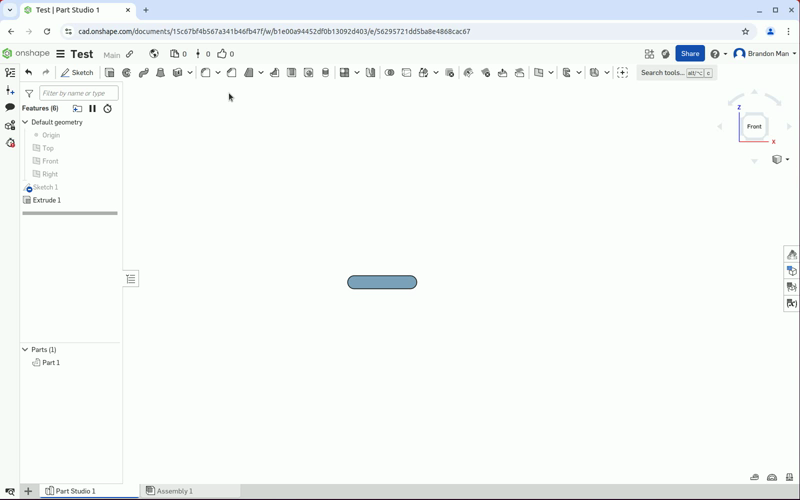
mouse_move(541, 75)
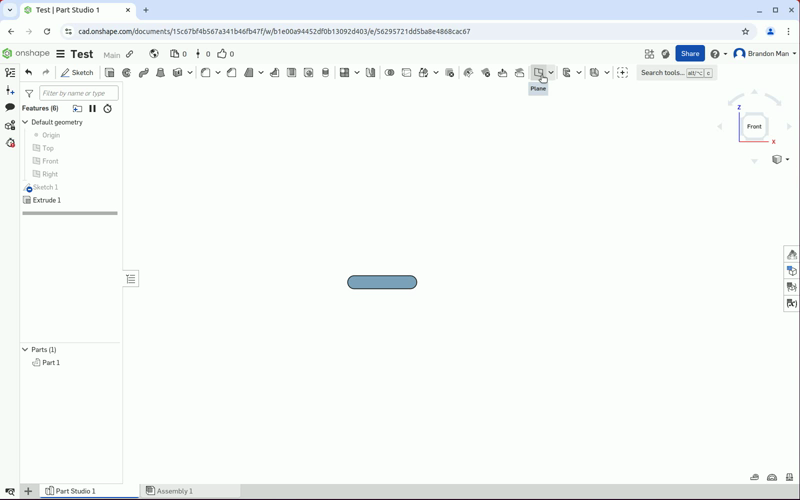
click(541, 75)
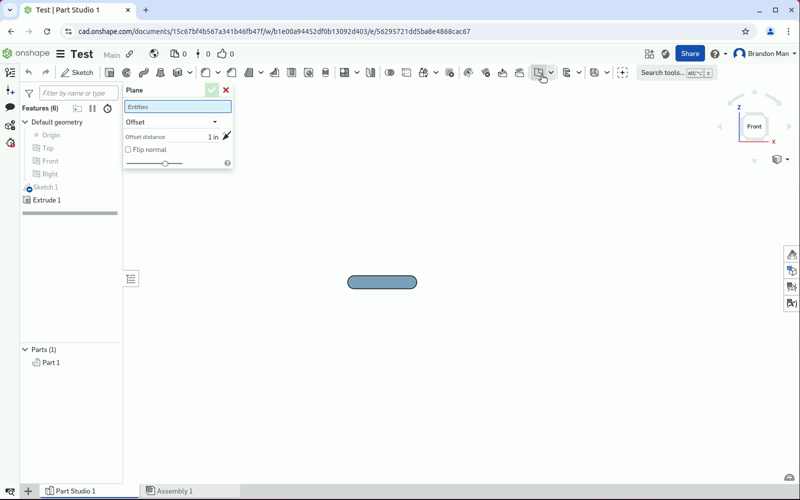
mouse_move(73, 163)
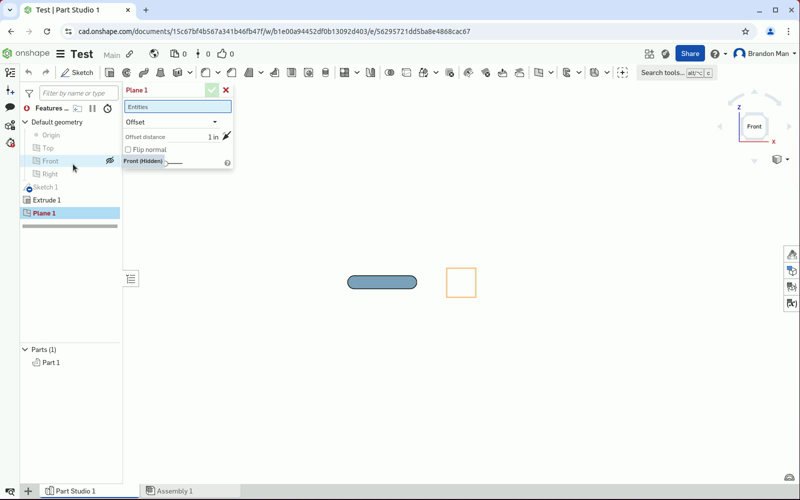
click(73, 163)
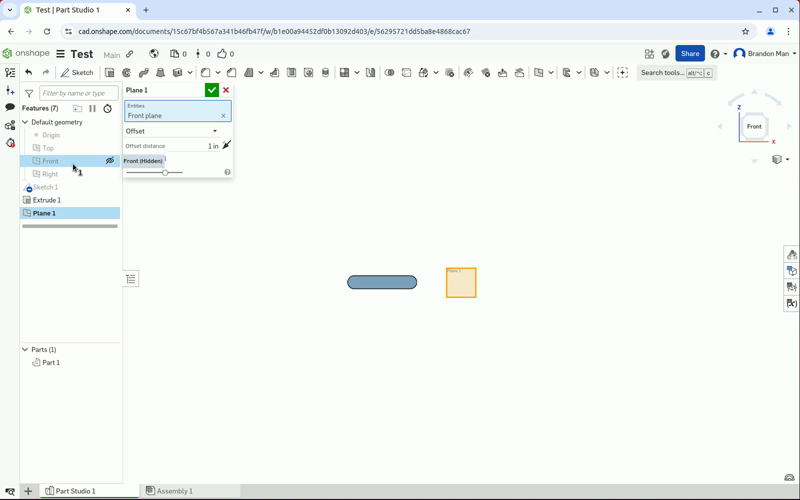
key(tab, 2)
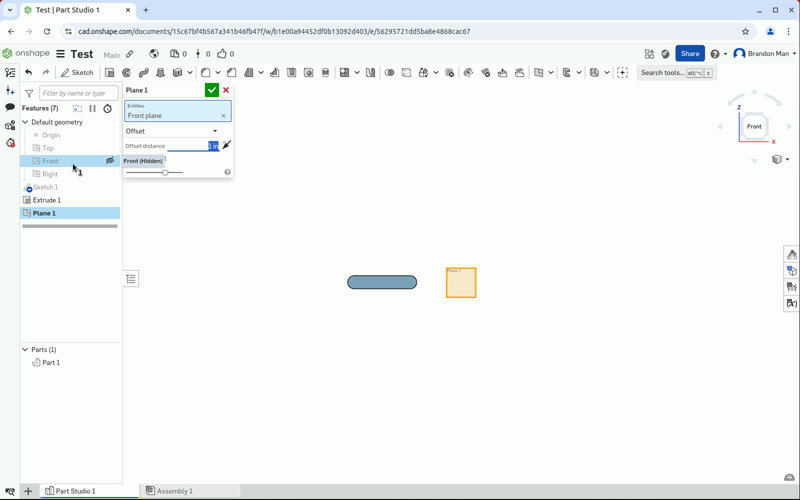
text(2.403)
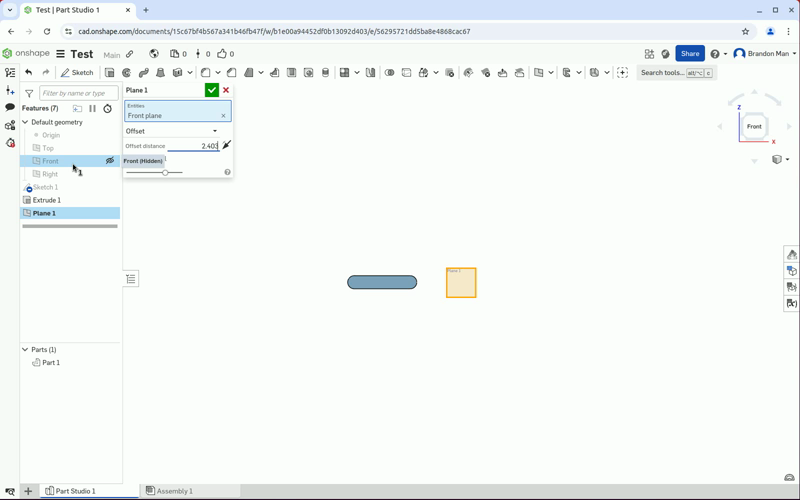
key(enter, 2)
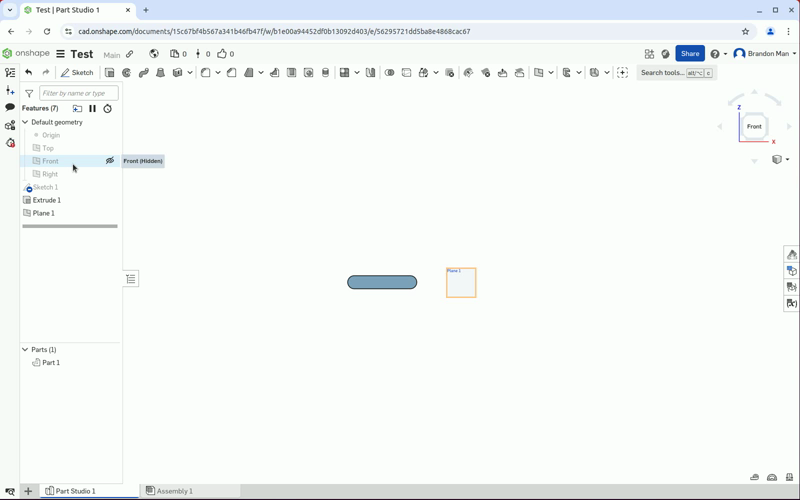
key(shift+s)
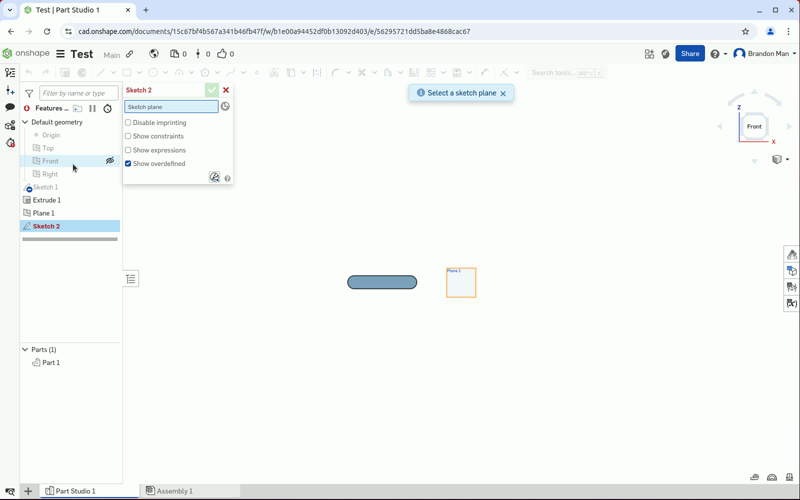
mouse_move(73, 215)
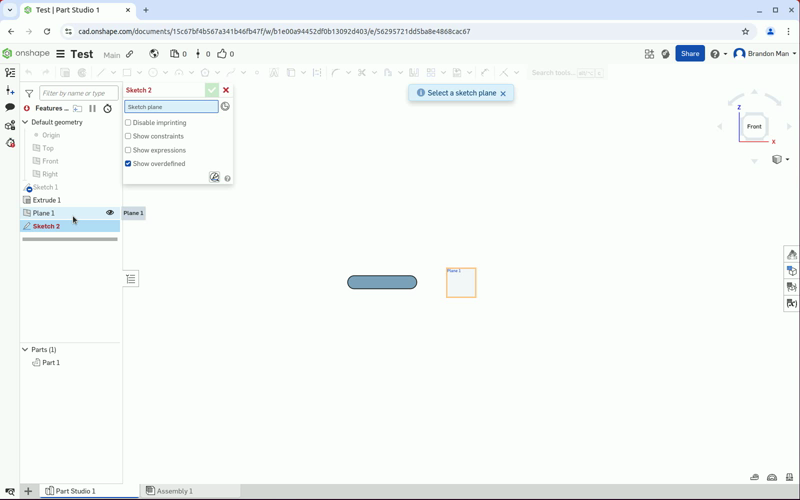
click(73, 215)
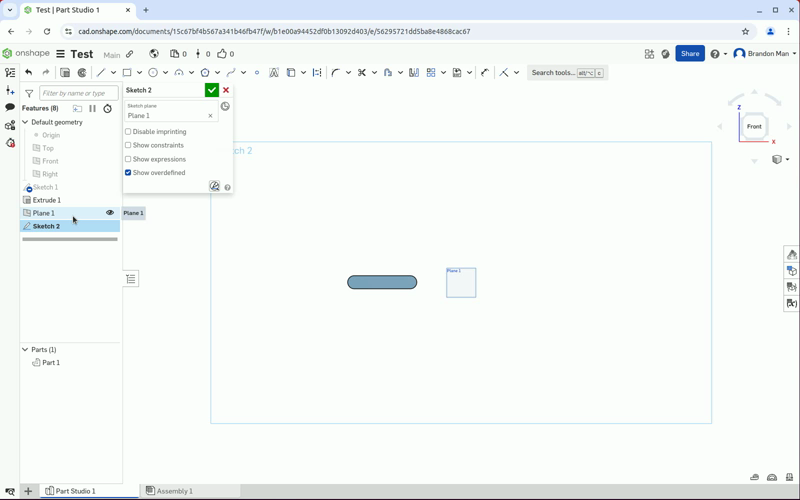
mouse_move(73, 352)
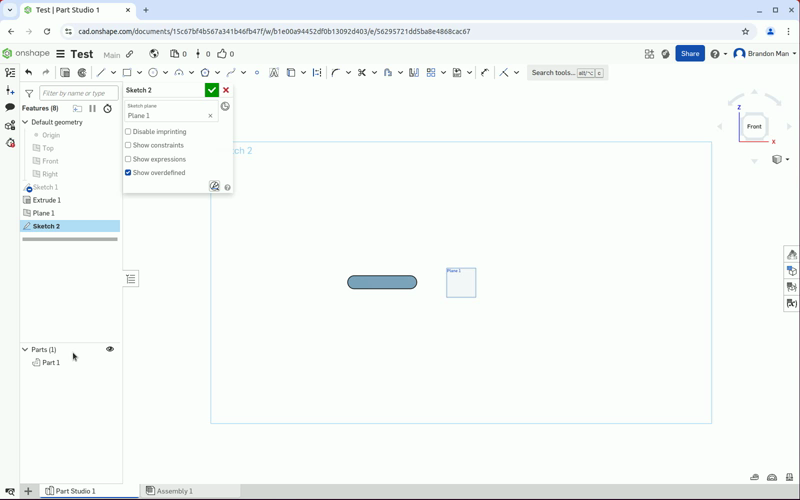
key(y)
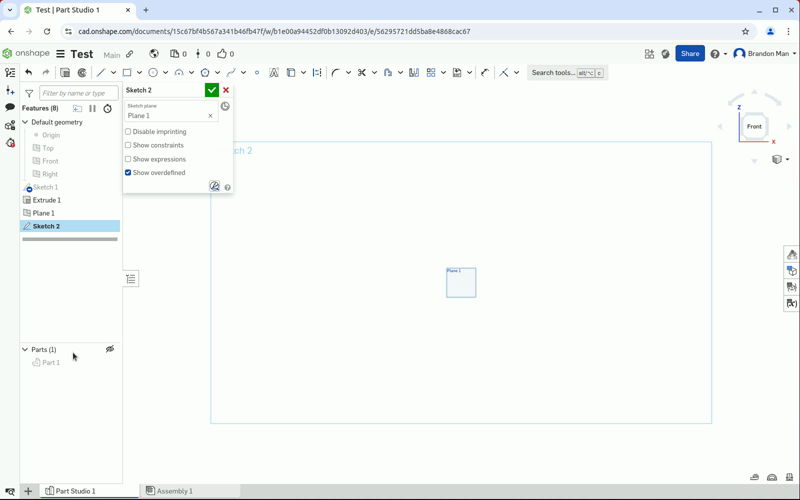
key(c)
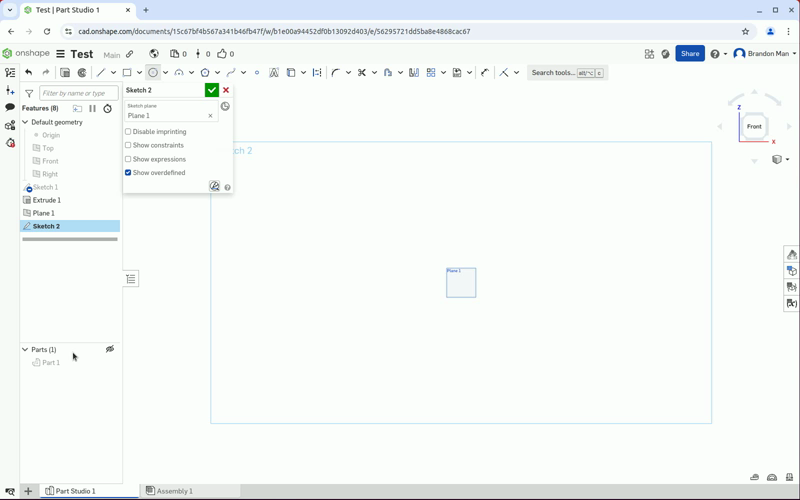
key_down(shift)
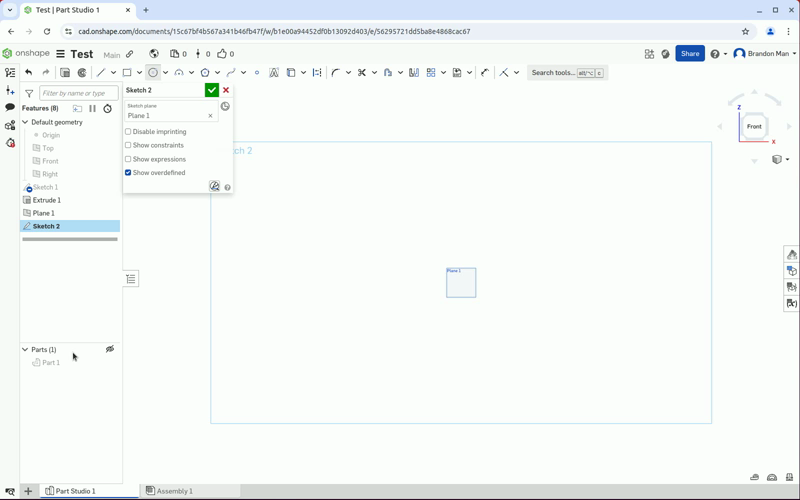
mouse_move(354, 282)
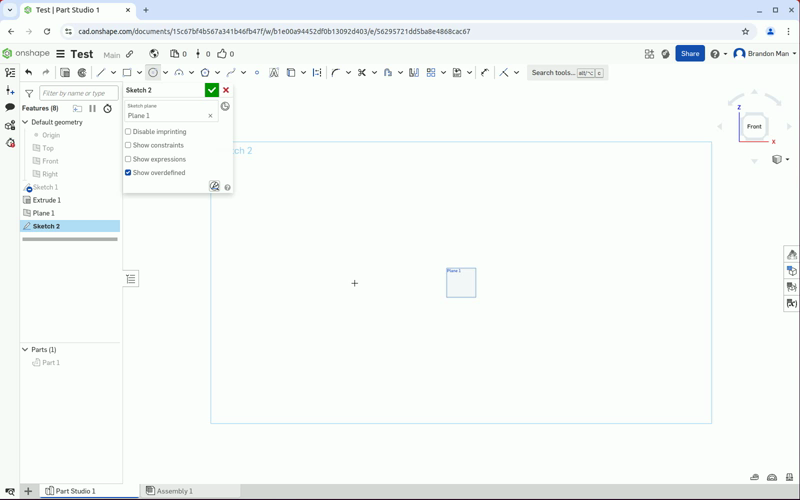
click(354, 282)
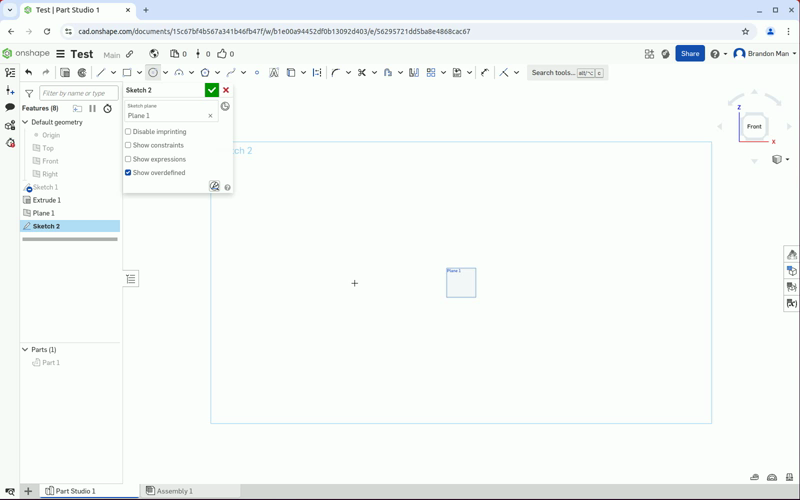
key_up(shift)
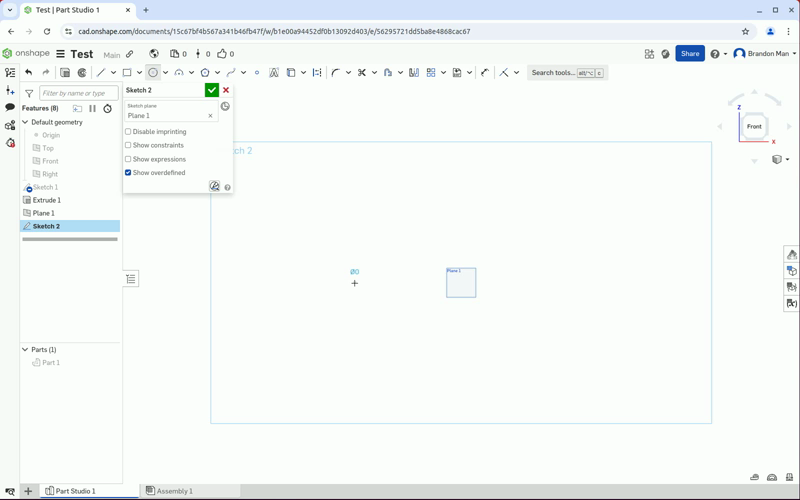
mouse_move(359, 282)
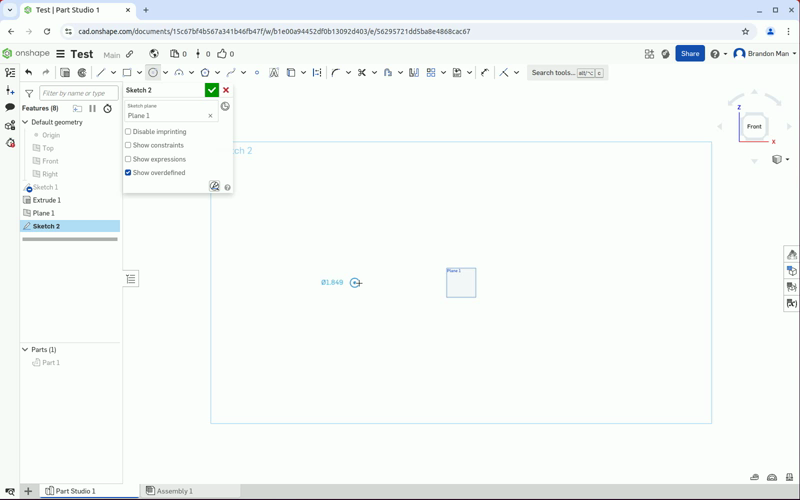
click(359, 282)
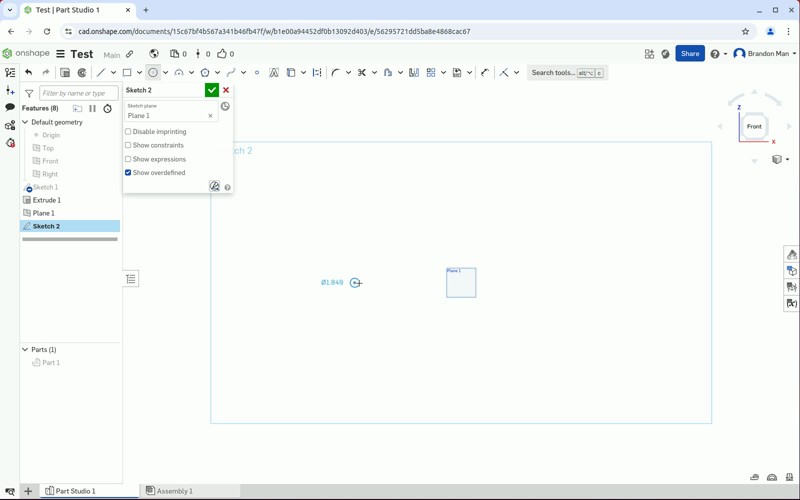
key(esc)
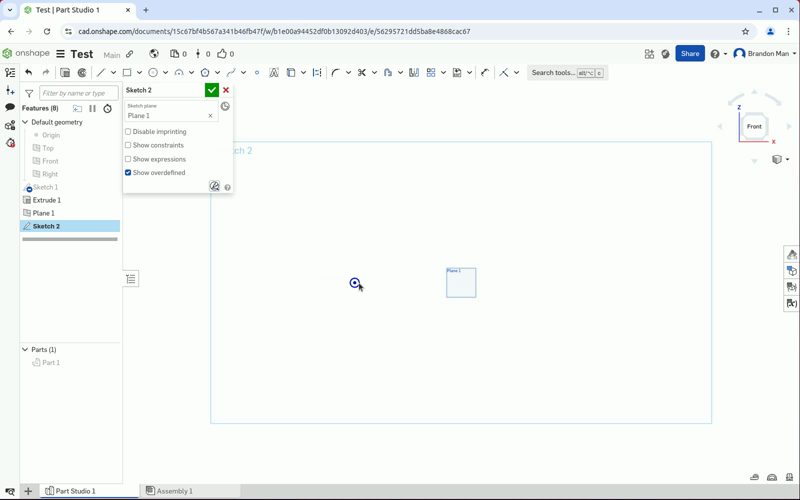
mouse_move(357, 281)
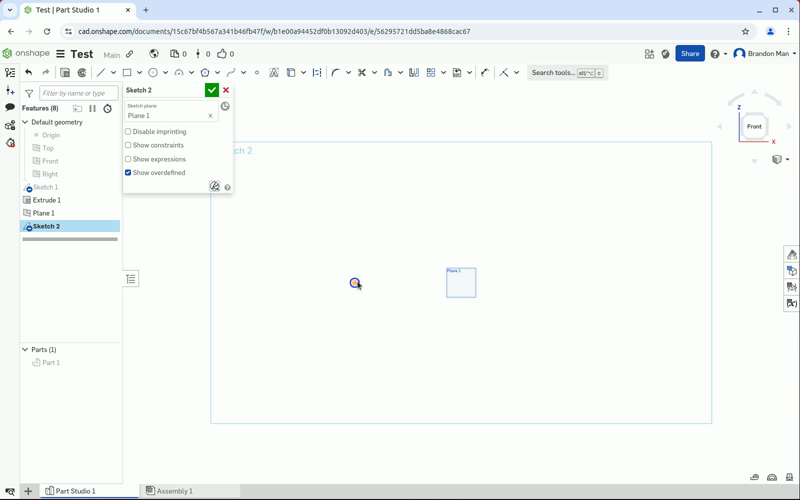
scroll(6)
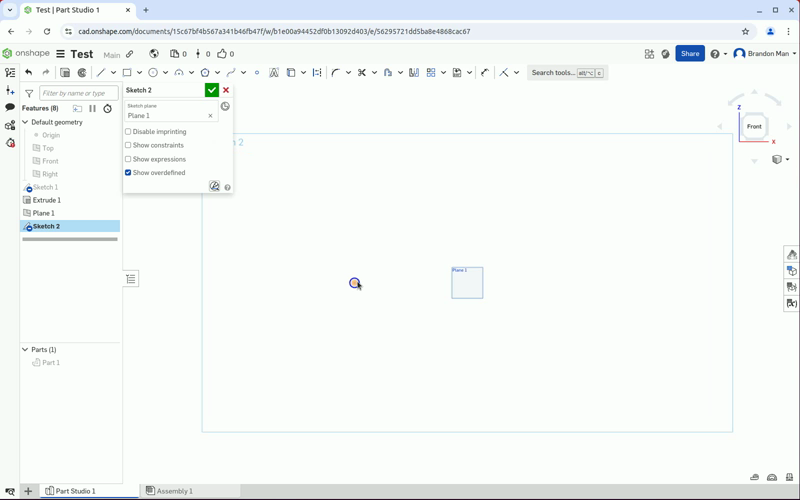
scroll(6)
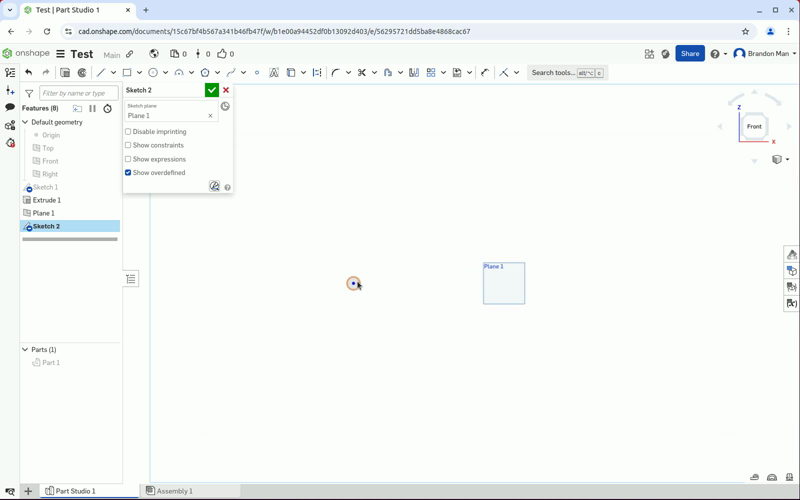
scroll(6)
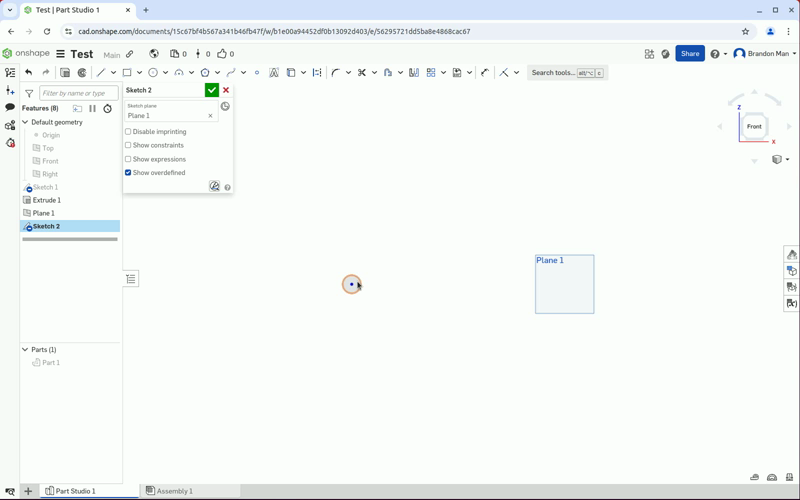
scroll(6)
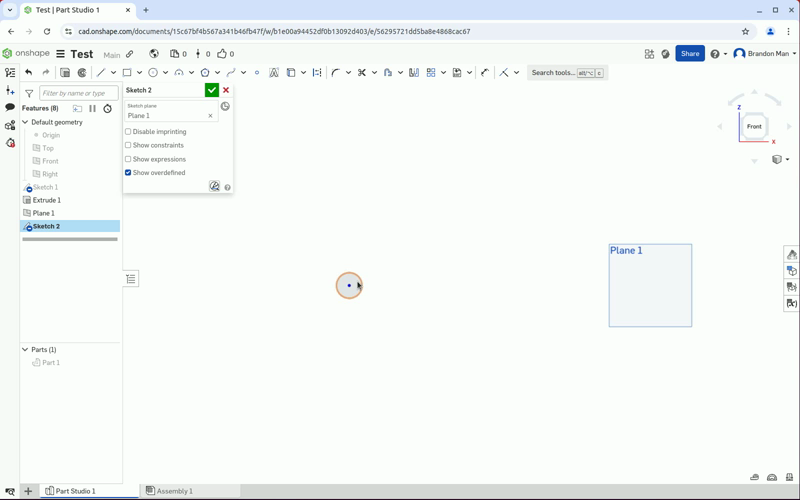
scroll(6)
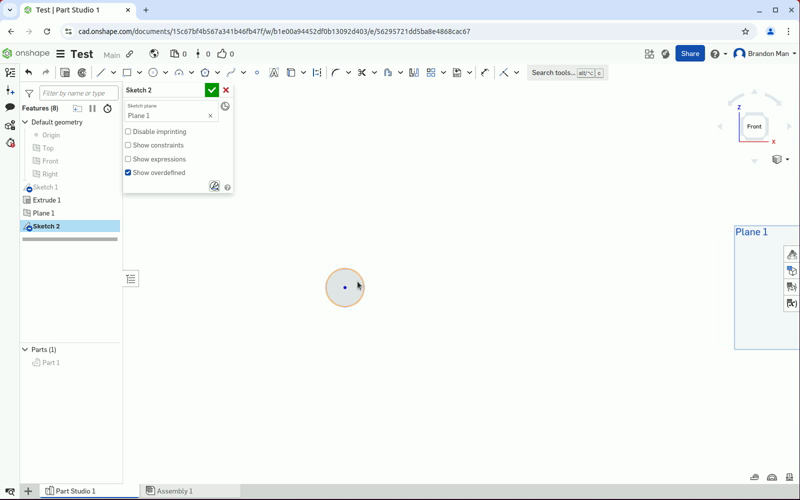
scroll(6)
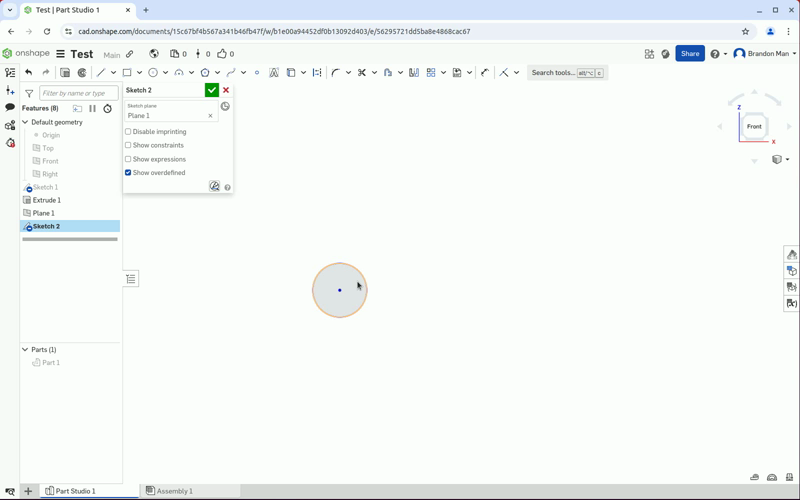
scroll(6)
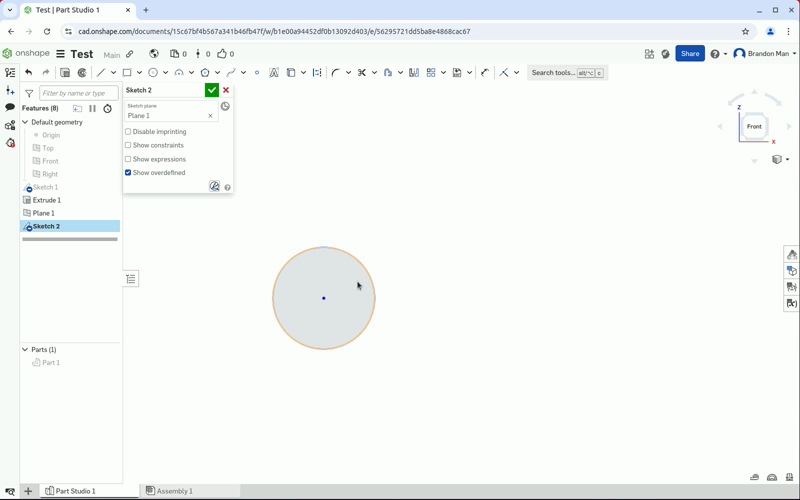
click(357, 281)
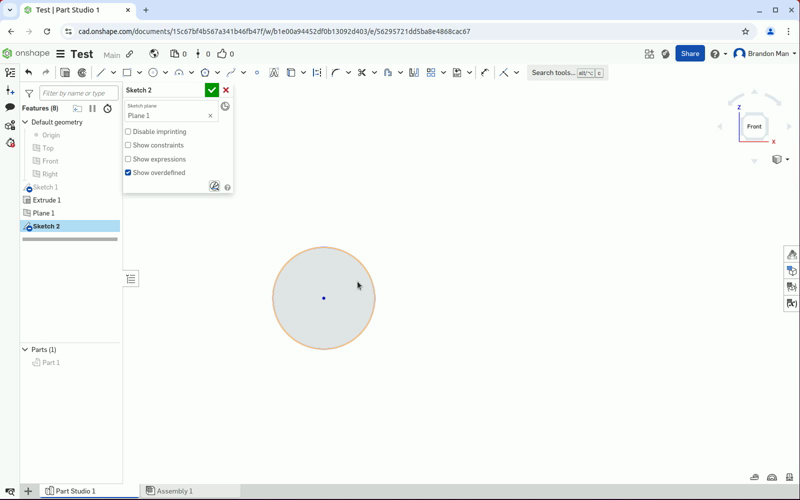
scroll(-6)
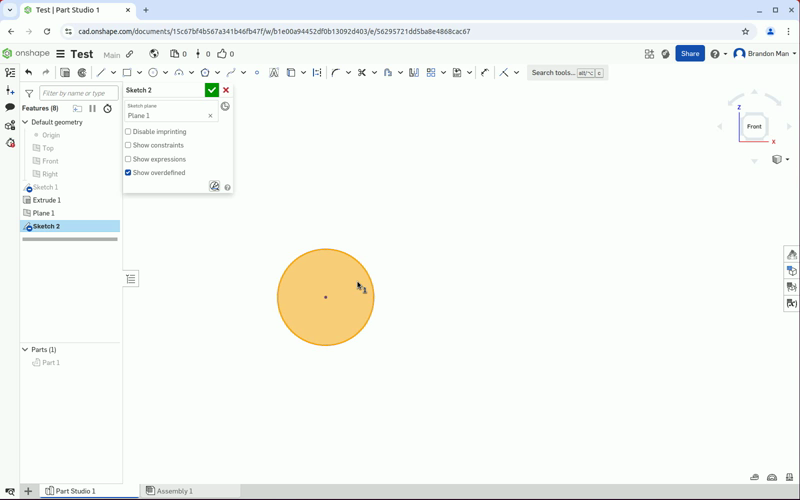
scroll(-6)
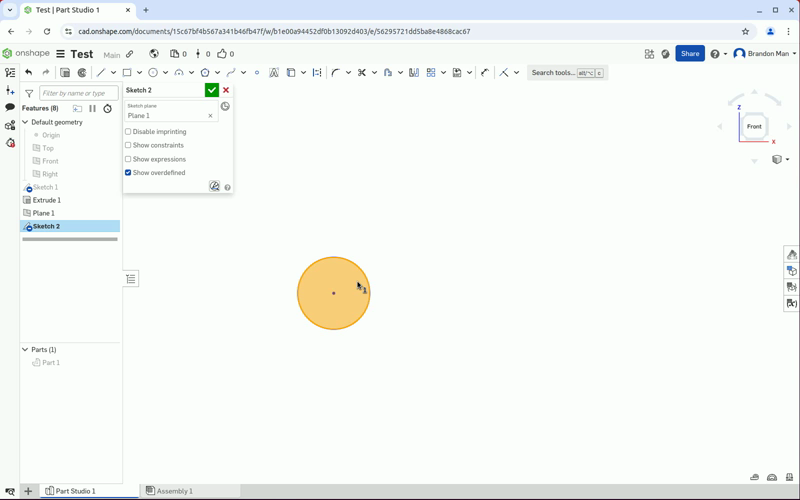
scroll(-6)
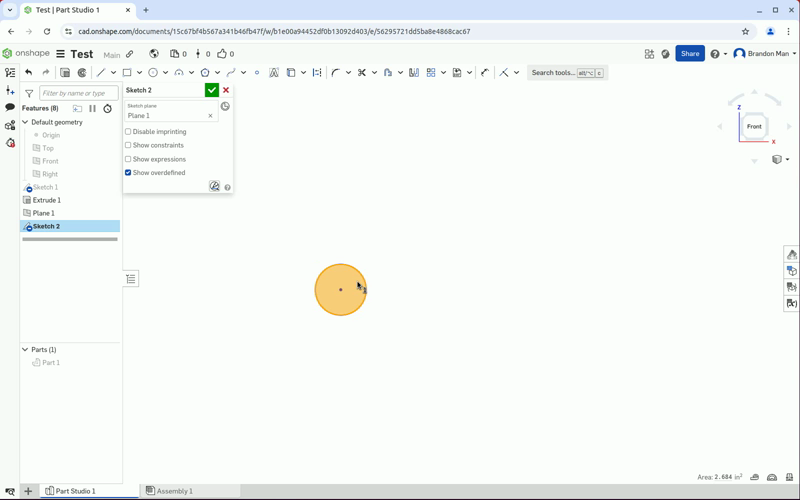
scroll(-6)
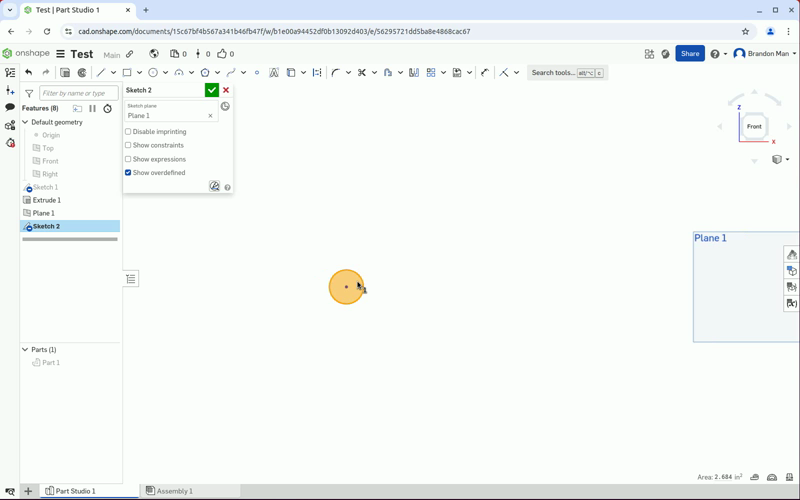
scroll(-6)
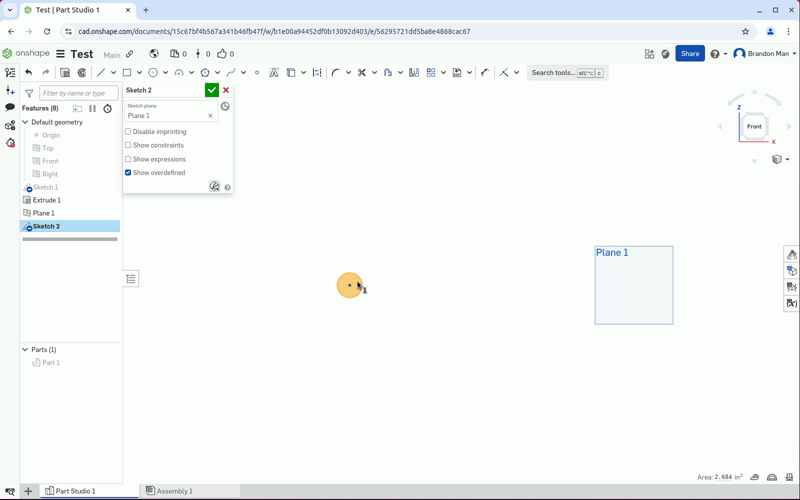
scroll(-6)
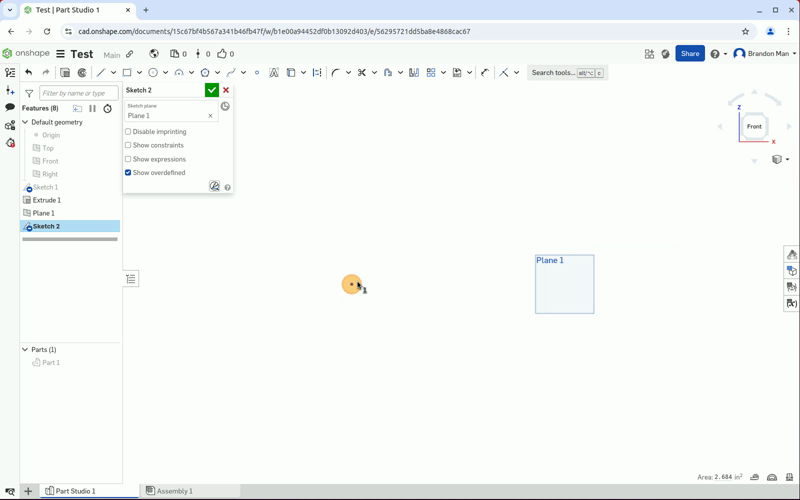
scroll(-6)
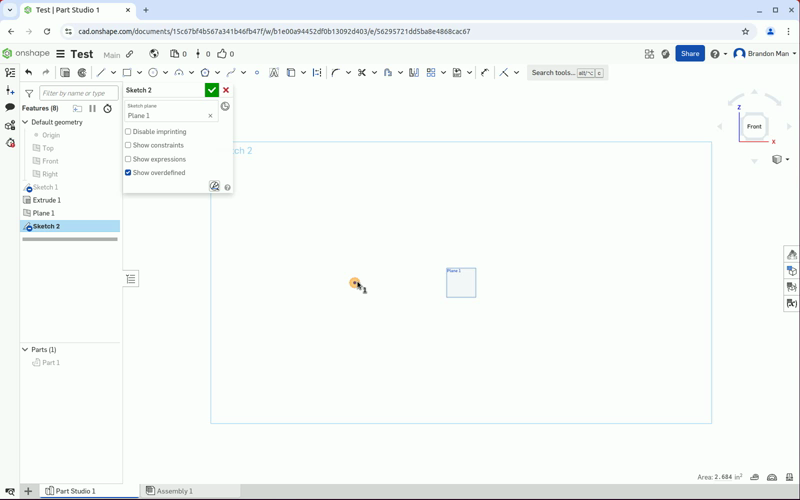
mouse_move(73, 352)
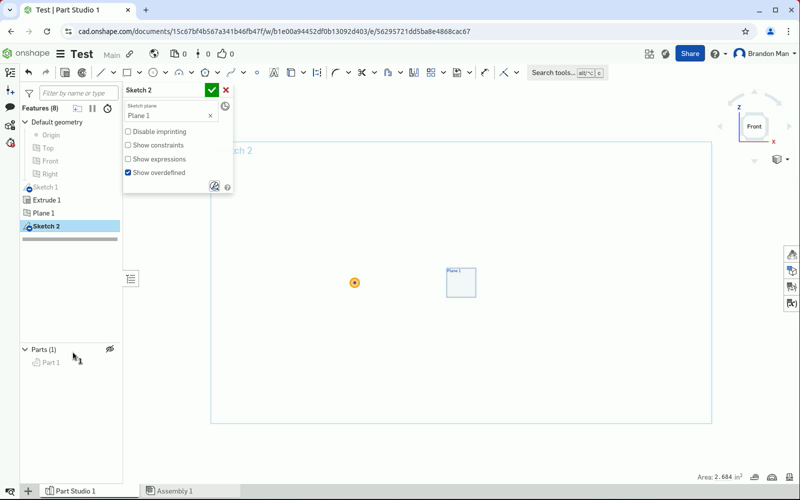
key(shift+y)
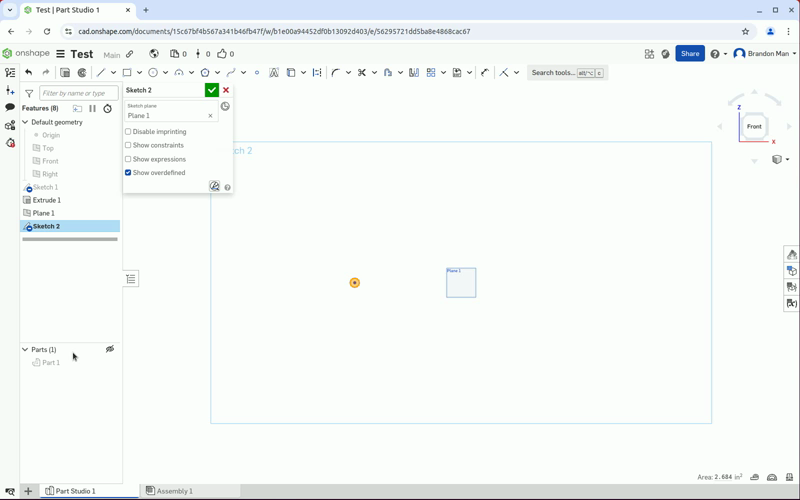
key(shift+e)
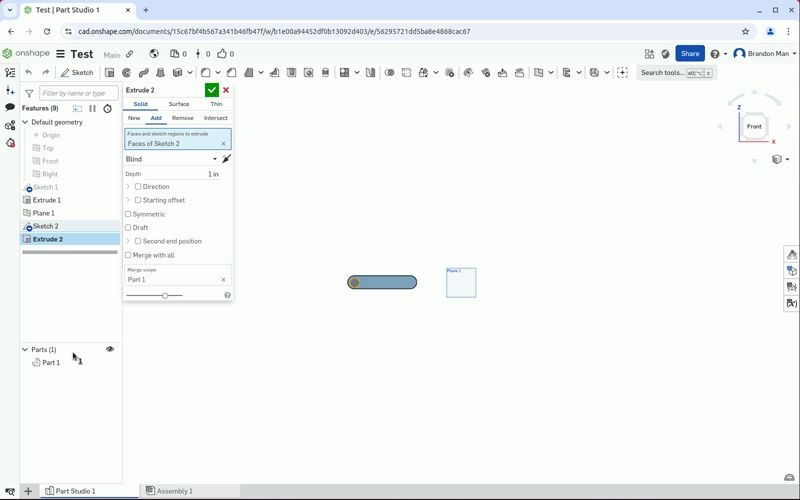
mouse_move(143, 106)
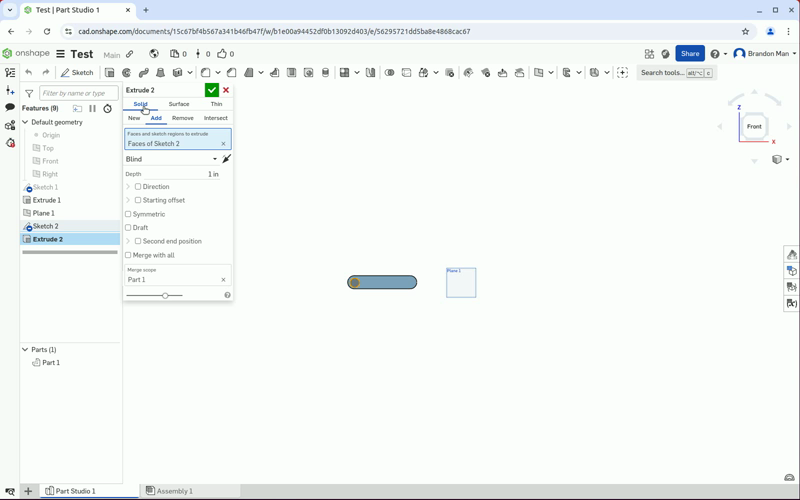
click(143, 106)
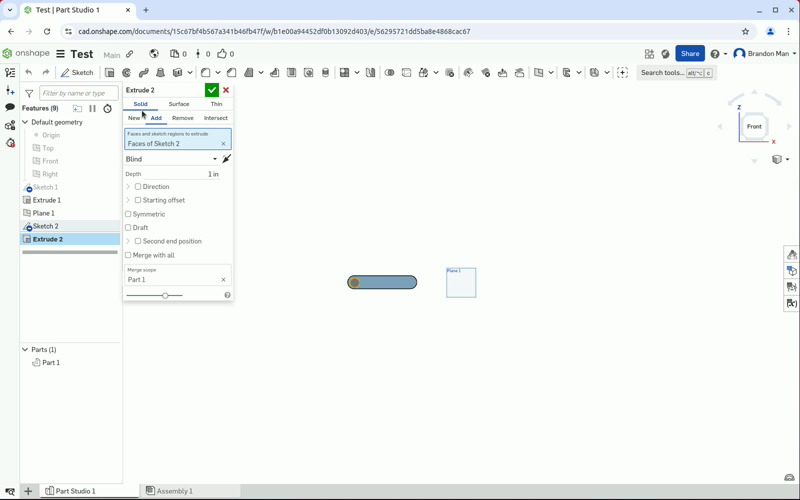
mouse_move(137, 120)
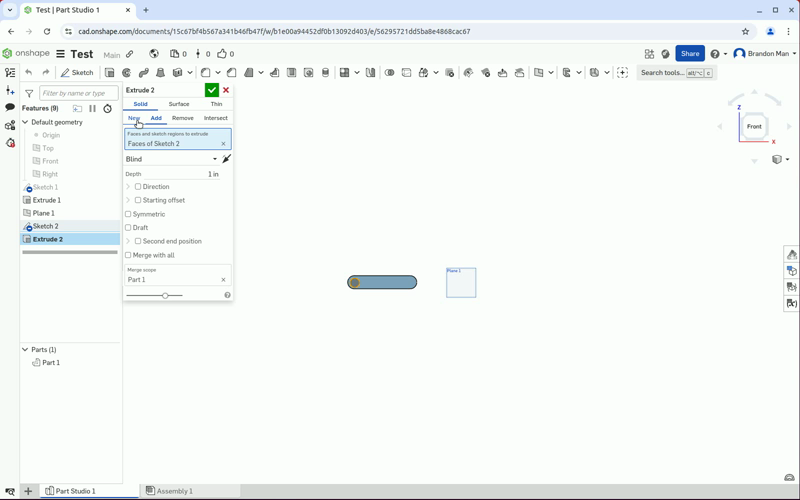
click(137, 120)
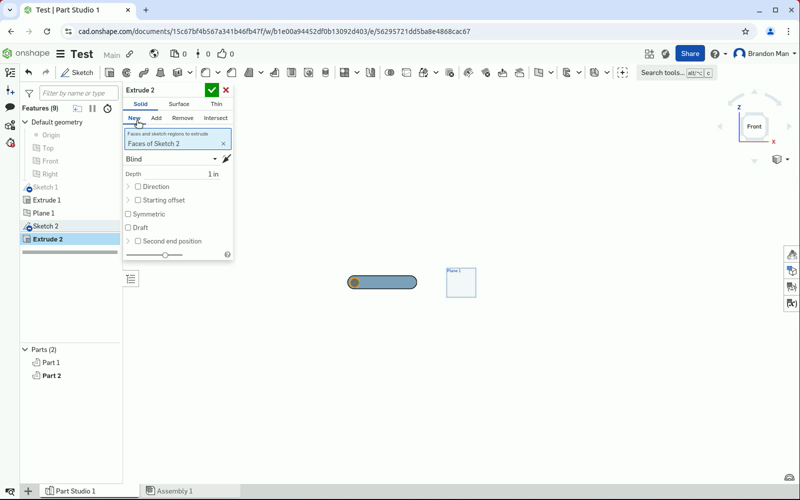
key(tab, 4)
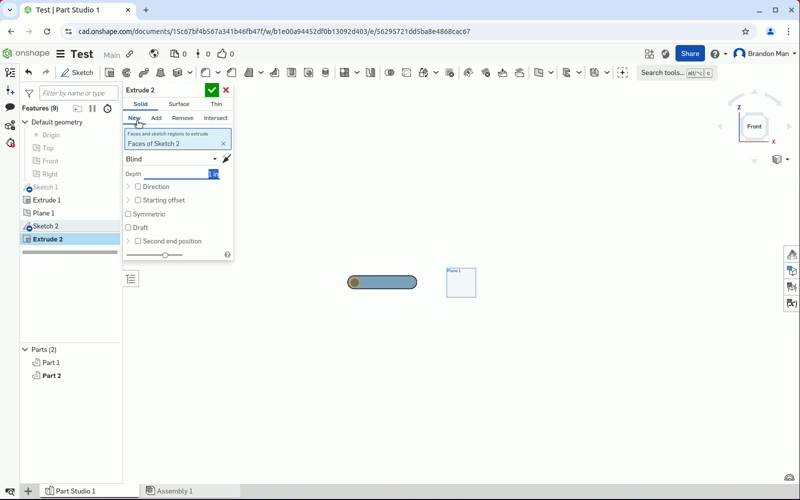
text(8.184)
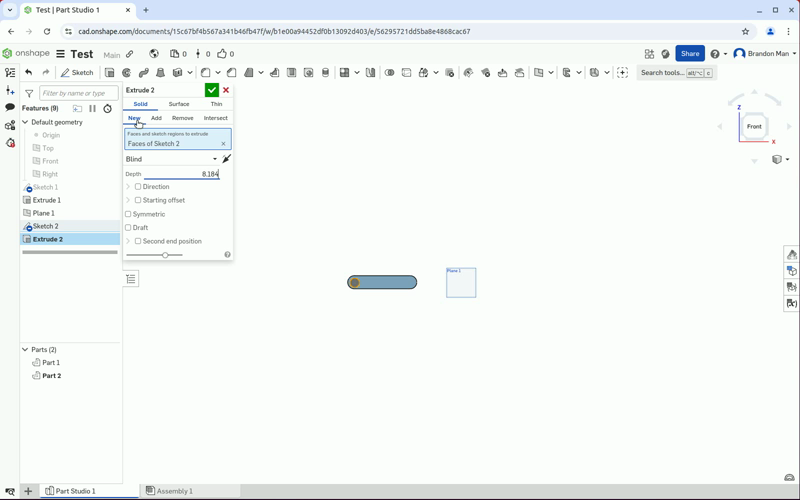
key(enter)
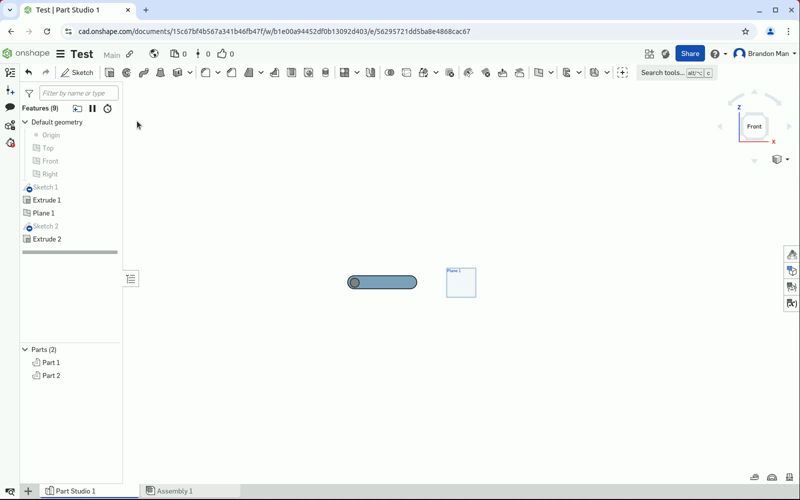
key(shift+h)
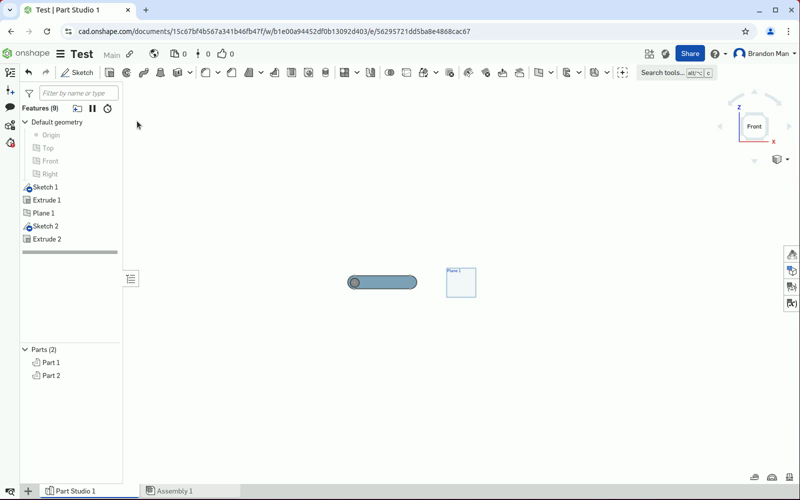
key(shift+h)
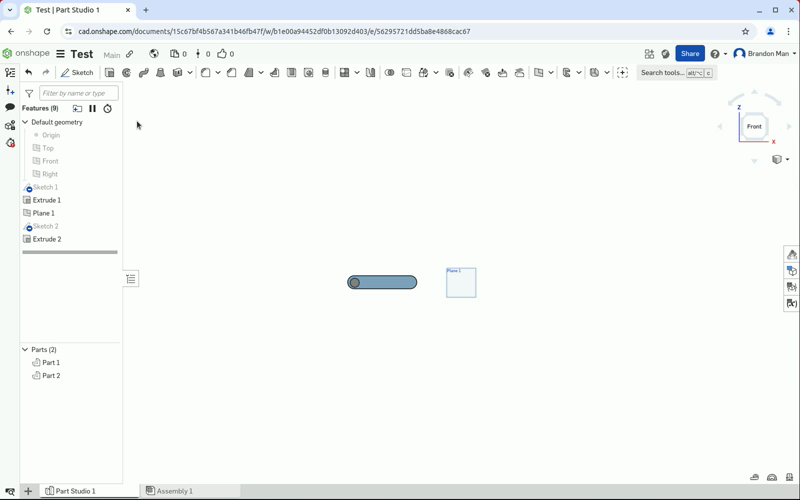
mouse_move(73, 189)
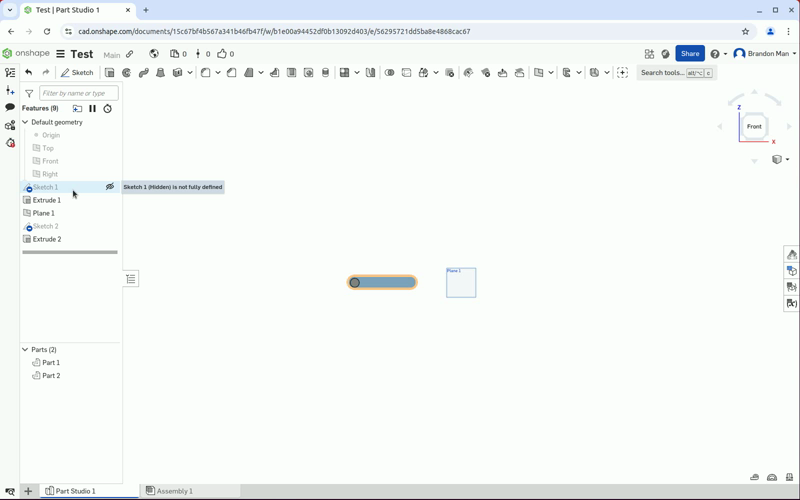
click(73, 189)
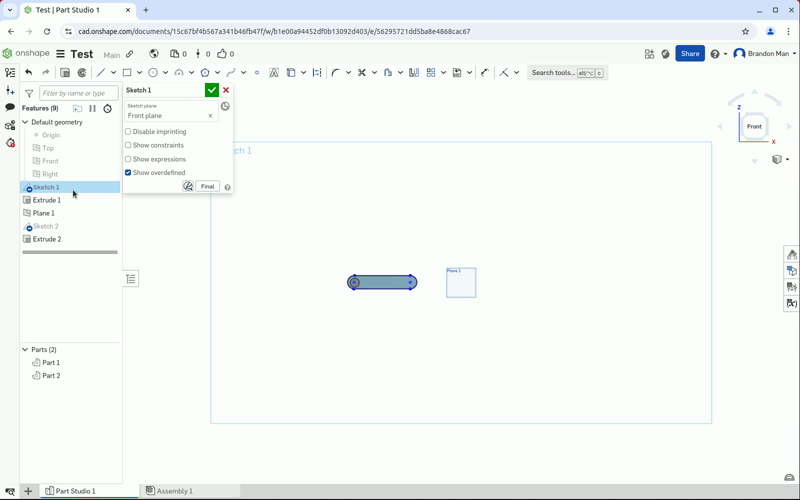
mouse_move(229, 92)
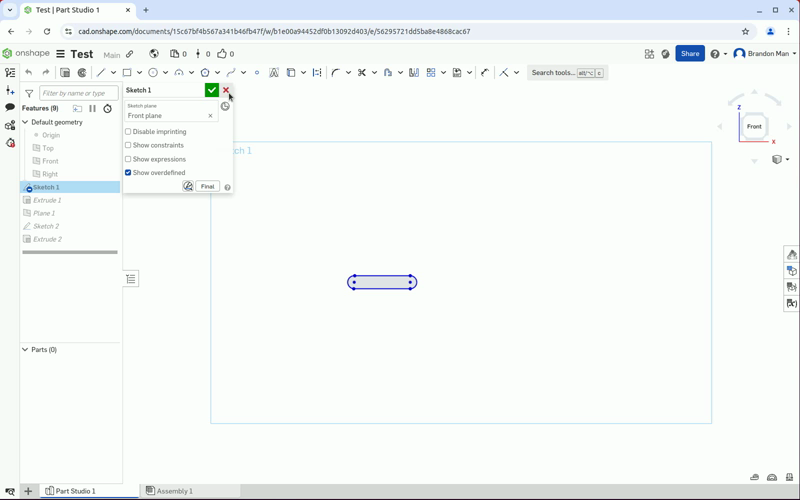
click(229, 92)
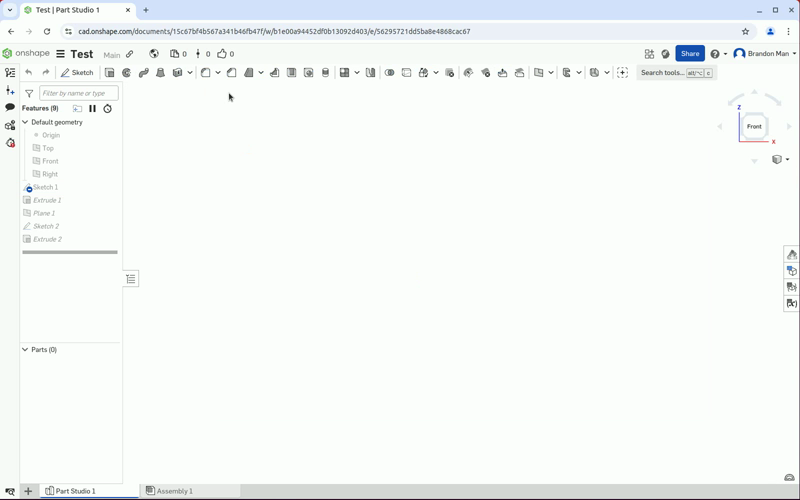
key(shift+s)
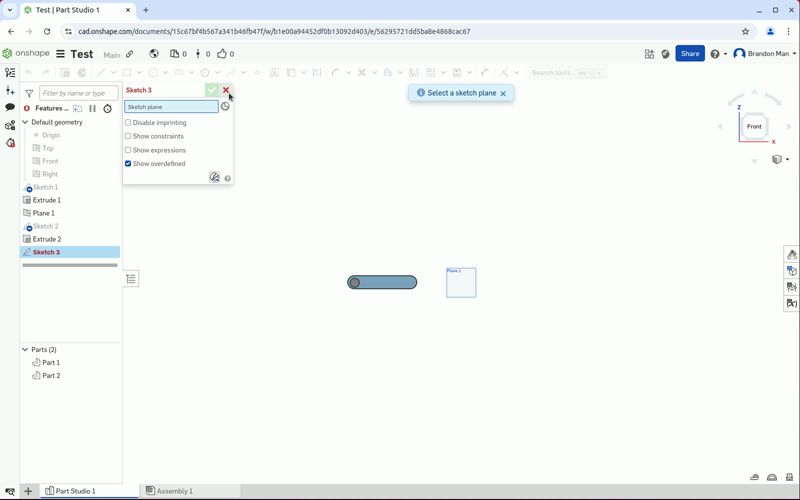
mouse_move(73, 215)
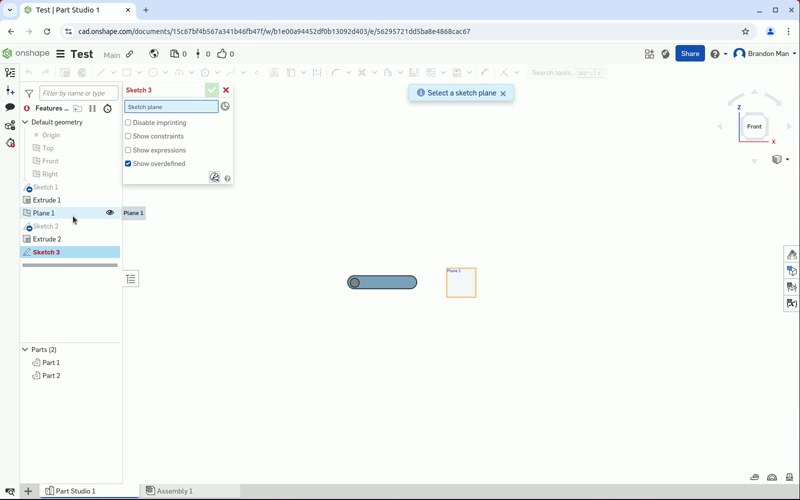
click(73, 215)
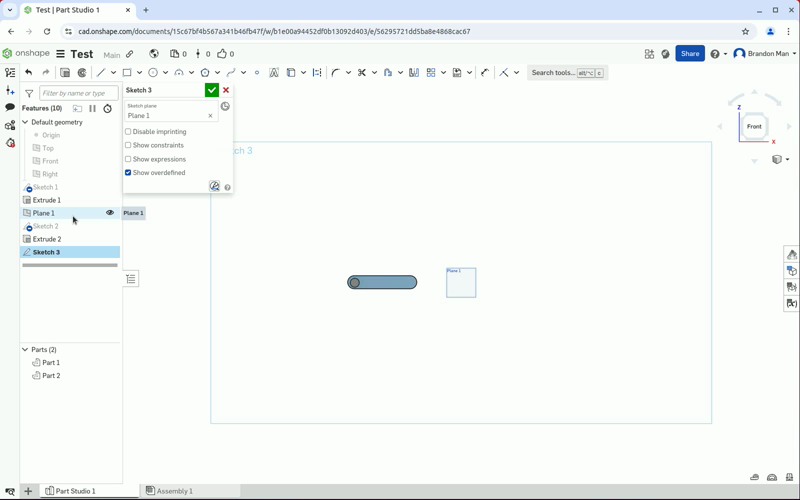
mouse_move(73, 352)
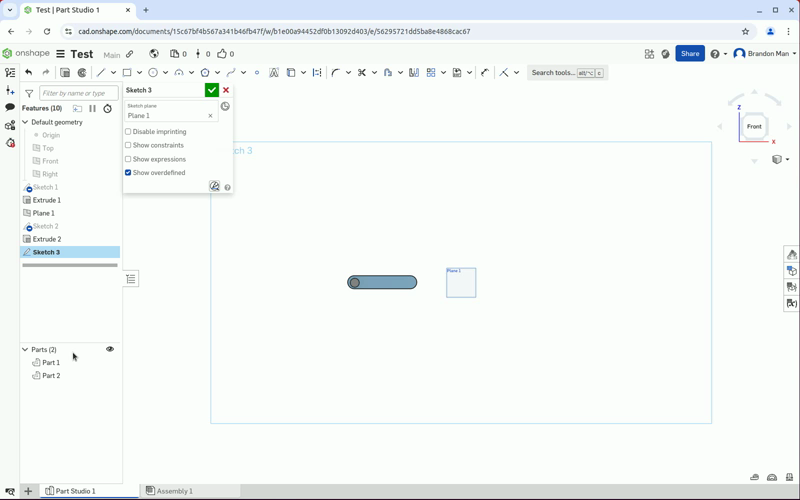
key(y)
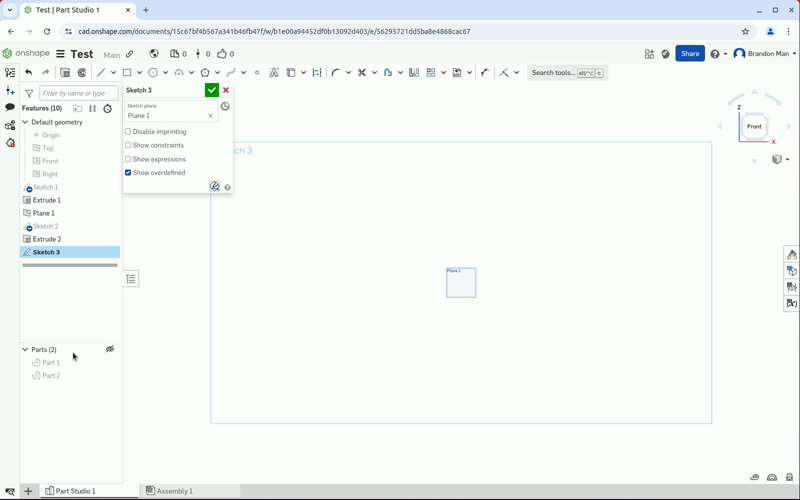
key(c)
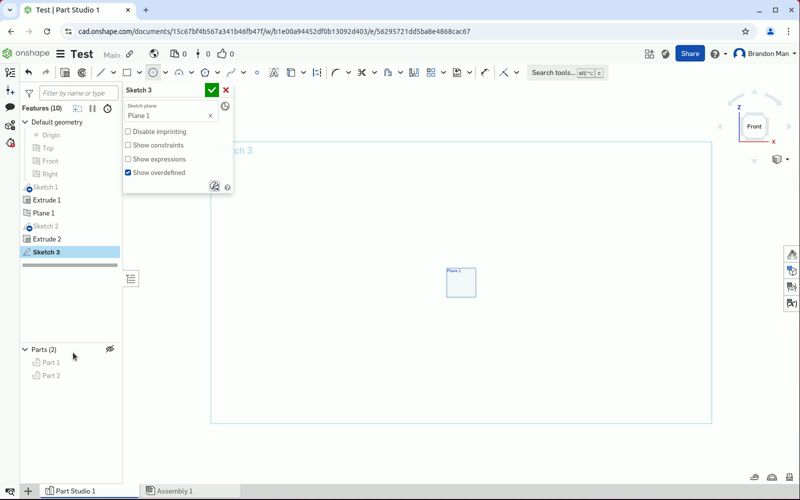
key_down(shift)
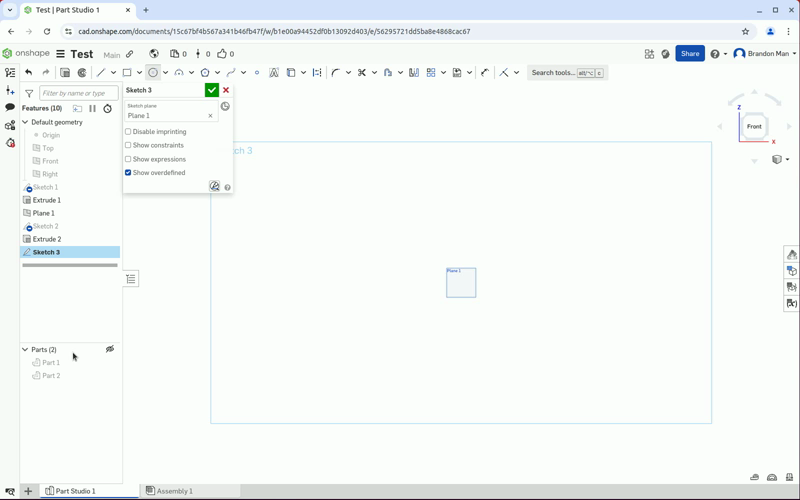
mouse_move(374, 282)
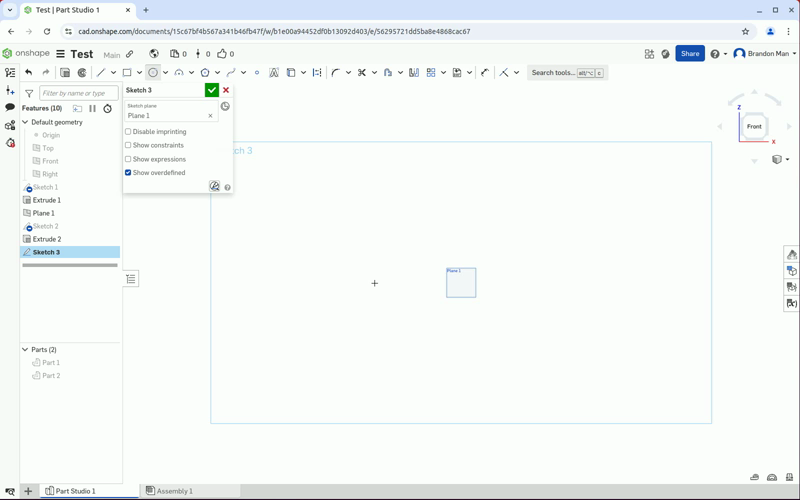
click(374, 282)
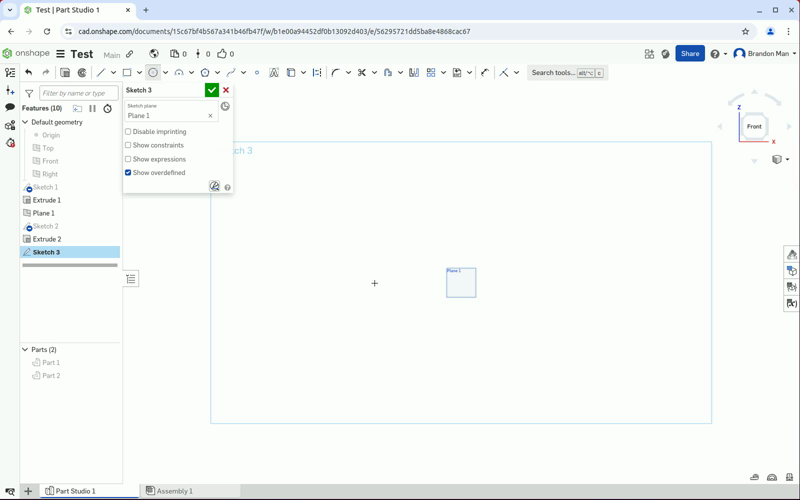
key_up(shift)
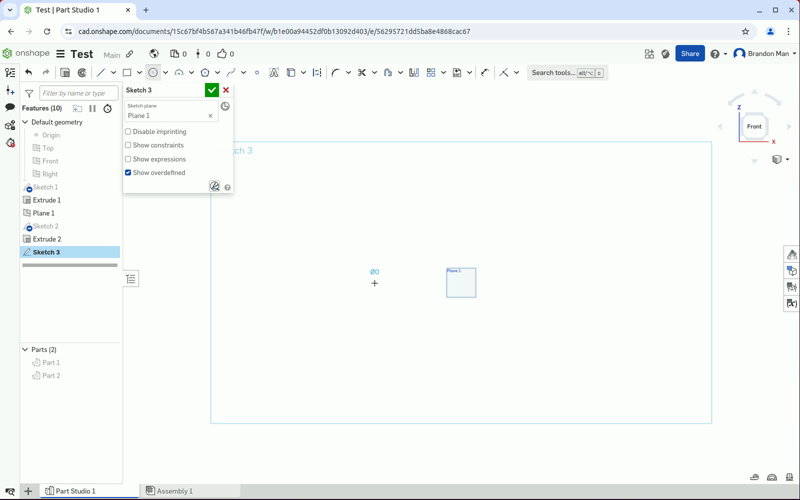
mouse_move(377, 282)
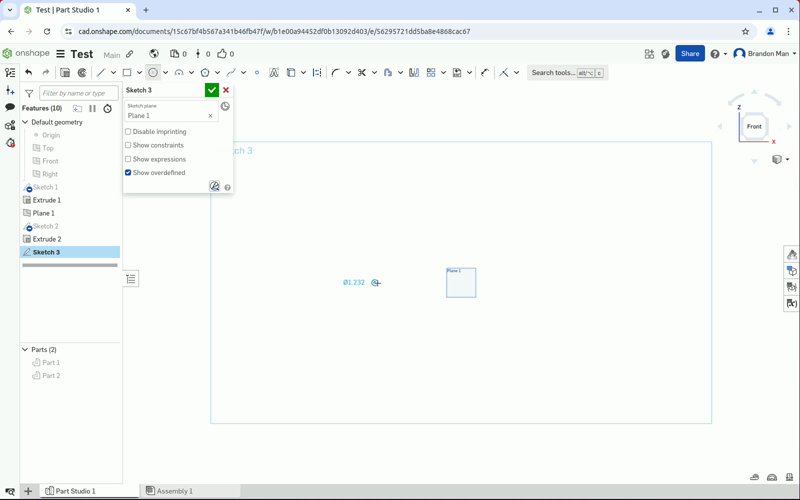
click(377, 282)
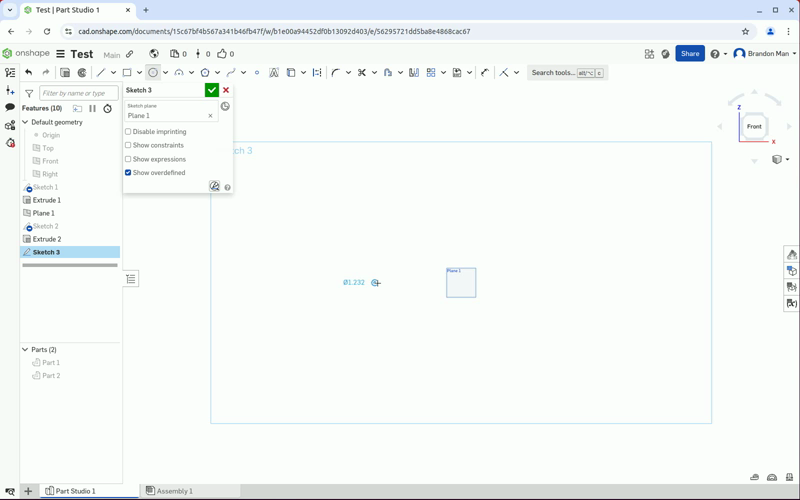
key(esc)
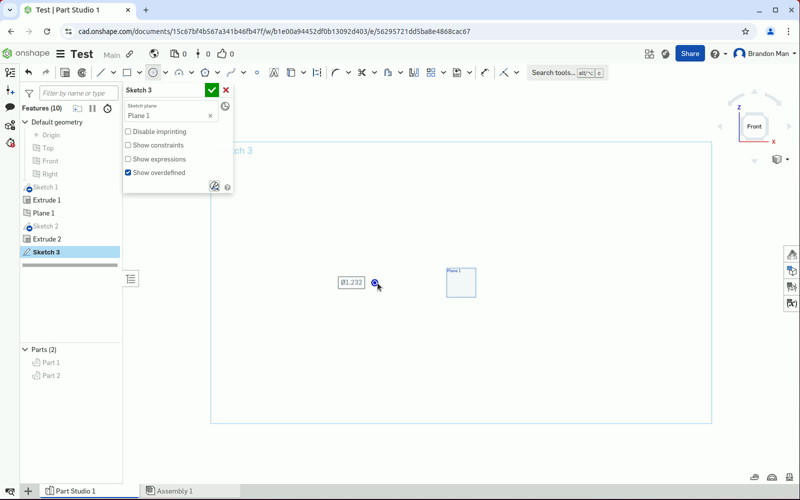
mouse_move(372, 281)
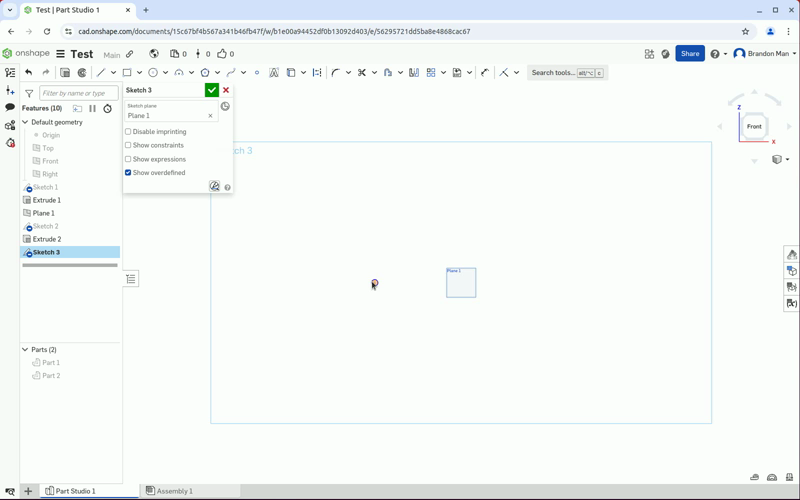
scroll(6)
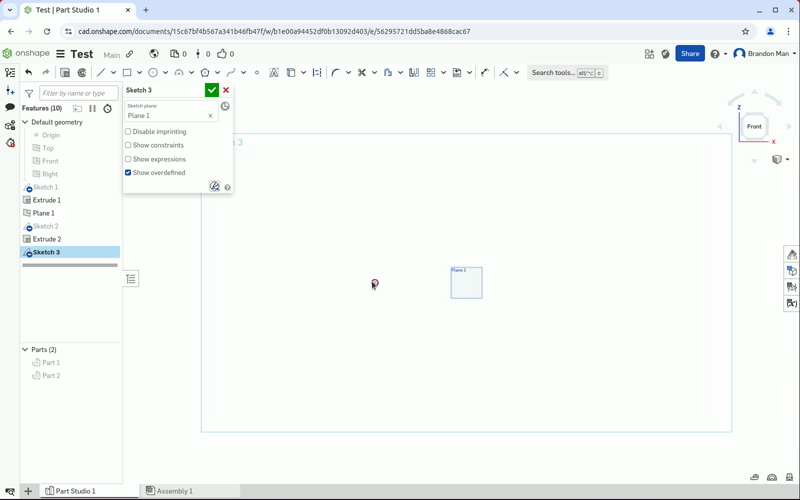
scroll(6)
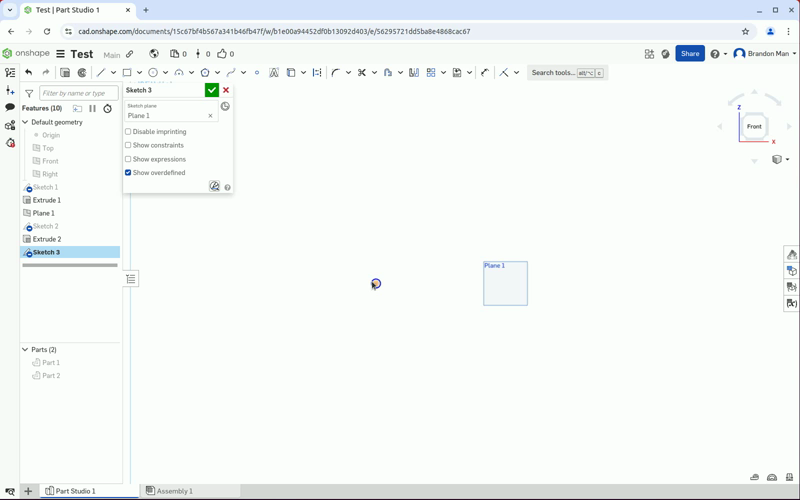
scroll(6)
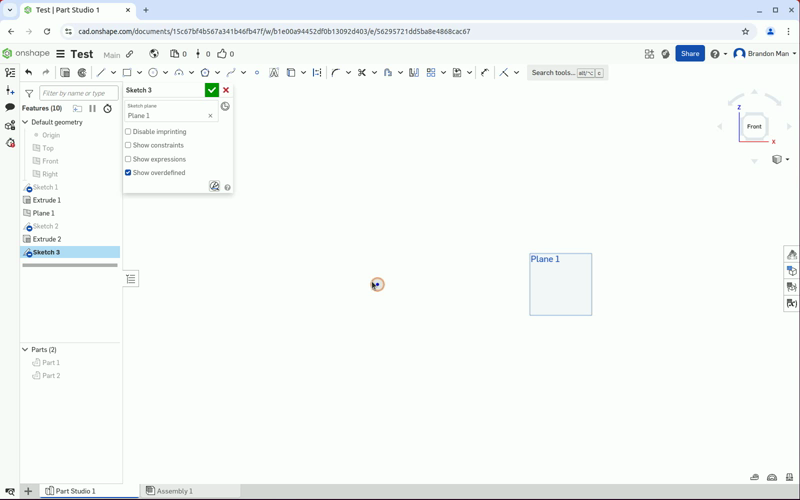
scroll(6)
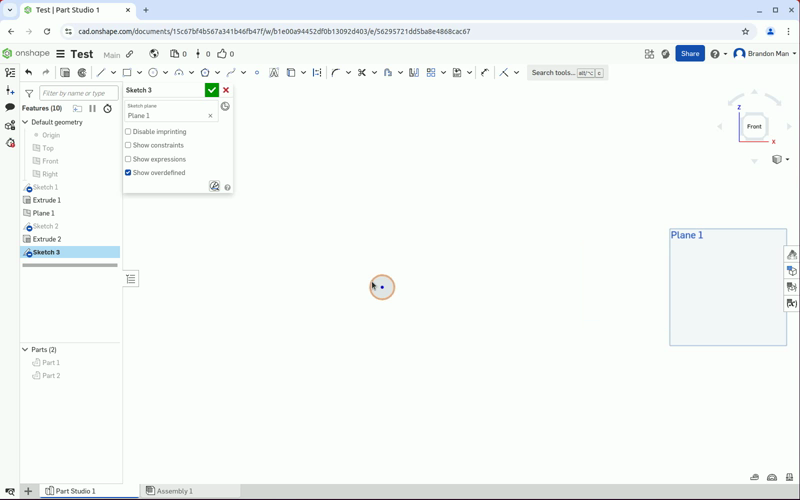
scroll(6)
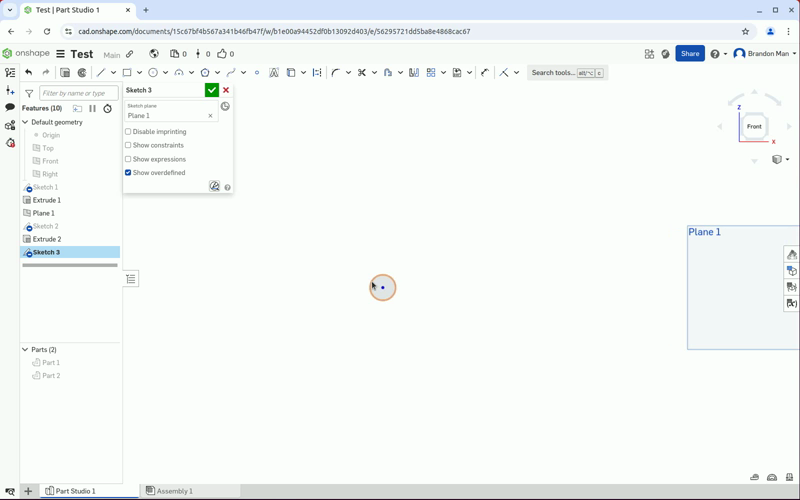
scroll(6)
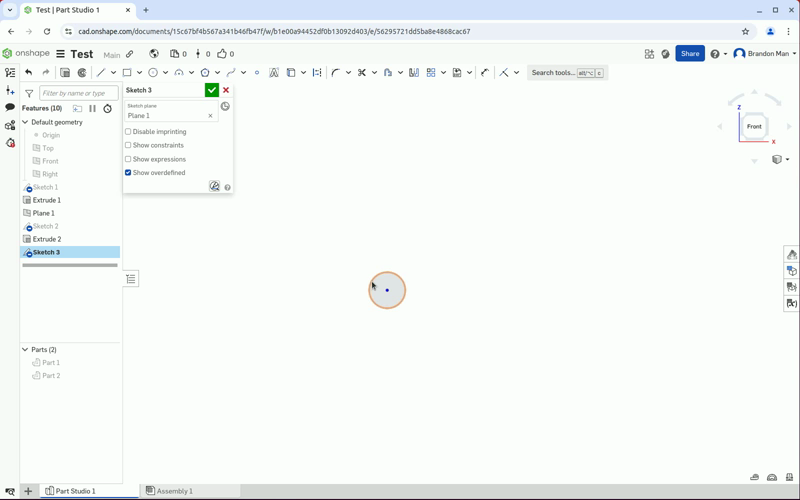
scroll(6)
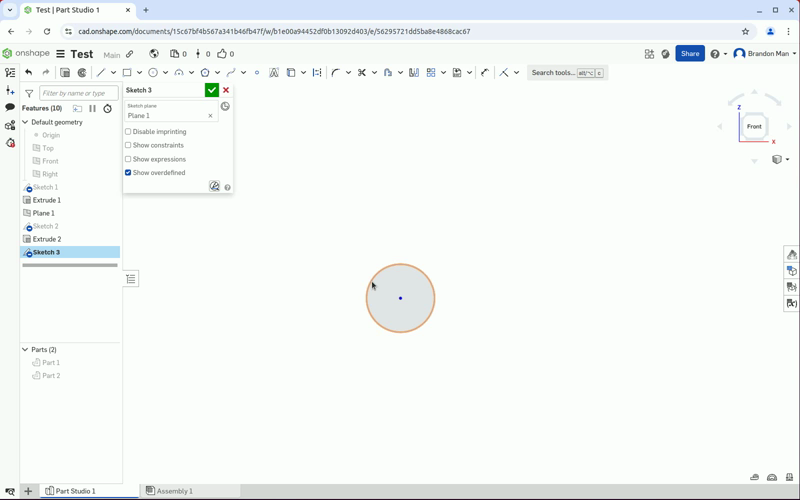
click(372, 281)
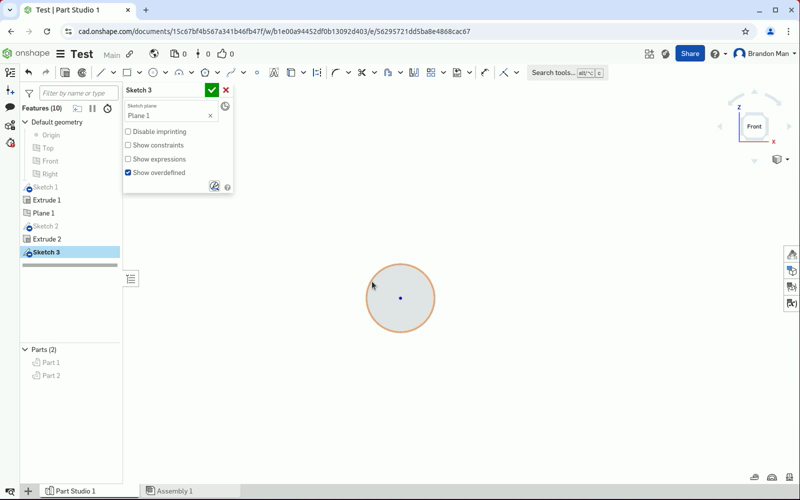
scroll(-6)
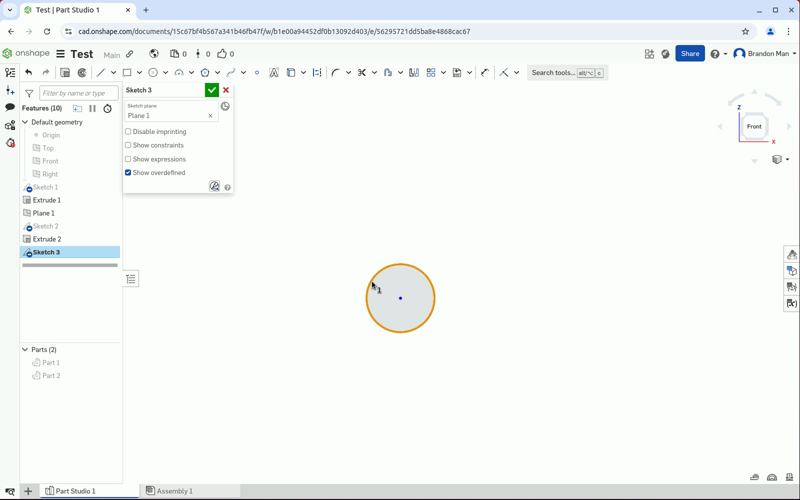
scroll(-6)
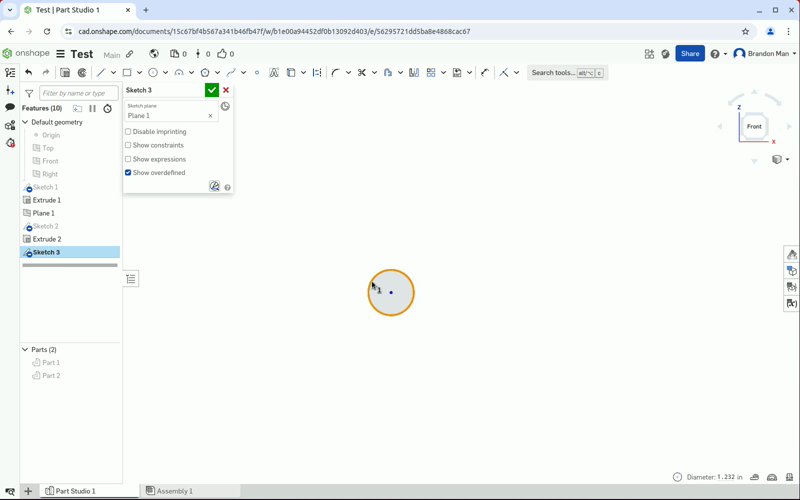
scroll(-6)
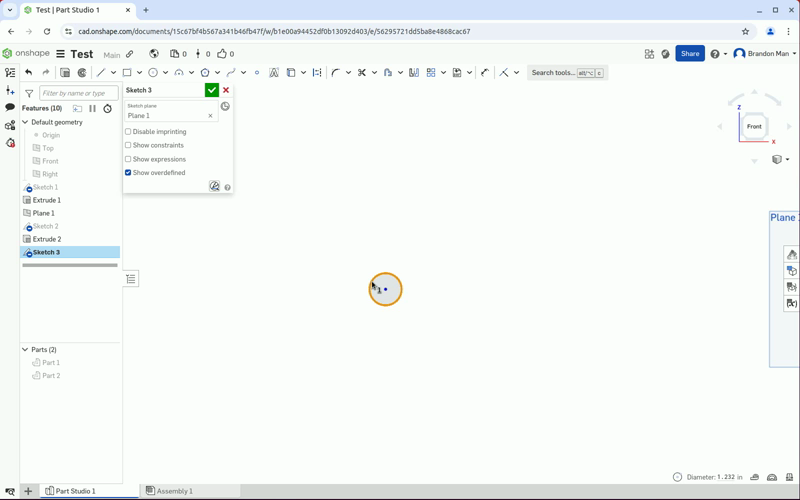
scroll(-6)
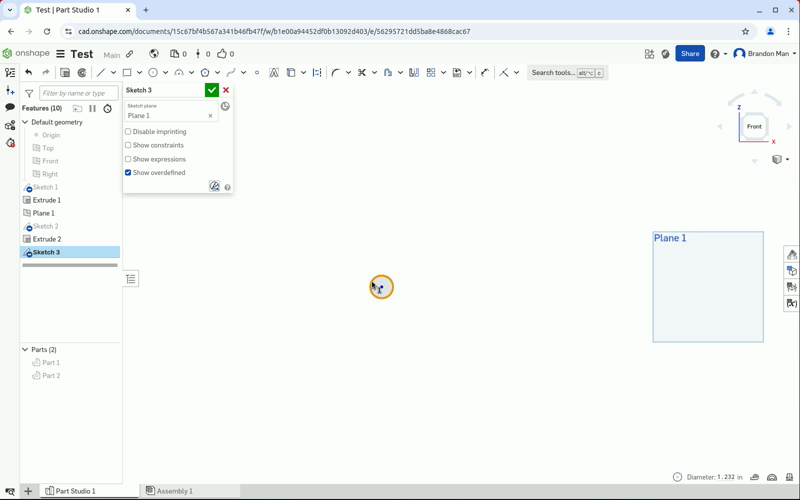
scroll(-6)
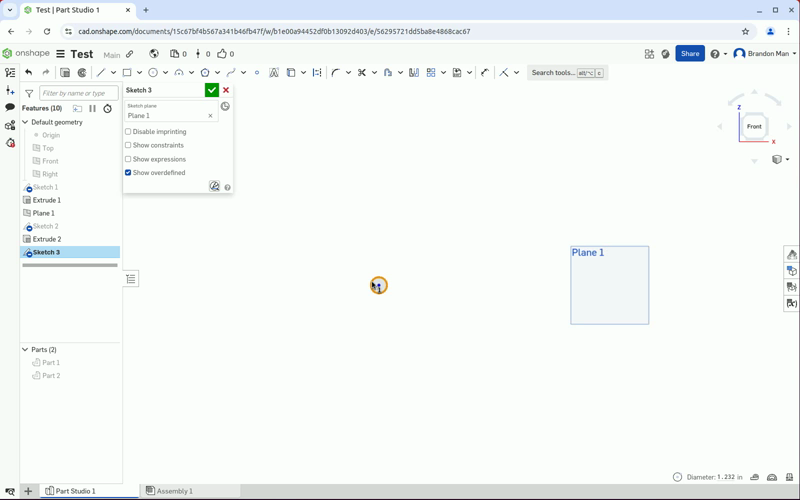
scroll(-6)
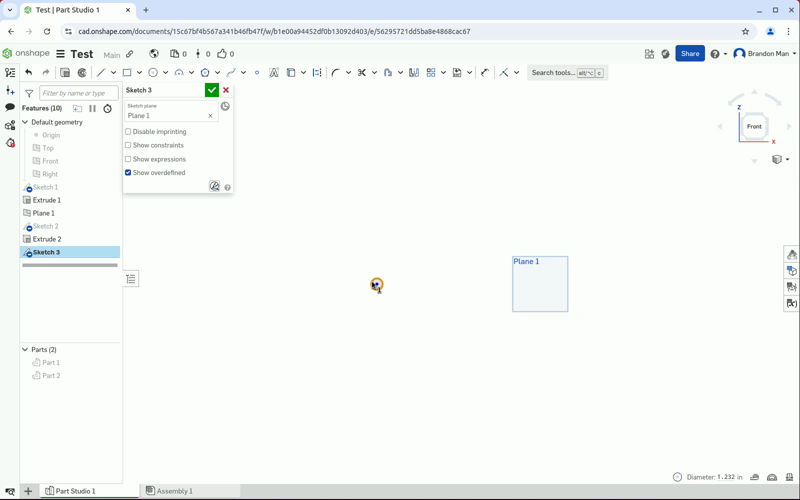
scroll(-6)
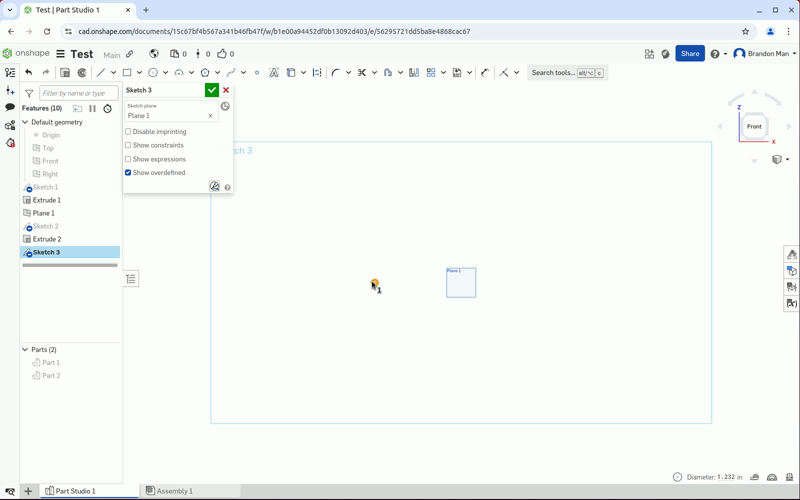
mouse_move(73, 352)
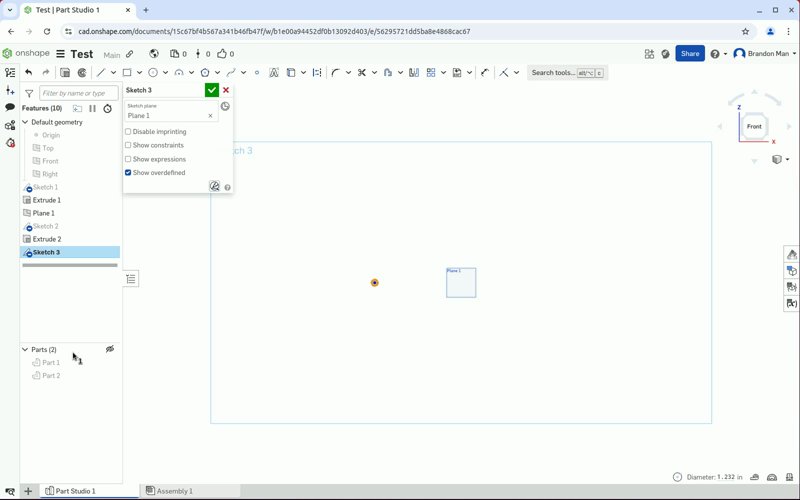
key(shift+y)
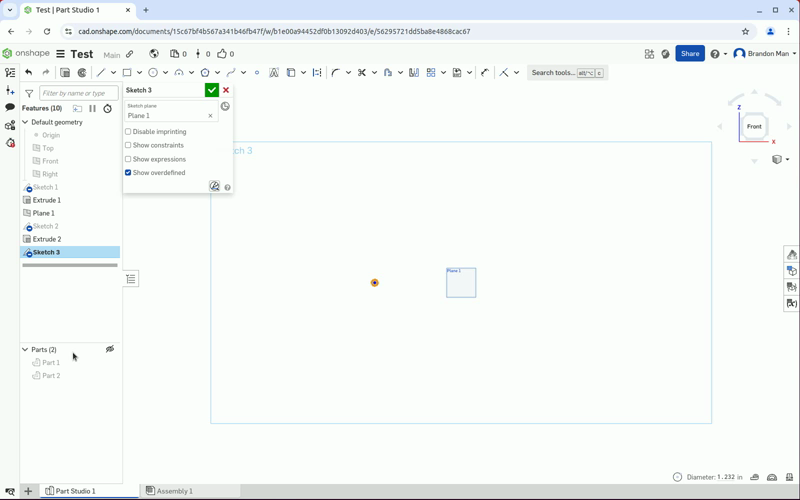
key(shift+e)
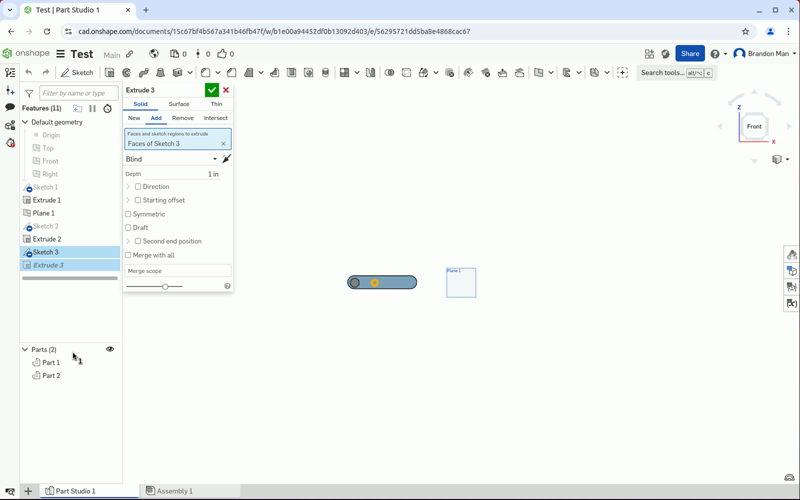
mouse_move(143, 106)
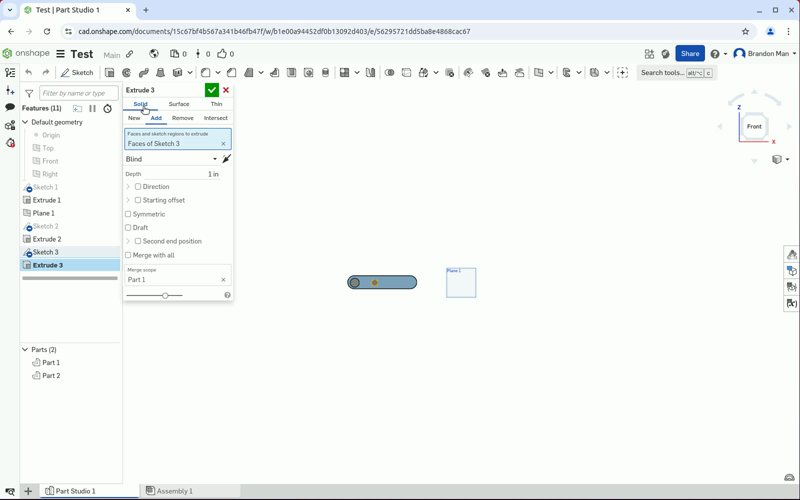
click(143, 106)
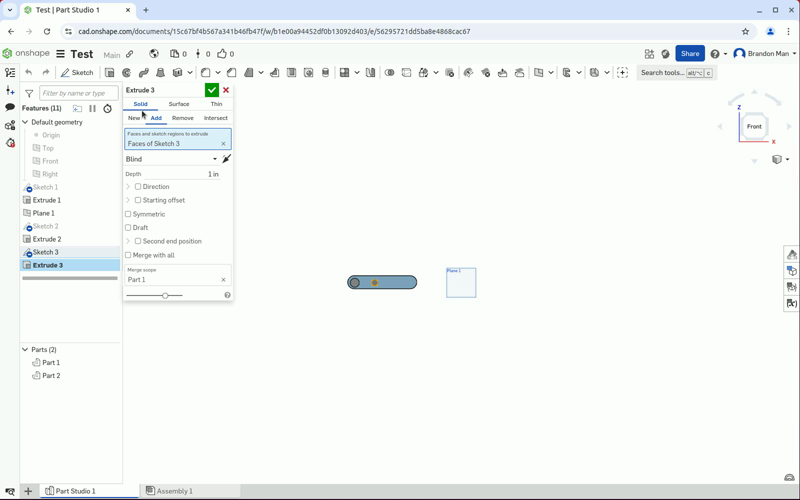
mouse_move(137, 120)
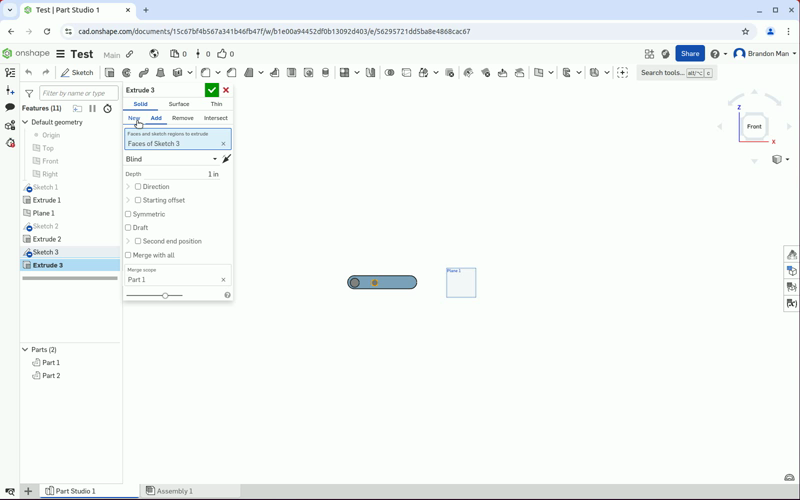
click(137, 120)
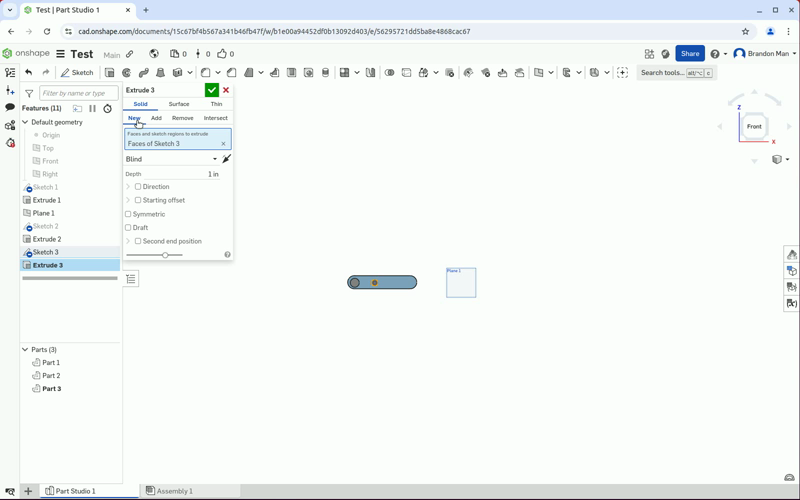
key(tab, 4)
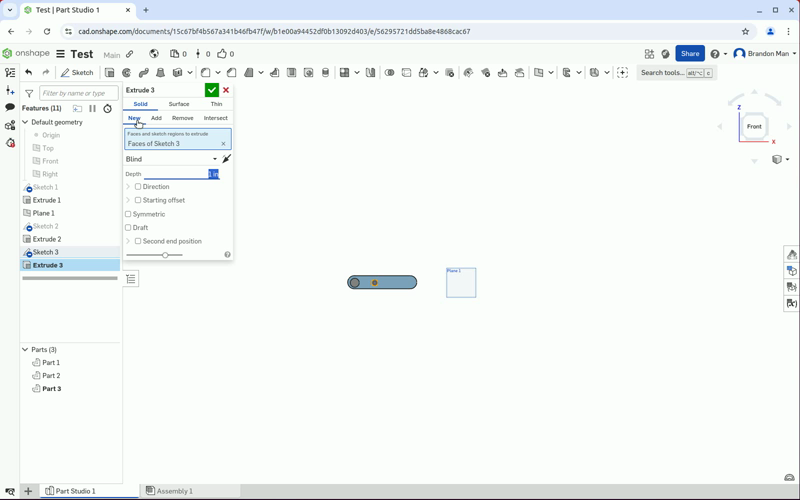
text(8.184)
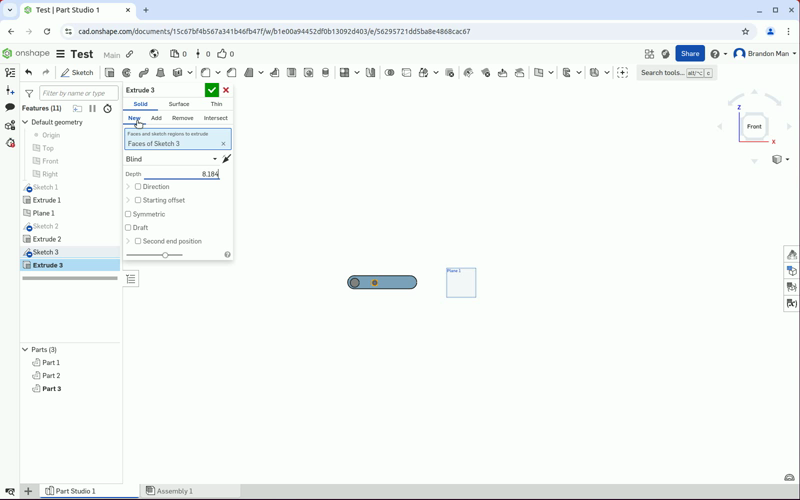
key(enter)
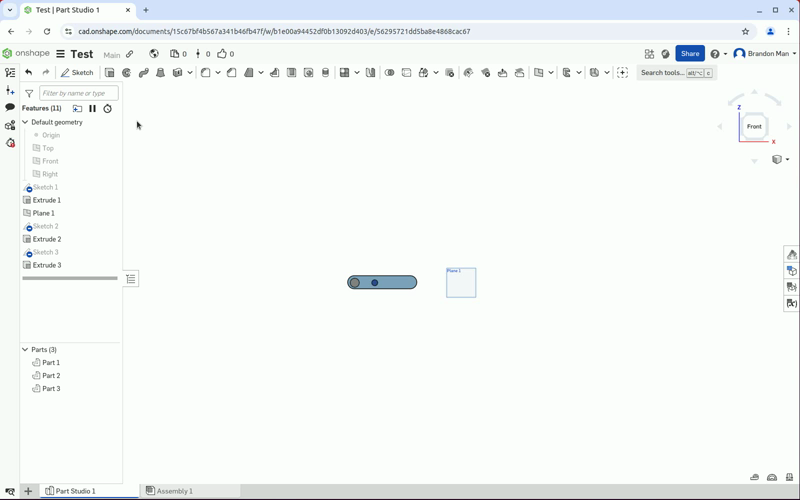
key(shift+h)
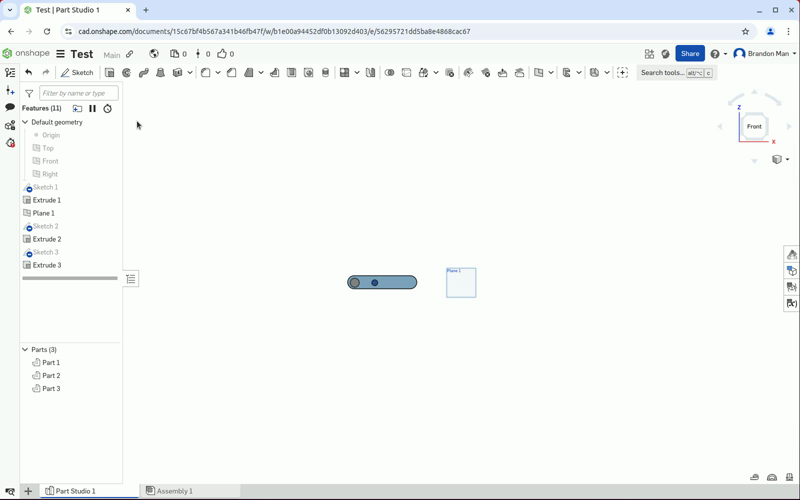
key(shift+h)
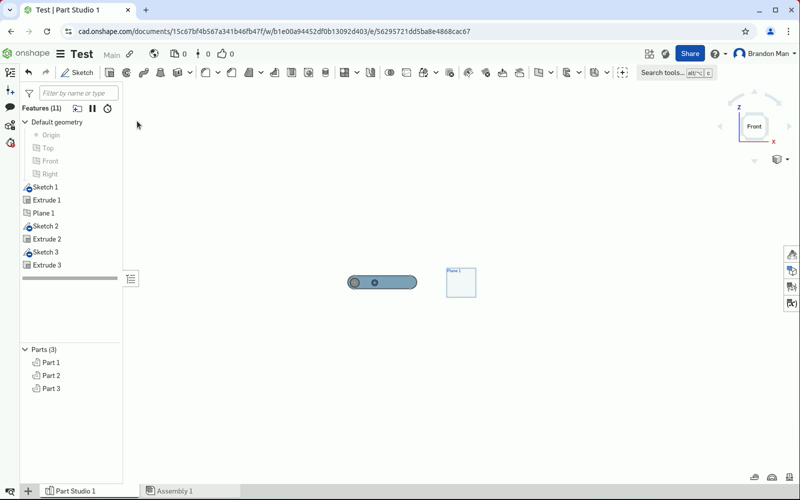
key(shift+7)
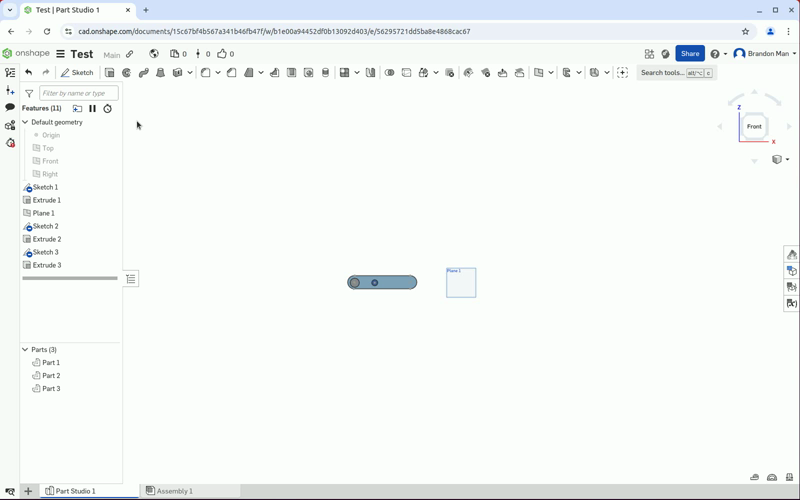
key(left, 2)
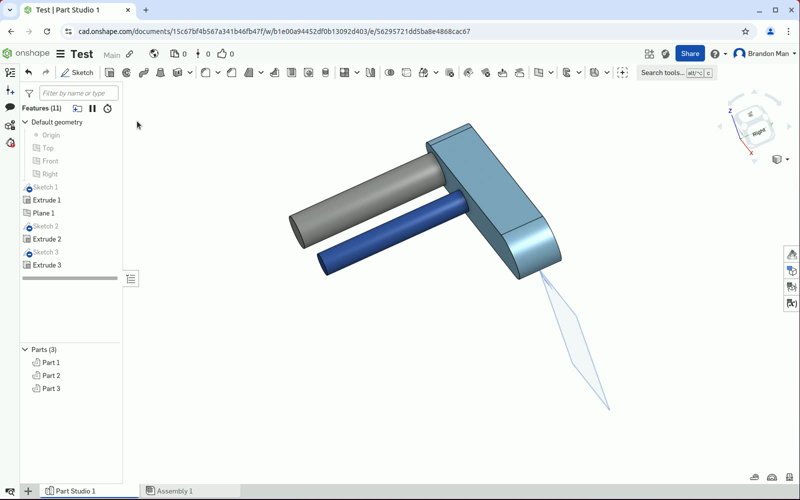
key(down, 2)
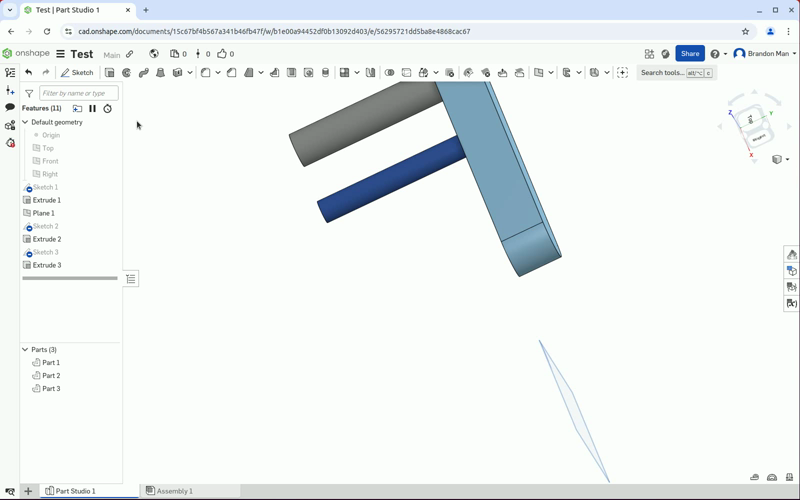
key(up, 2)
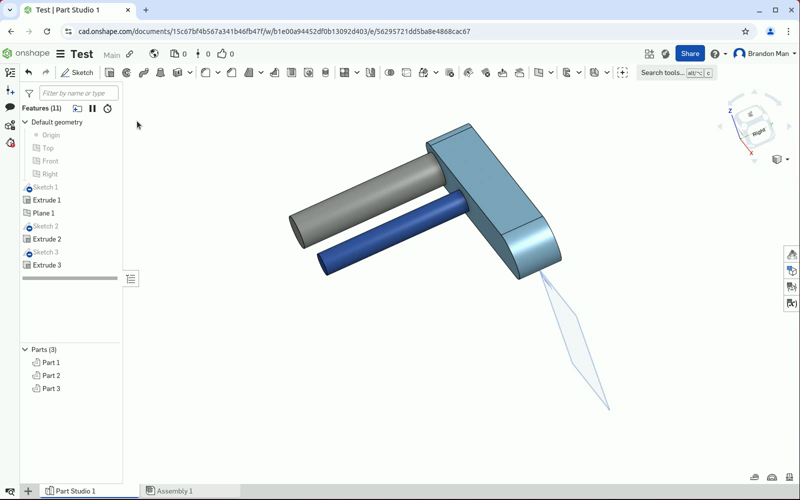
key(right, 2)
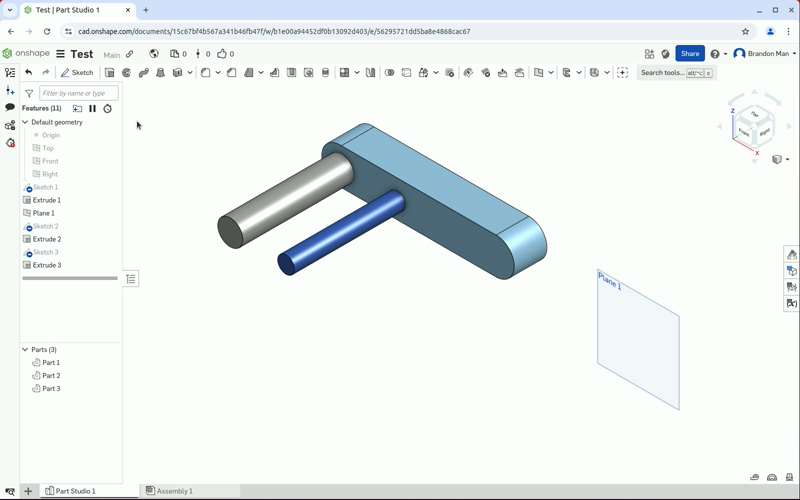
mouse_move(73, 189)
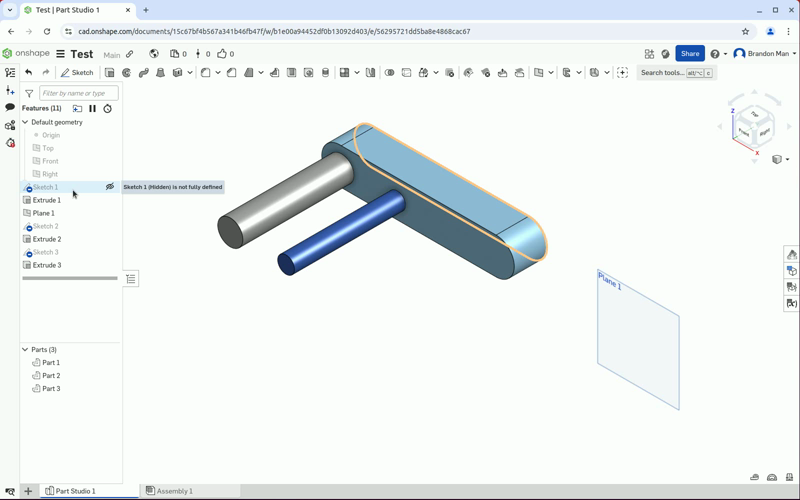
click(73, 189)